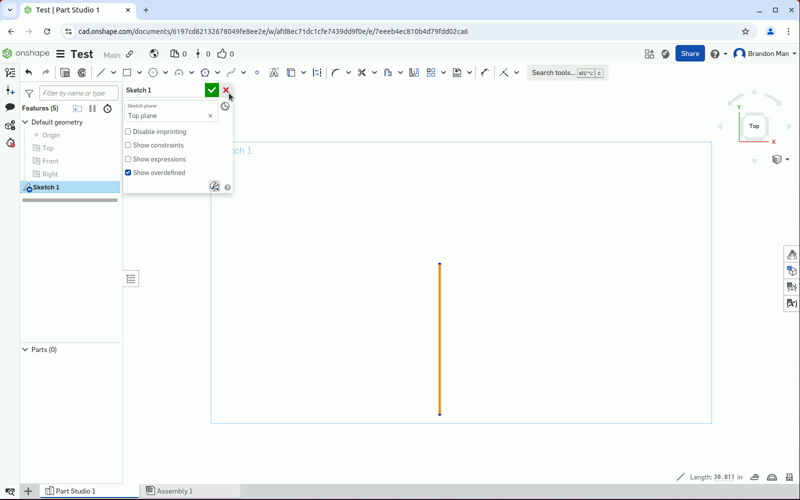
key(shift+h)
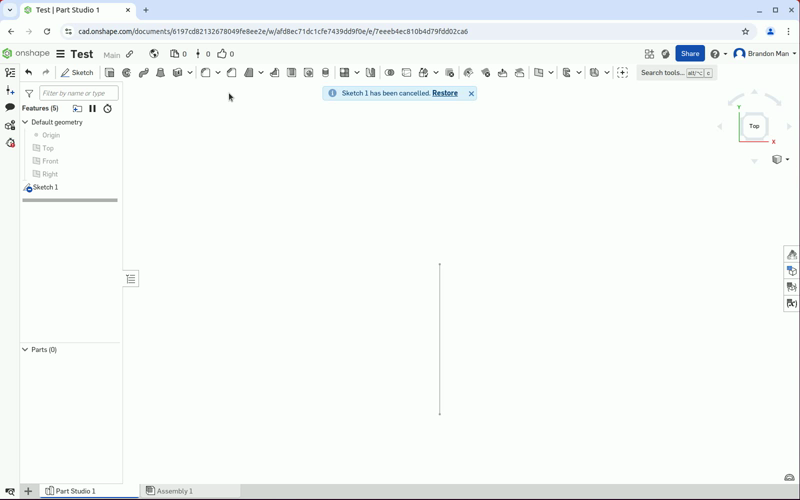
mouse_move(73, 352)
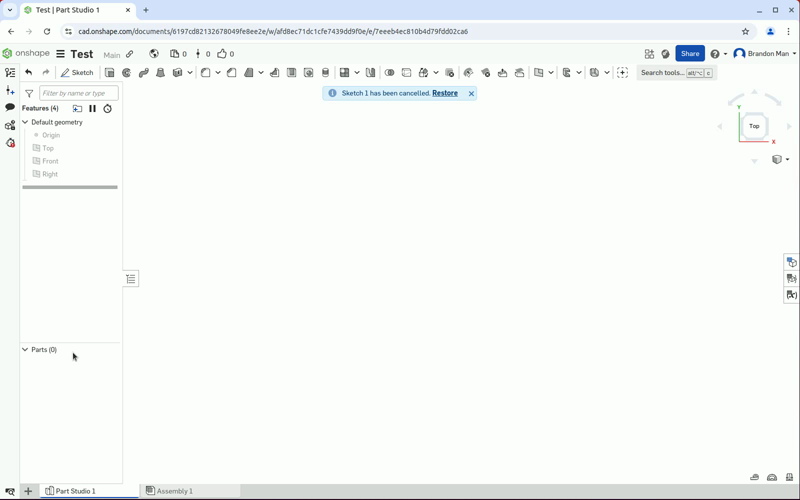
key(y)
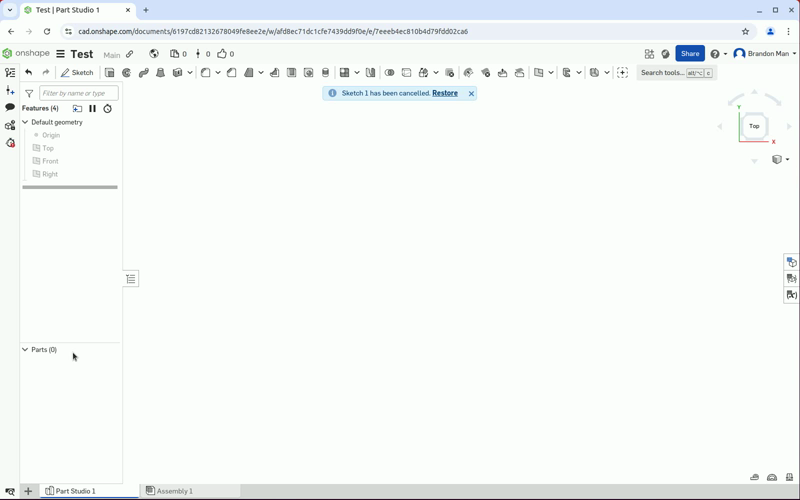
key(shift+p)
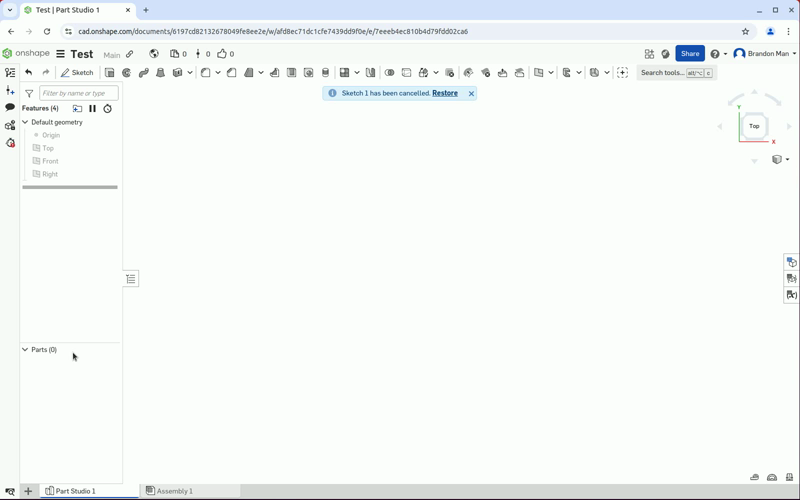
key(space)
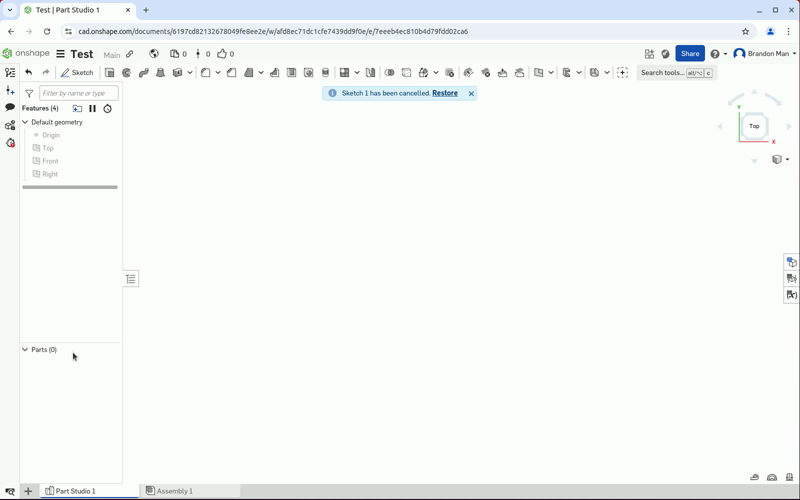
key_down(shift)
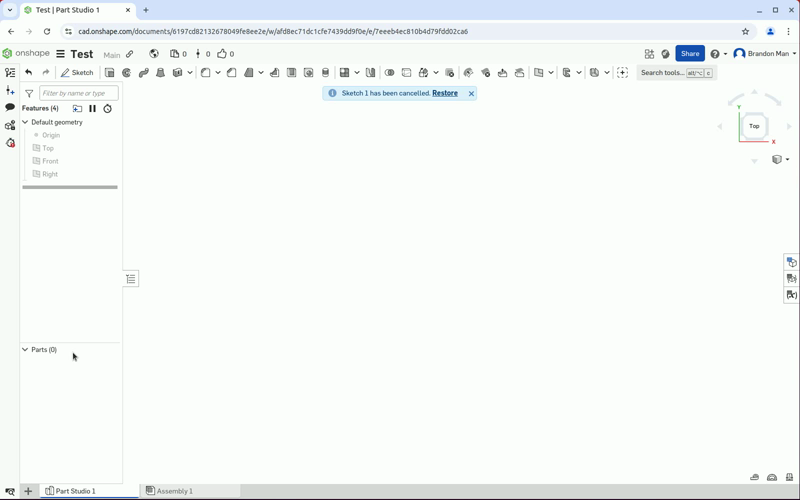
key(up)
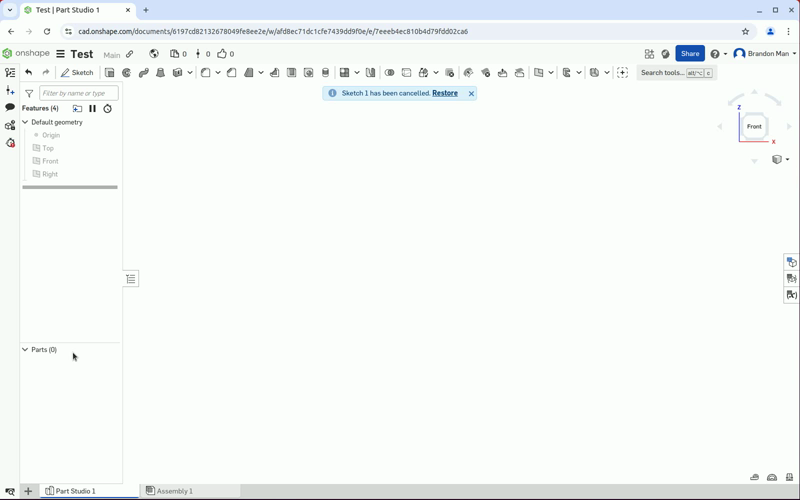
key_up(shift)
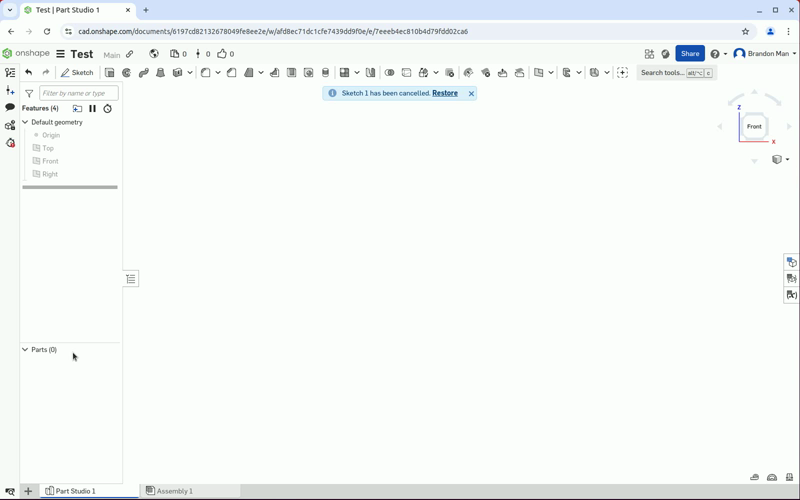
key(space)
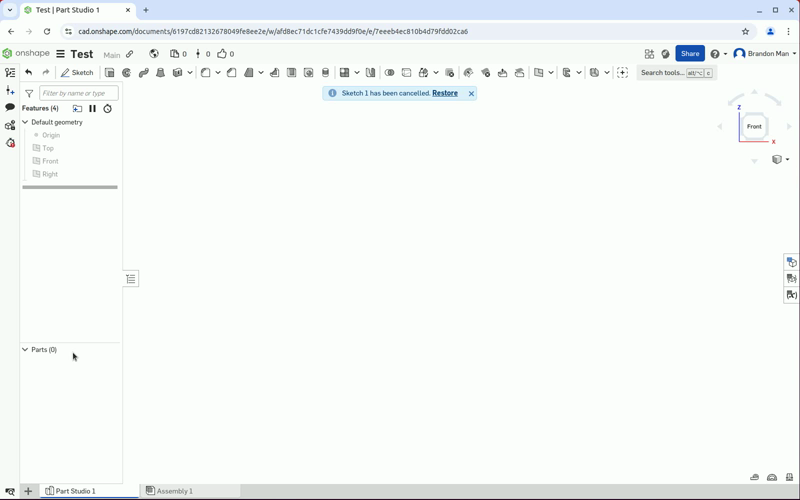
key_down(shift)
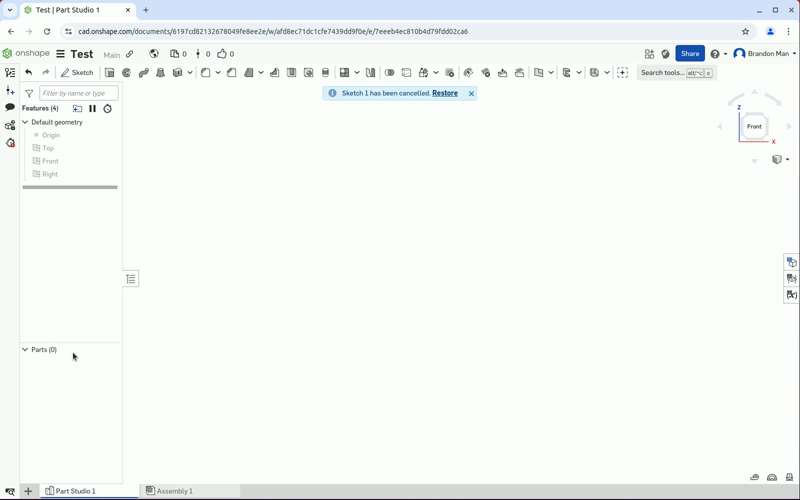
key(left)
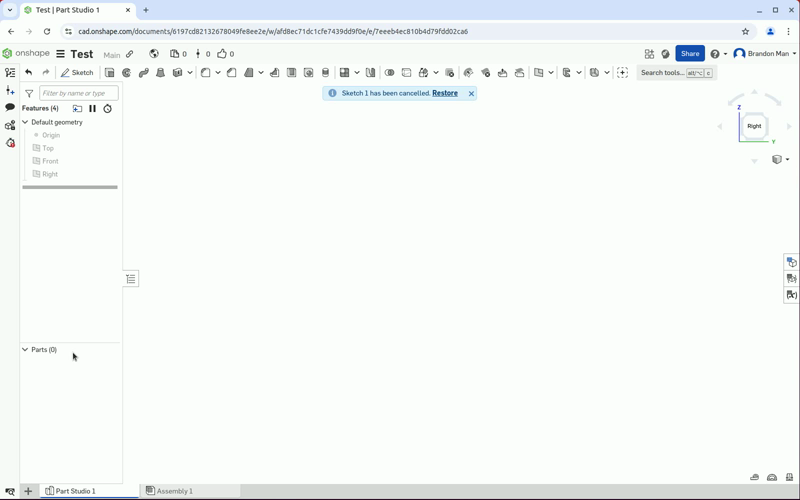
key_up(shift)
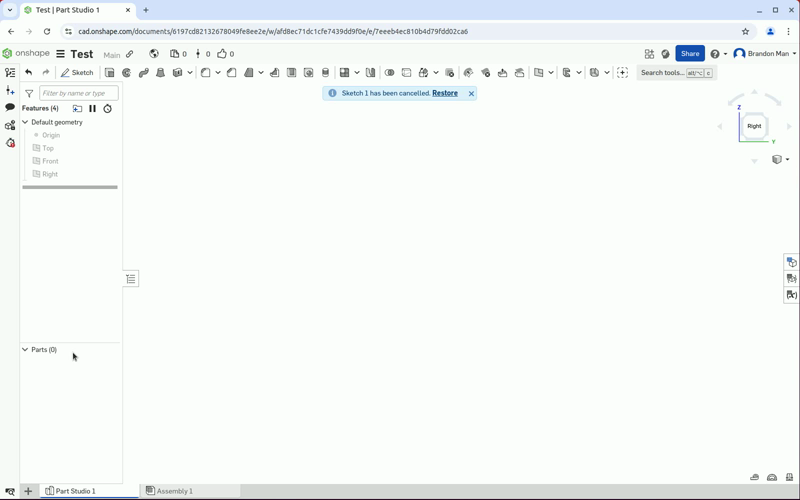
mouse_move(73, 352)
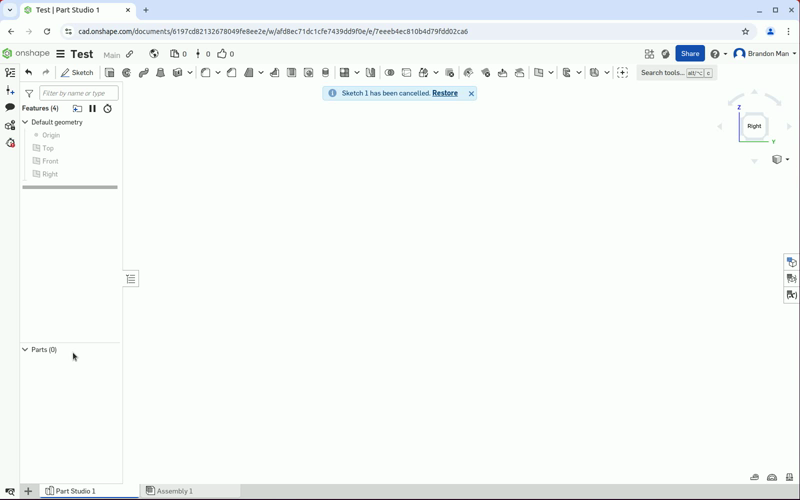
key(shift+y)
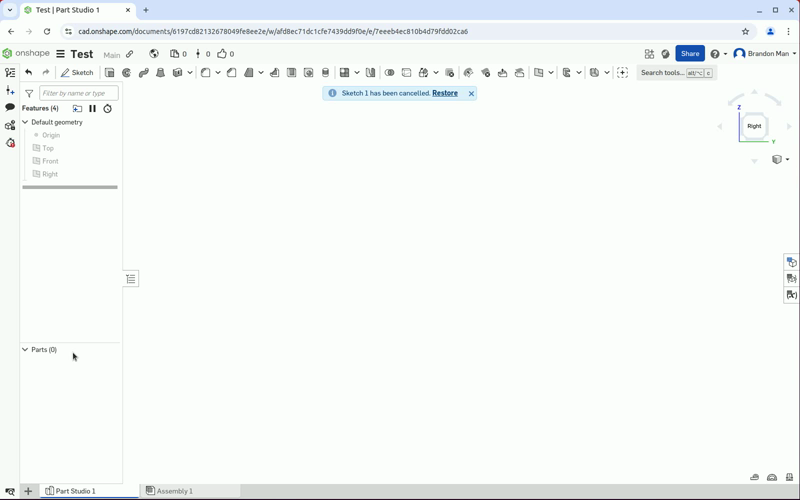
key(shift+s)
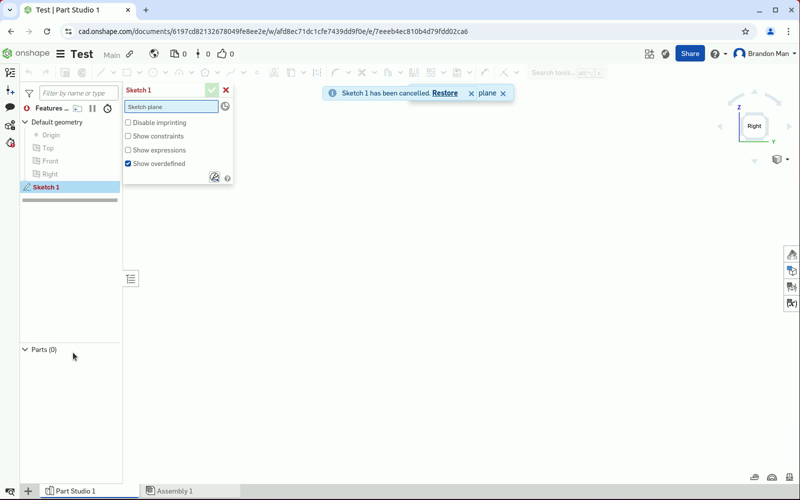
mouse_move(73, 176)
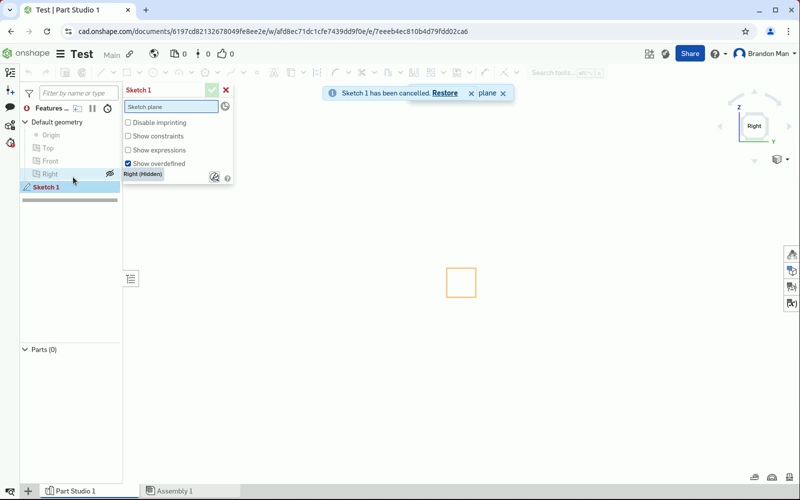
click(73, 176)
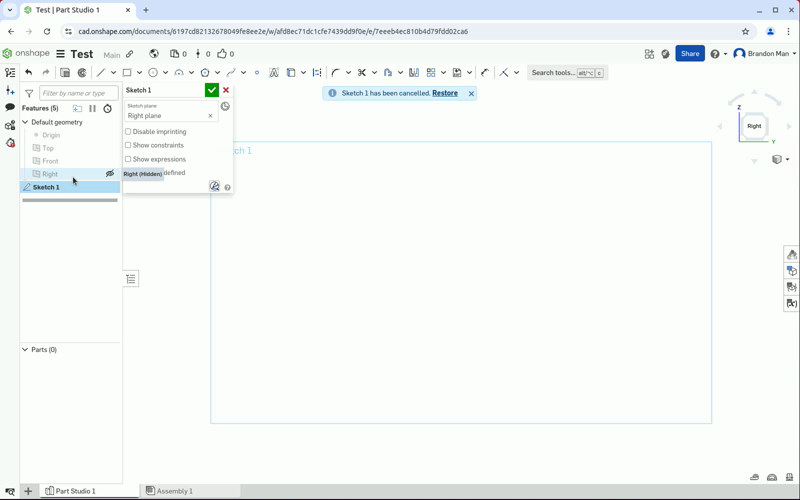
mouse_move(73, 352)
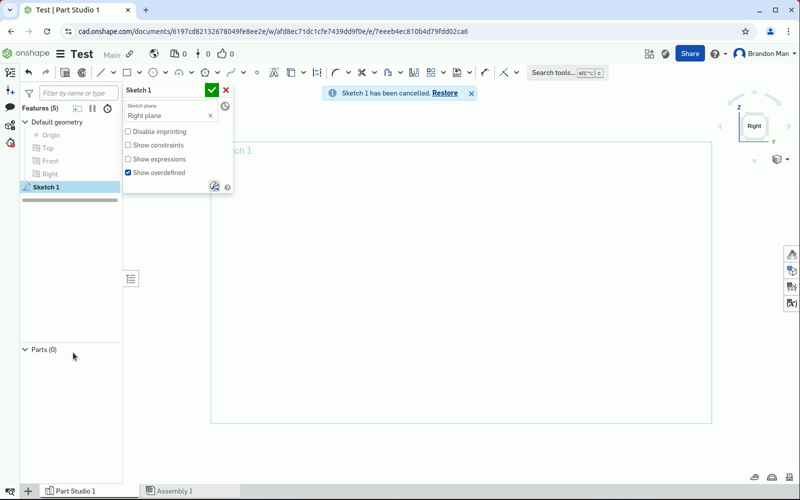
key(y)
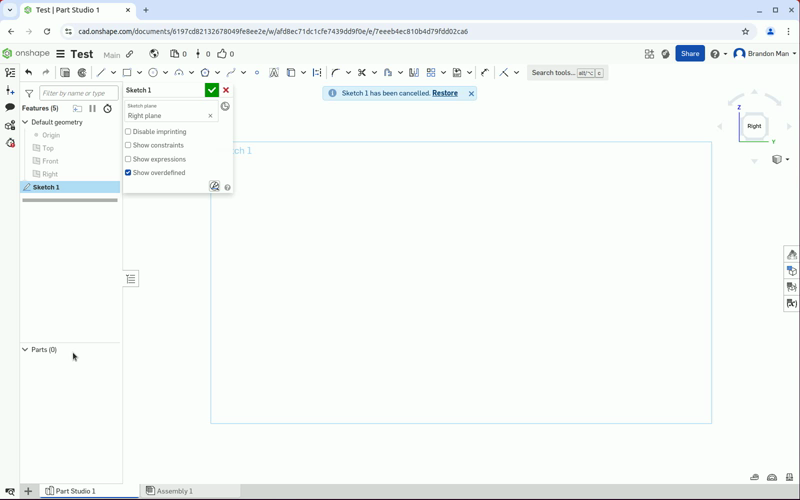
key(l)
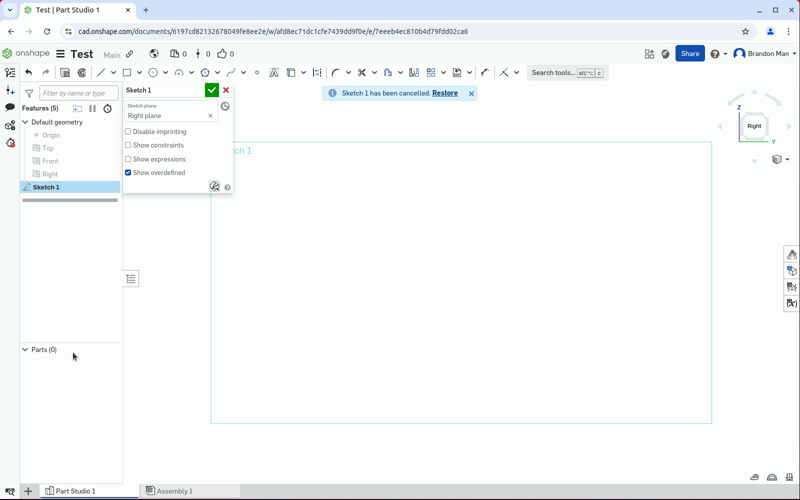
key_down(shift)
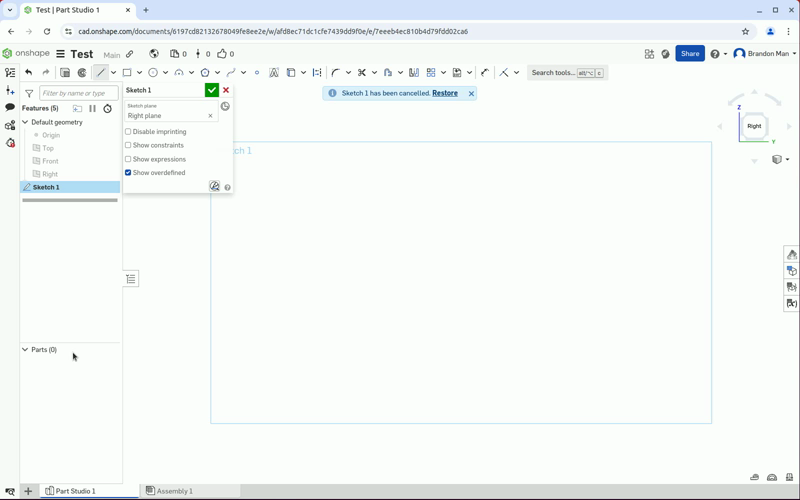
mouse_move(348, 268)
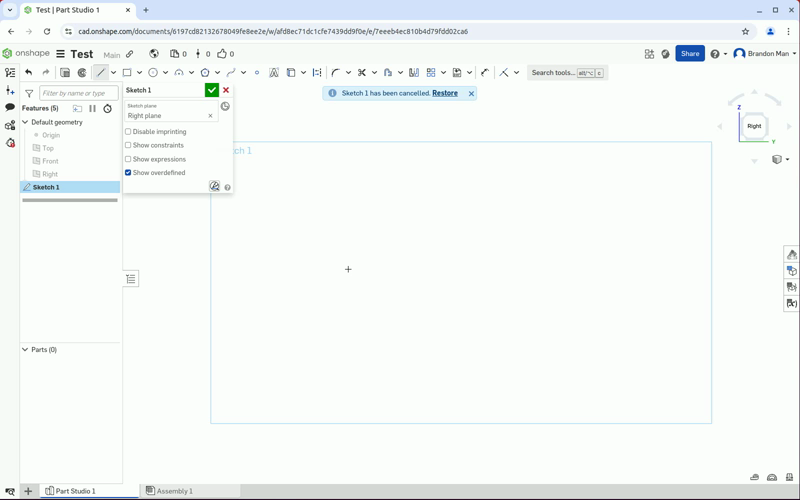
click(348, 268)
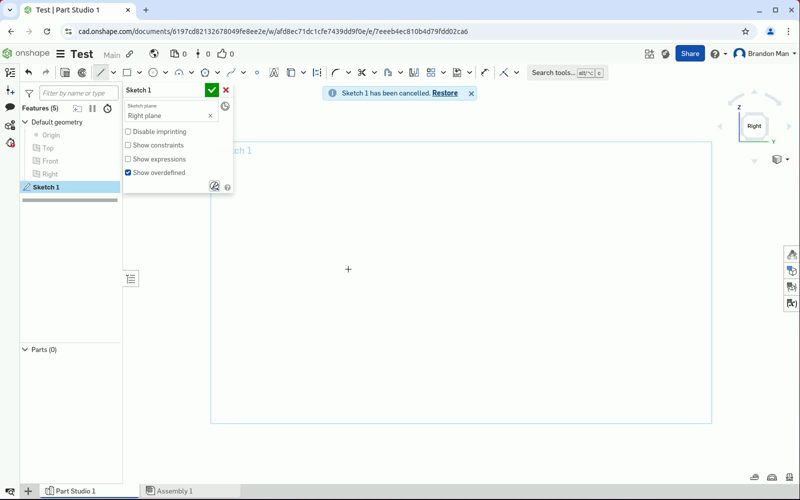
key_up(shift)
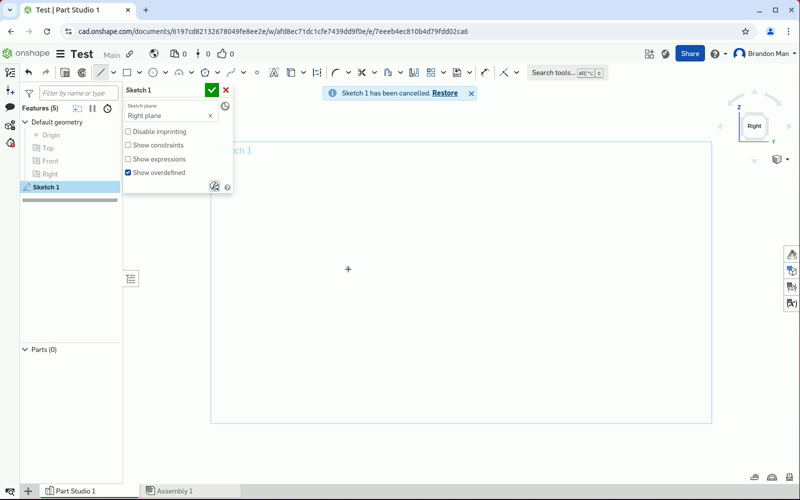
key_down(shift)
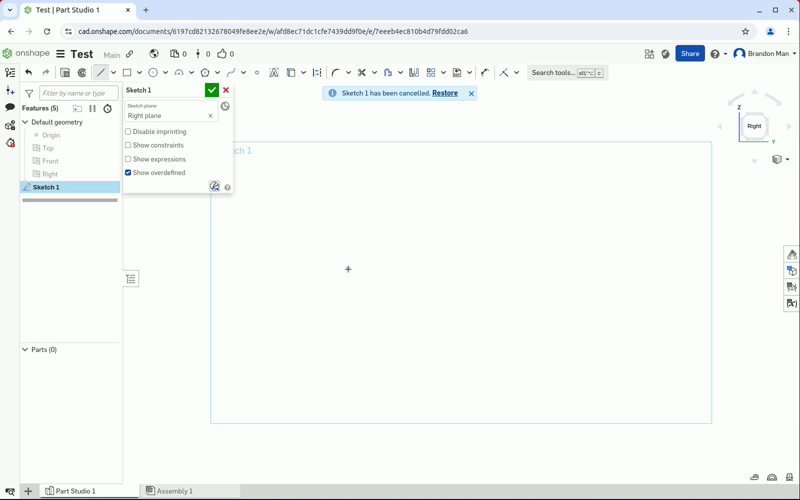
mouse_move(378, 268)
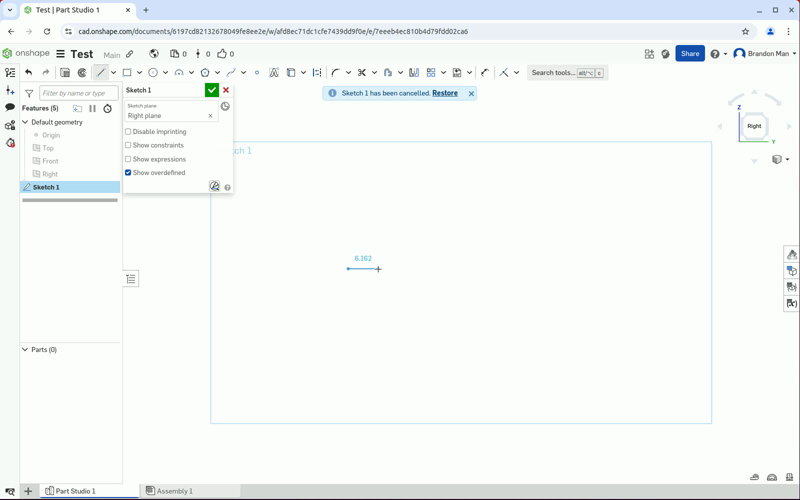
mouse_move(350, 268)
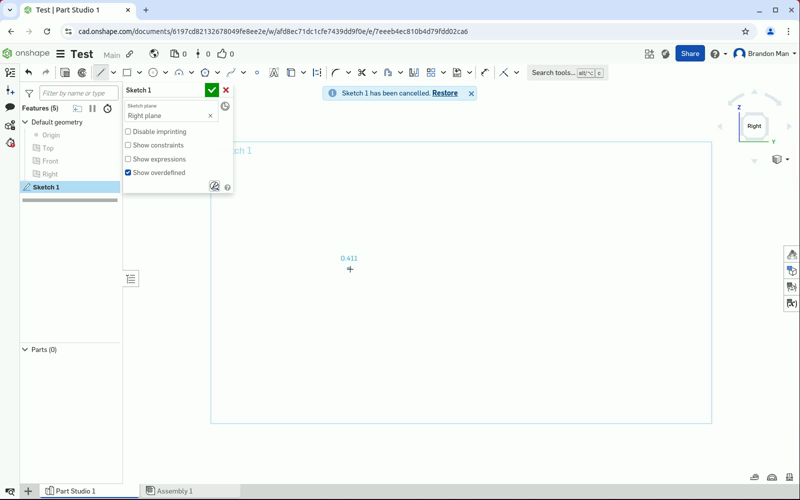
scroll(6)
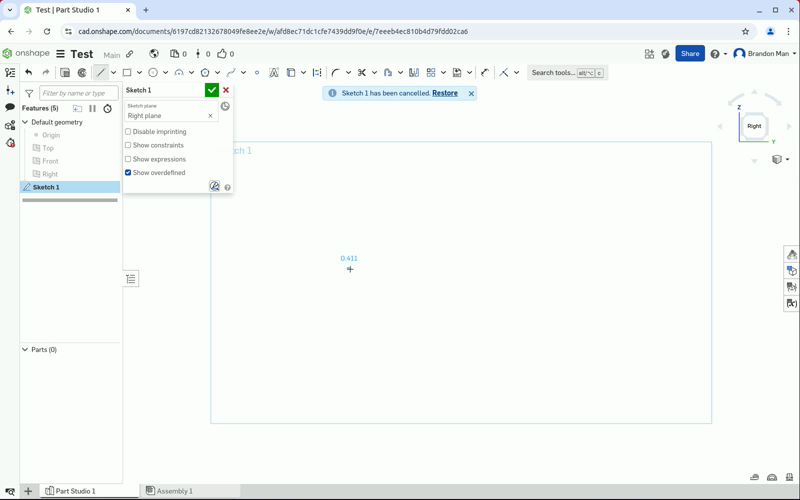
scroll(6)
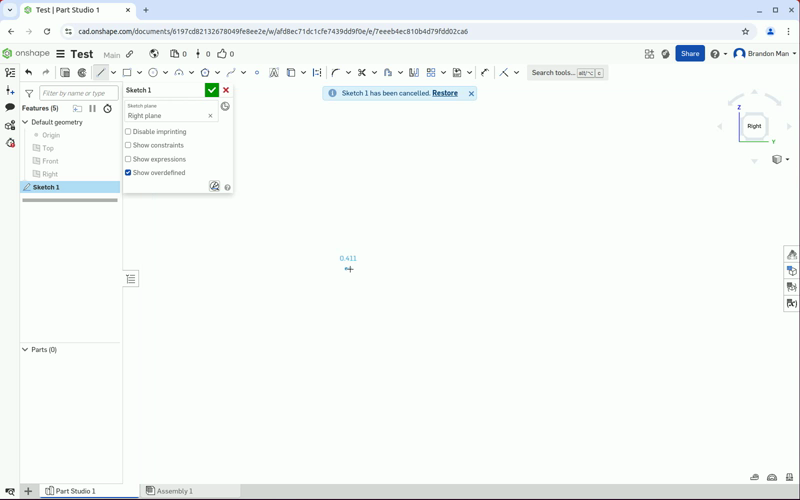
scroll(6)
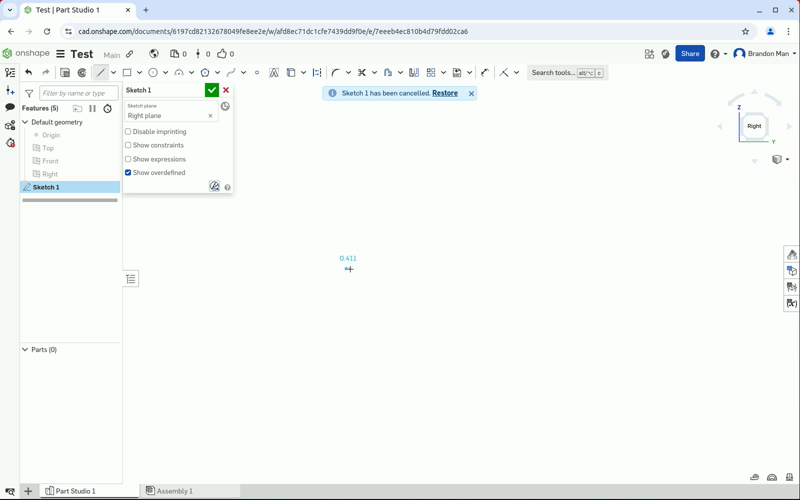
scroll(6)
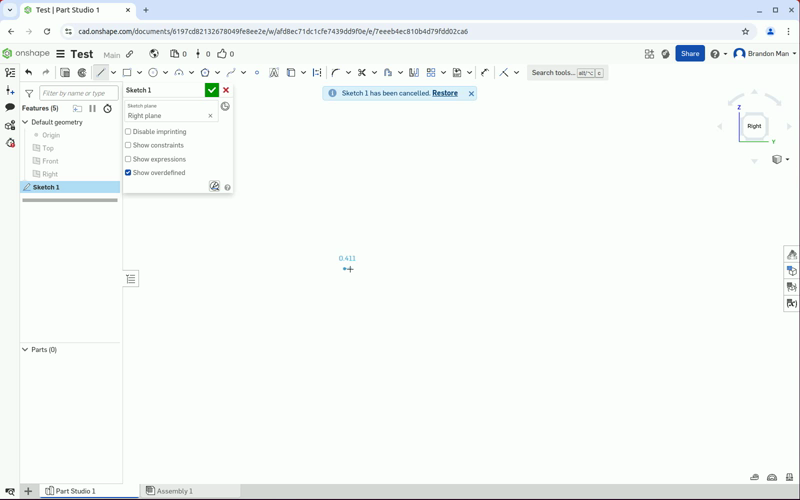
scroll(6)
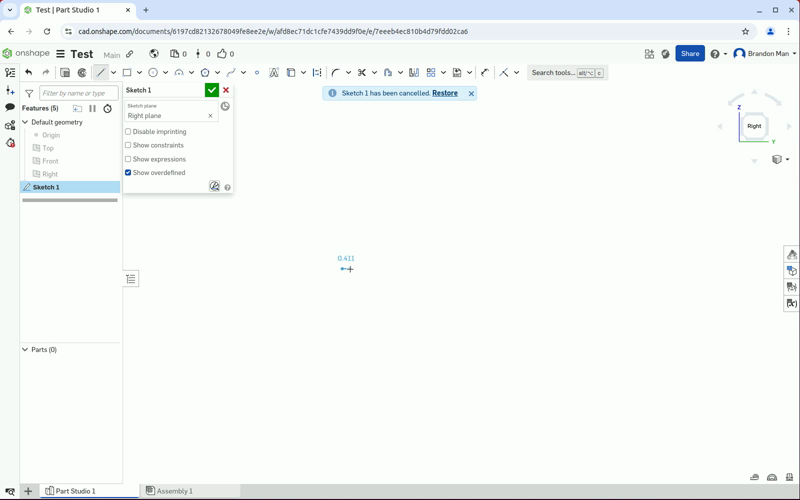
scroll(6)
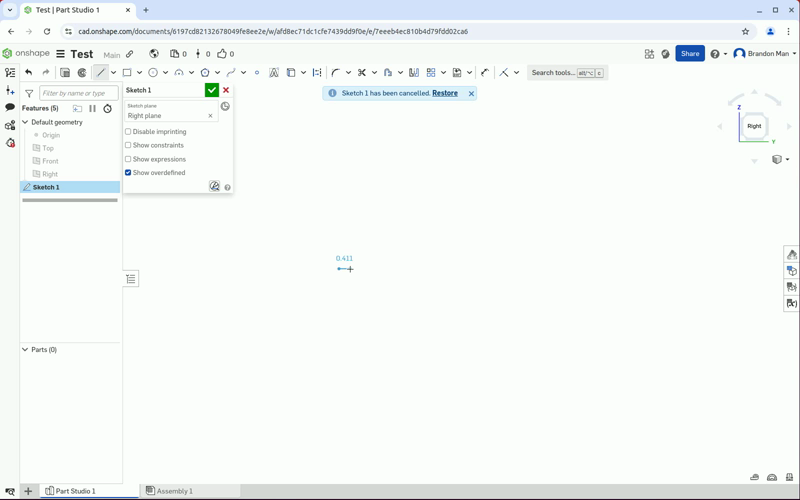
scroll(6)
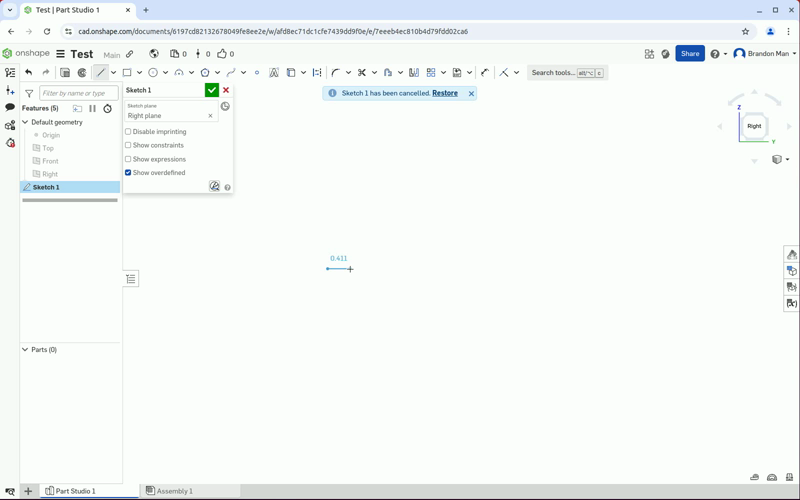
click(350, 268)
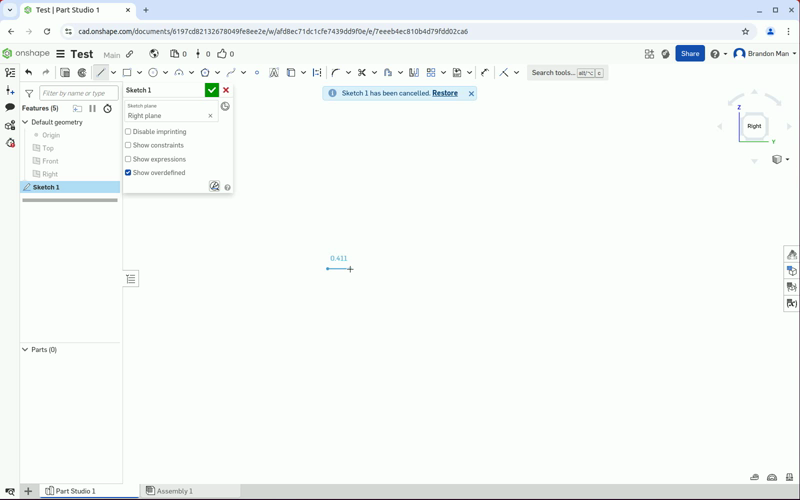
scroll(-6)
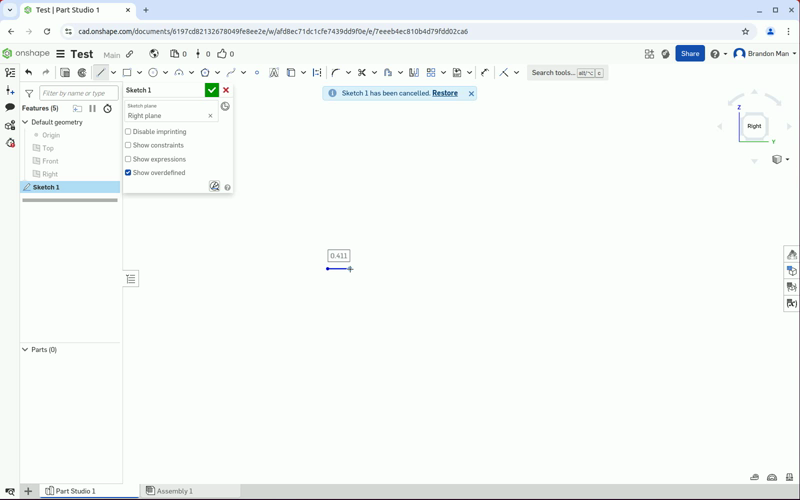
scroll(-6)
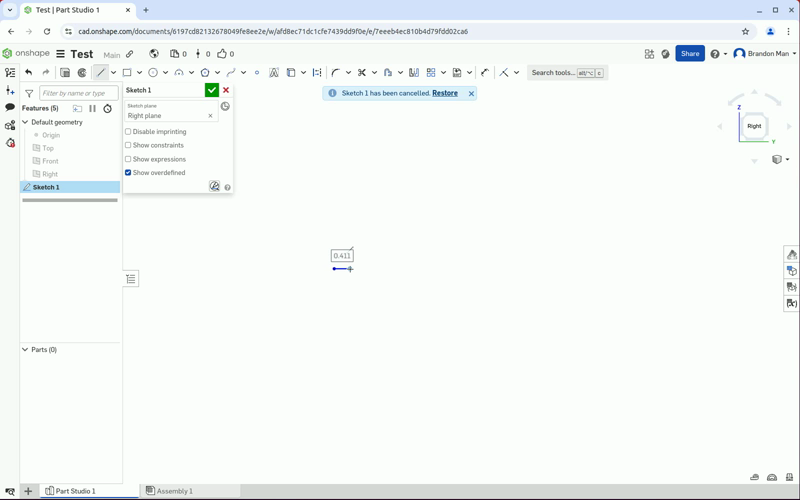
scroll(-6)
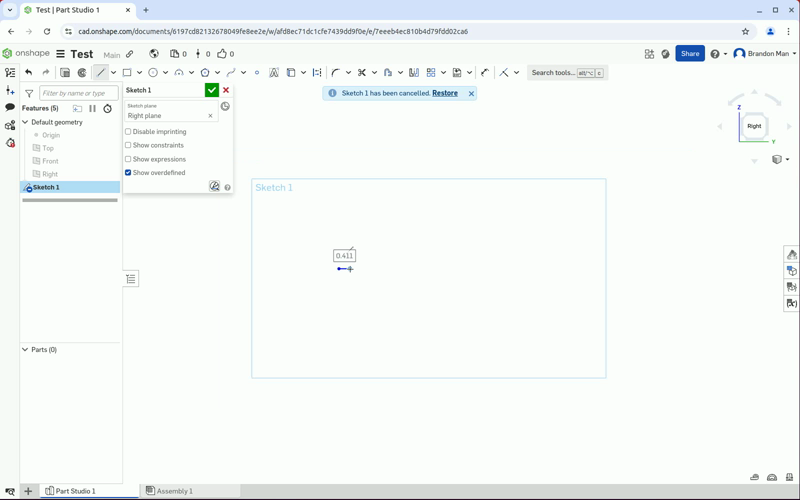
scroll(-6)
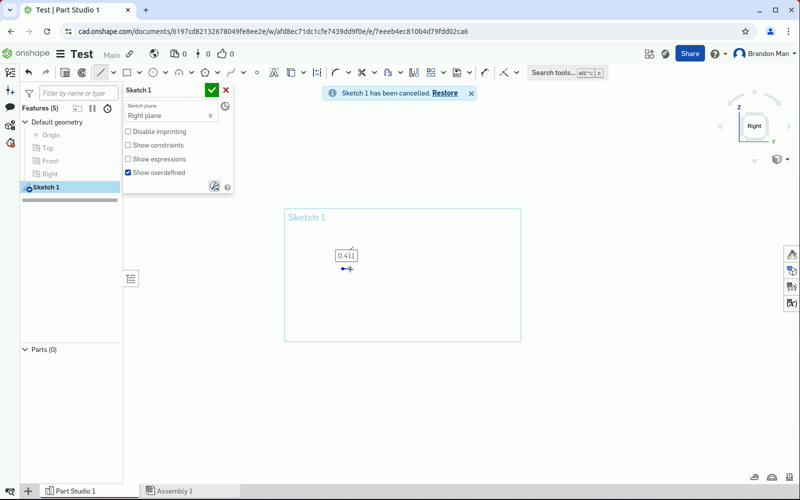
scroll(-6)
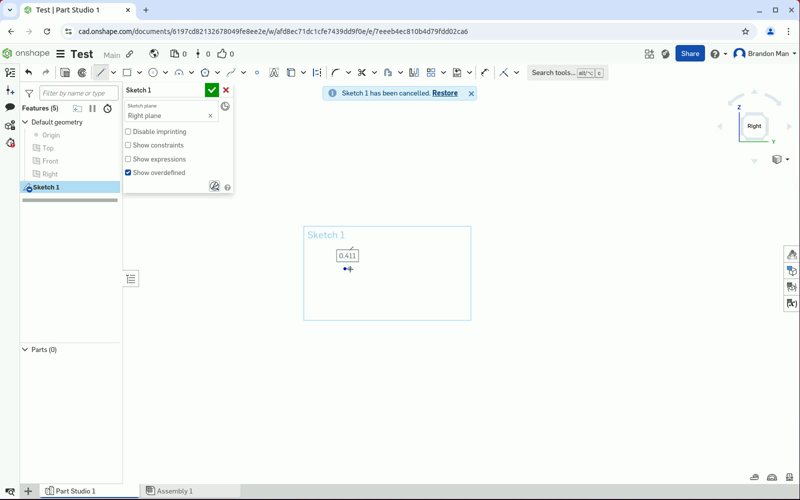
scroll(-6)
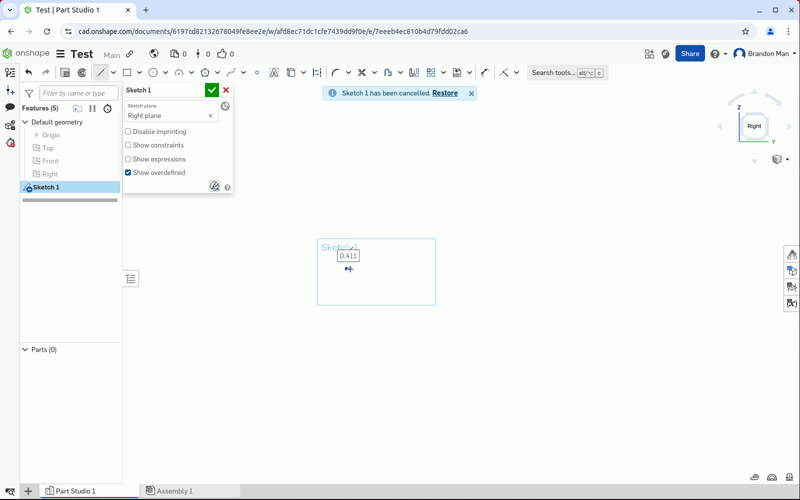
scroll(-6)
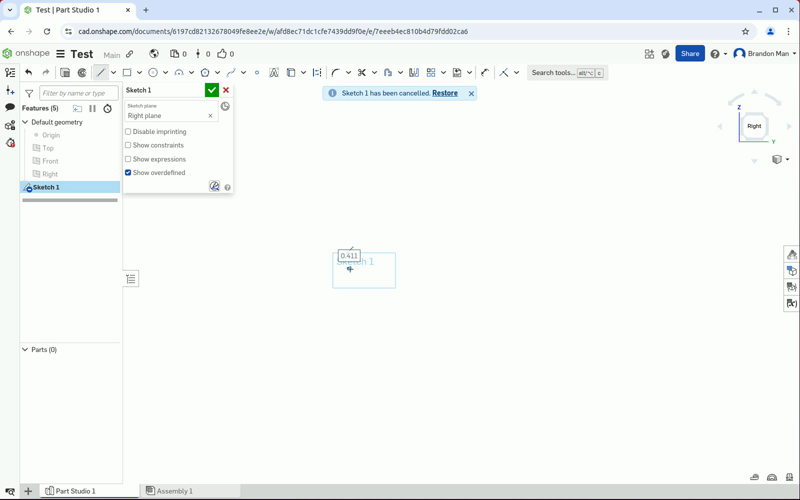
key_up(shift)
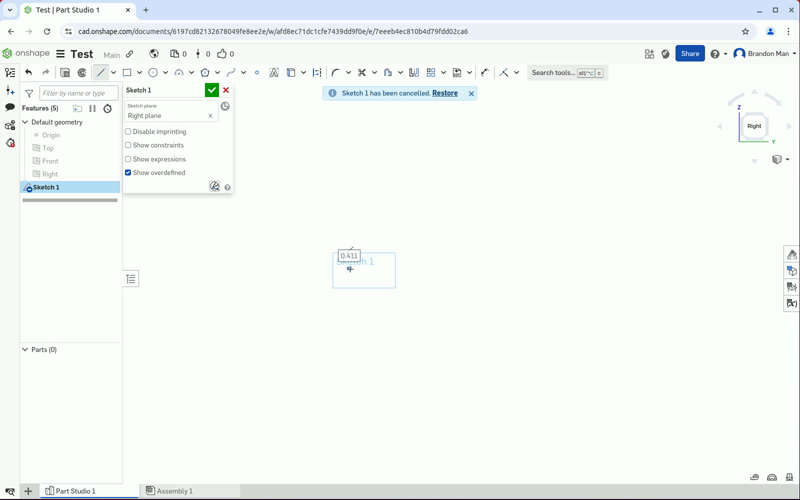
key_down(shift)
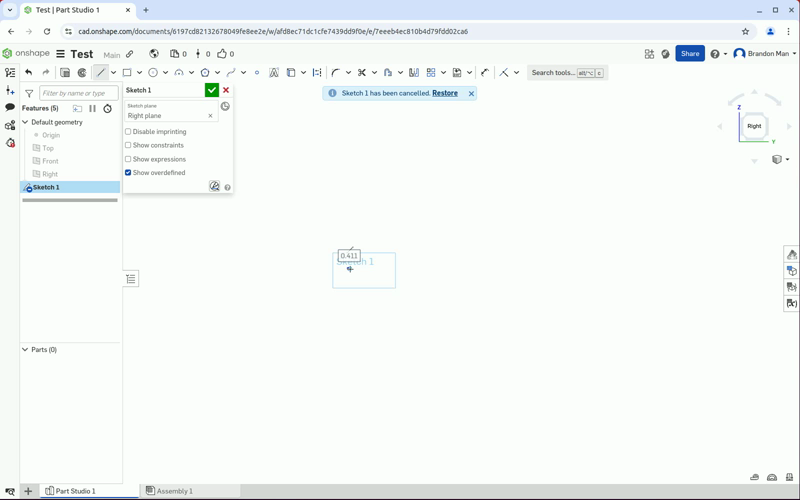
mouse_move(380, 268)
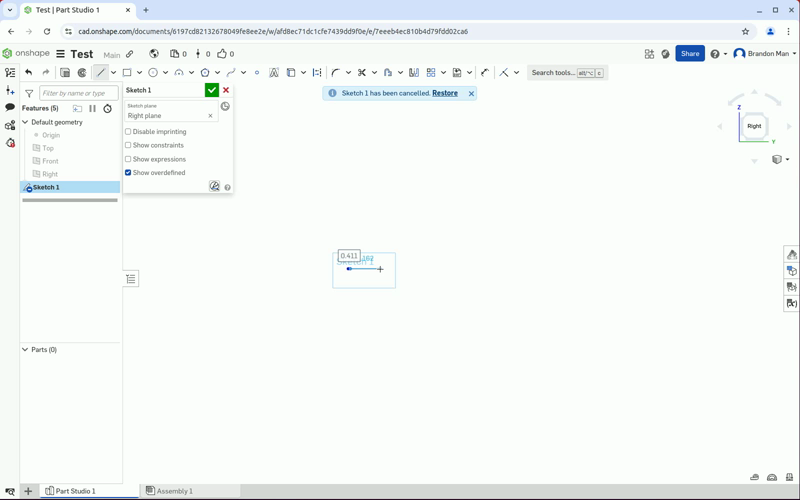
mouse_move(403, 268)
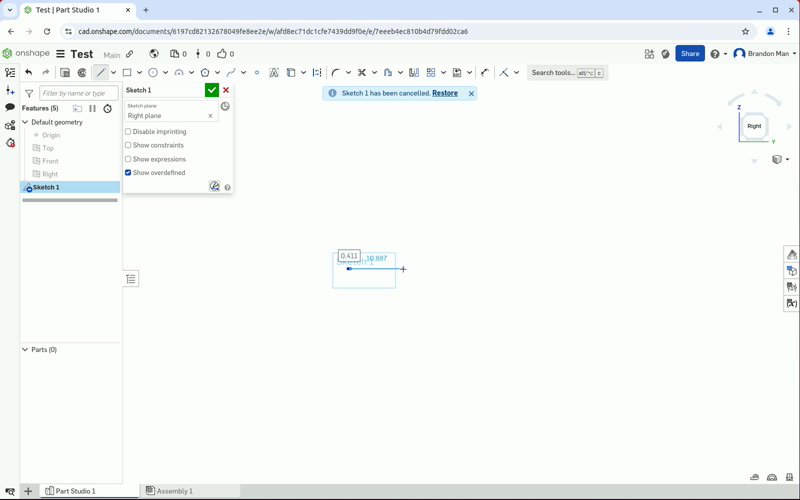
click(403, 268)
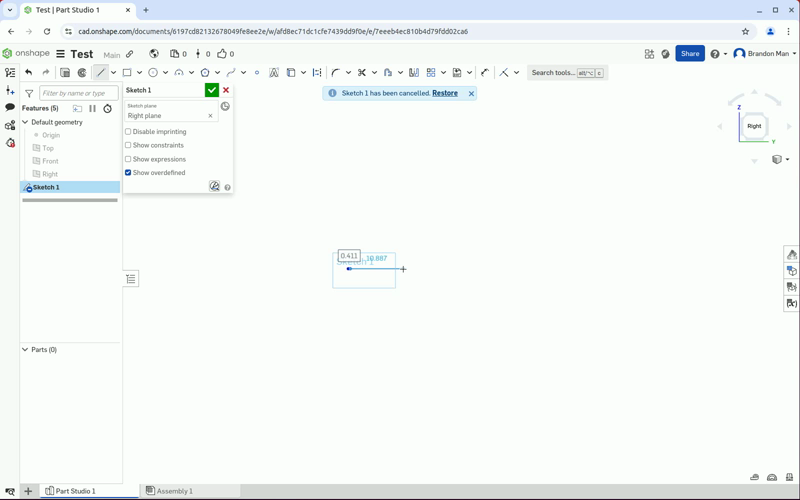
key_up(shift)
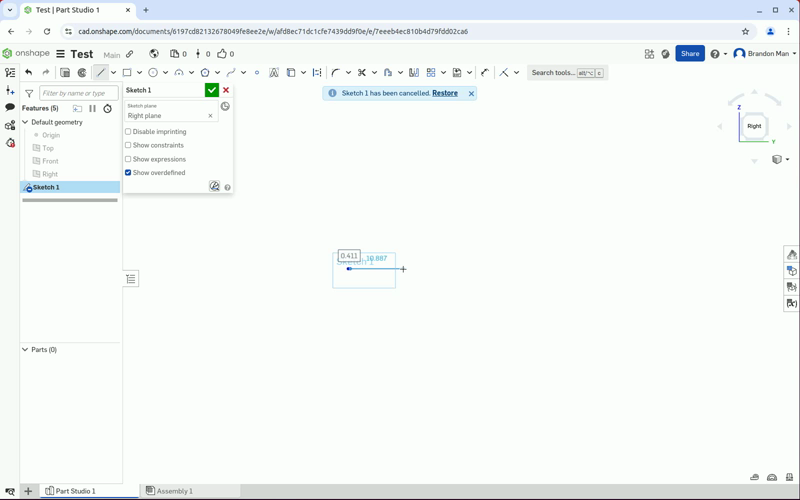
key_down(shift)
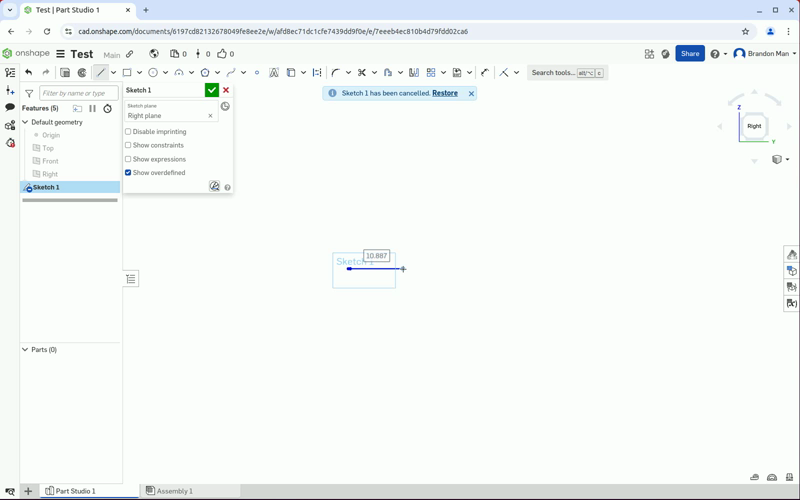
mouse_move(433, 268)
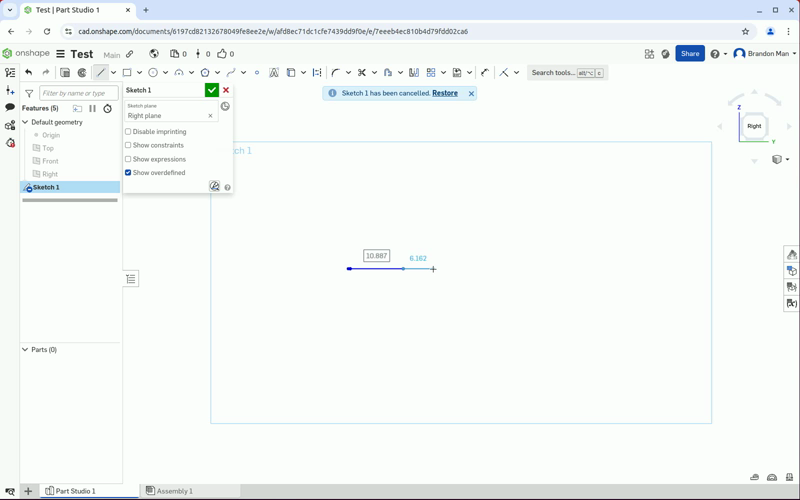
mouse_move(404, 268)
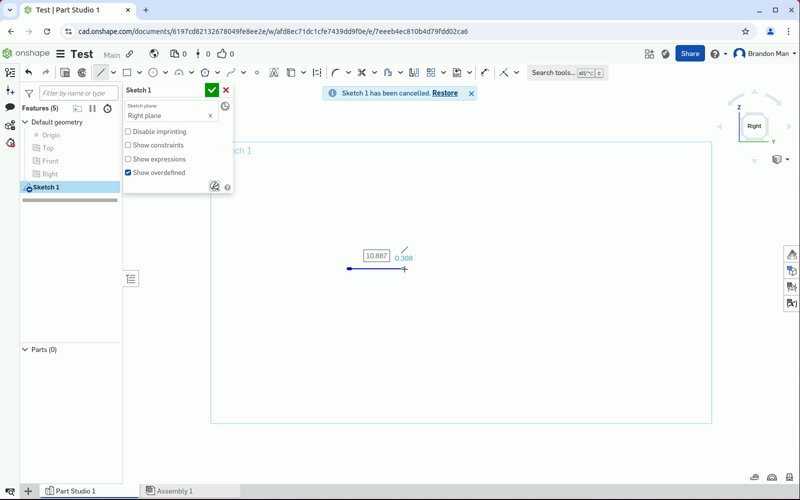
scroll(6)
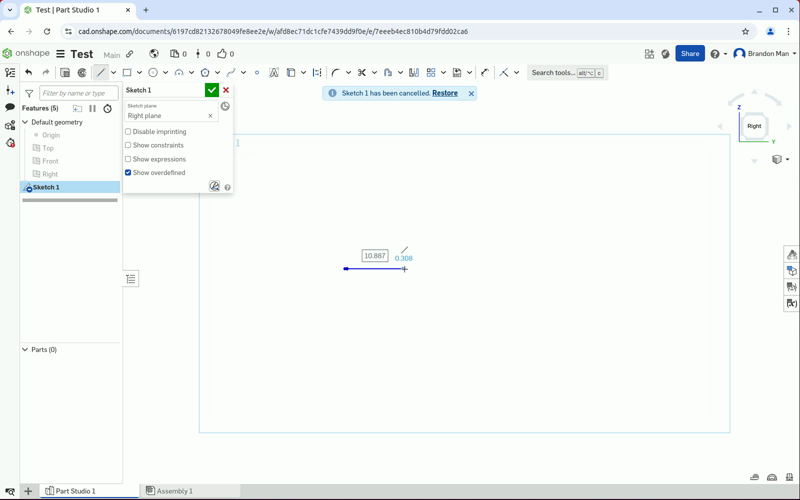
scroll(6)
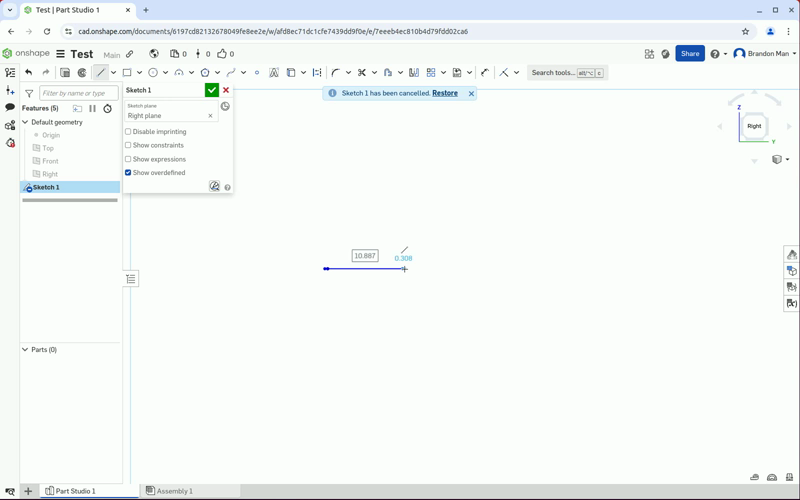
scroll(6)
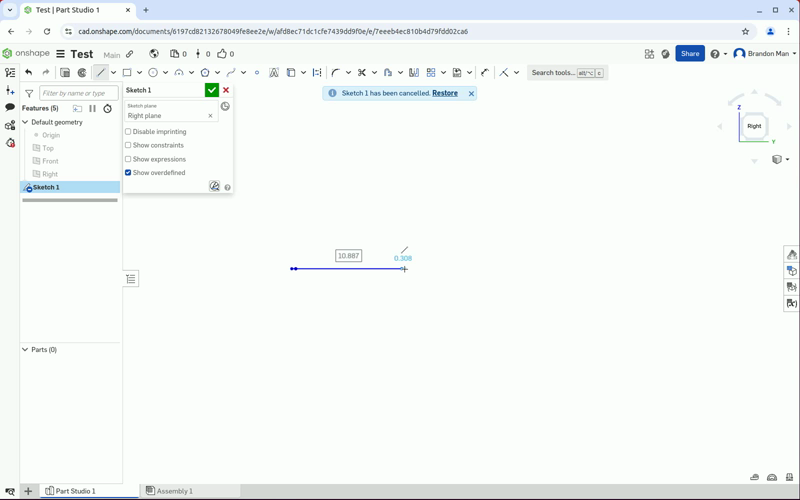
scroll(6)
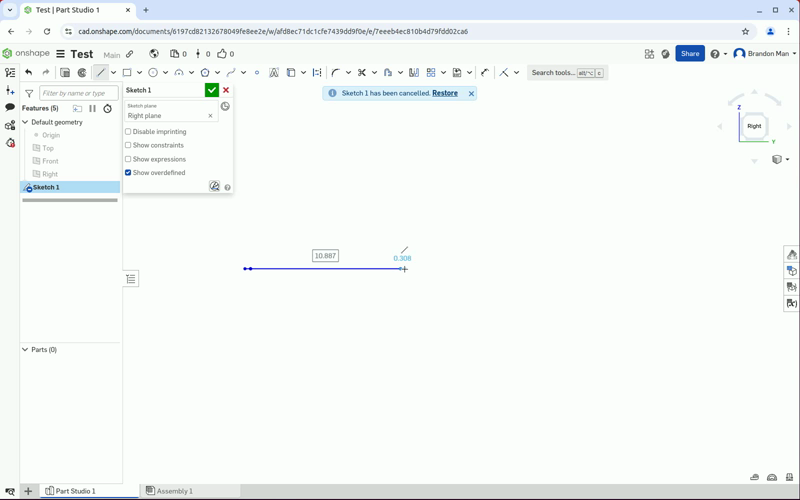
scroll(6)
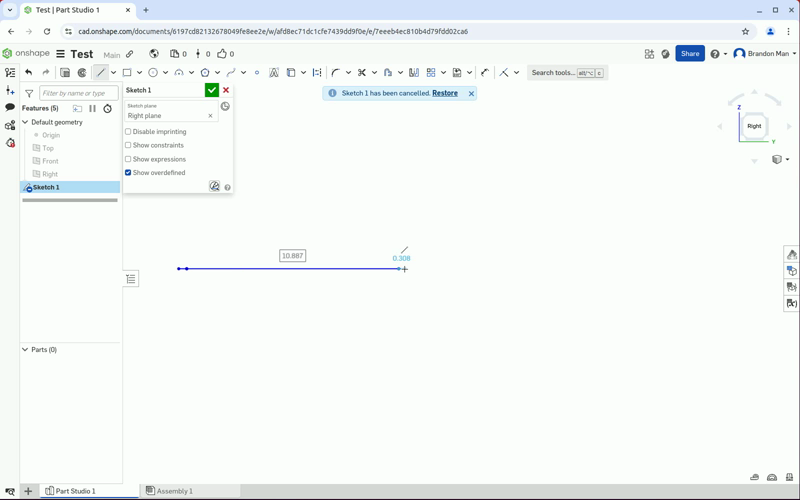
scroll(6)
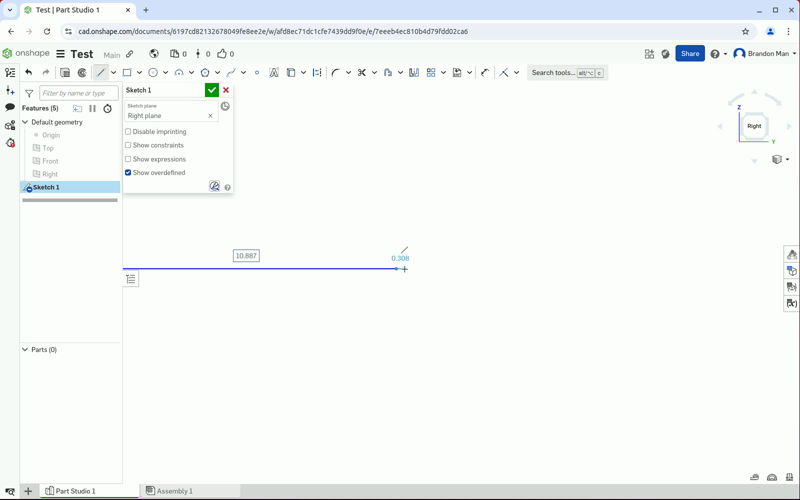
scroll(6)
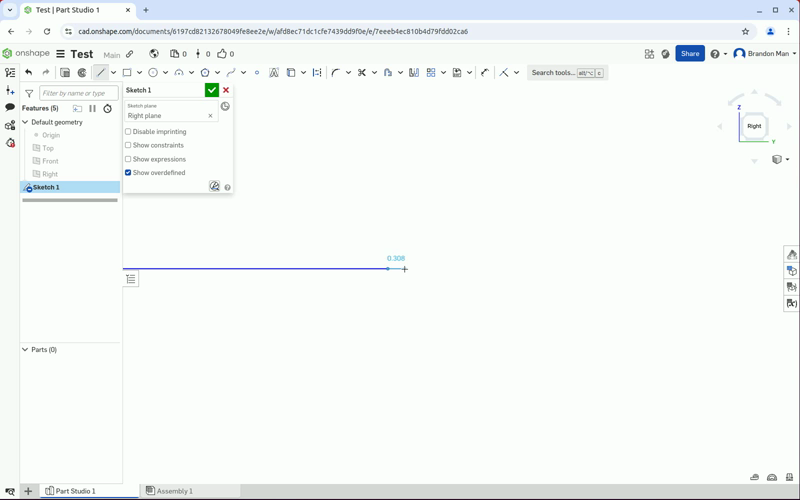
click(404, 268)
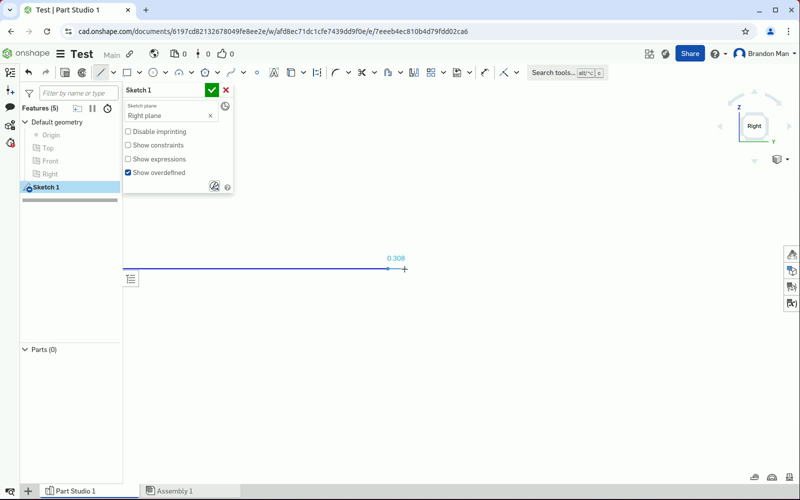
scroll(-6)
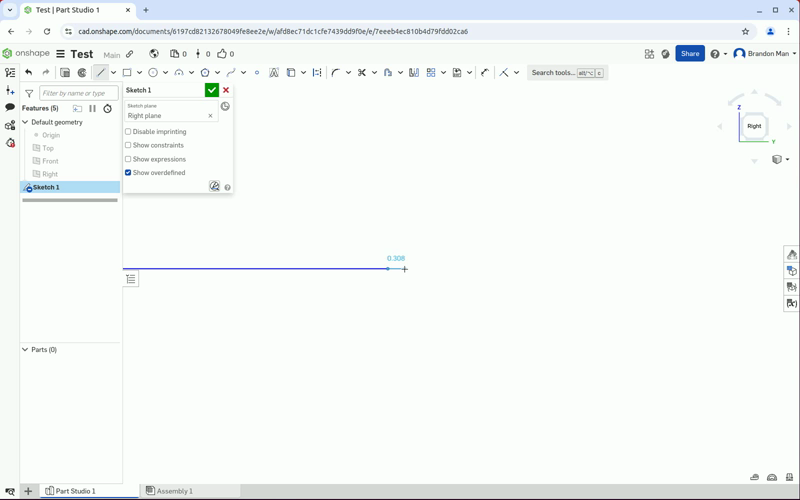
scroll(-6)
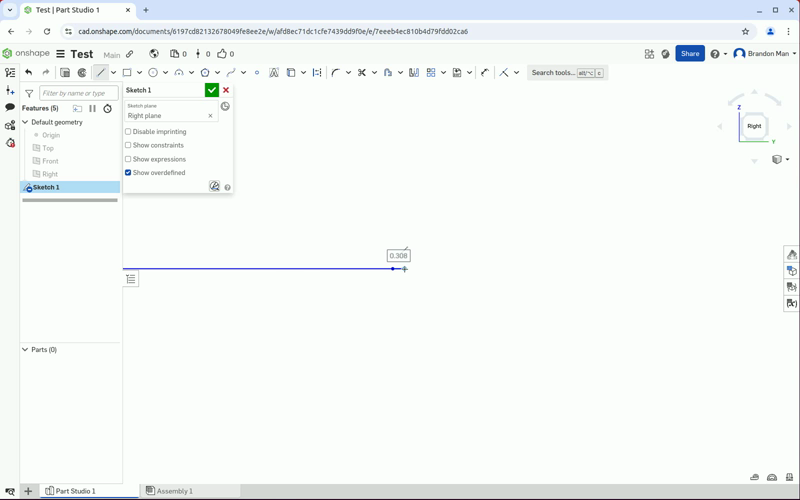
scroll(-6)
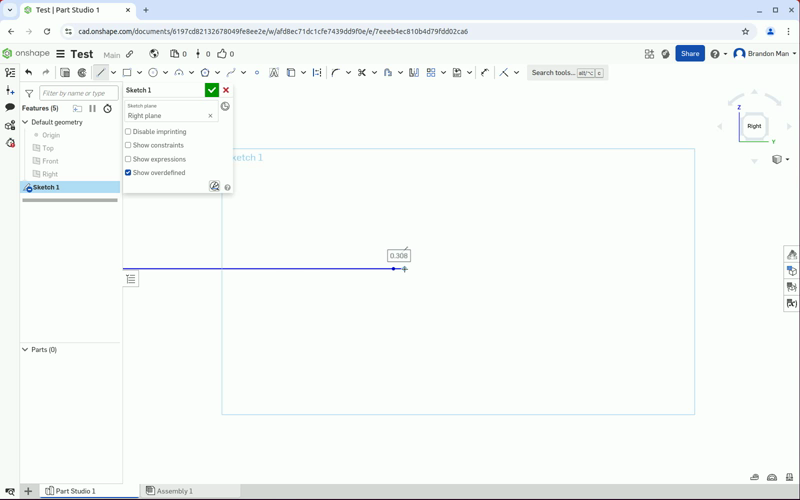
scroll(-6)
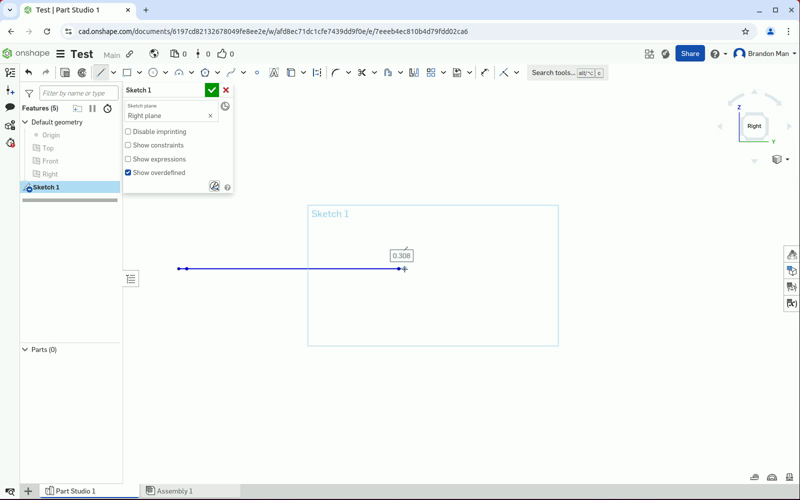
scroll(-6)
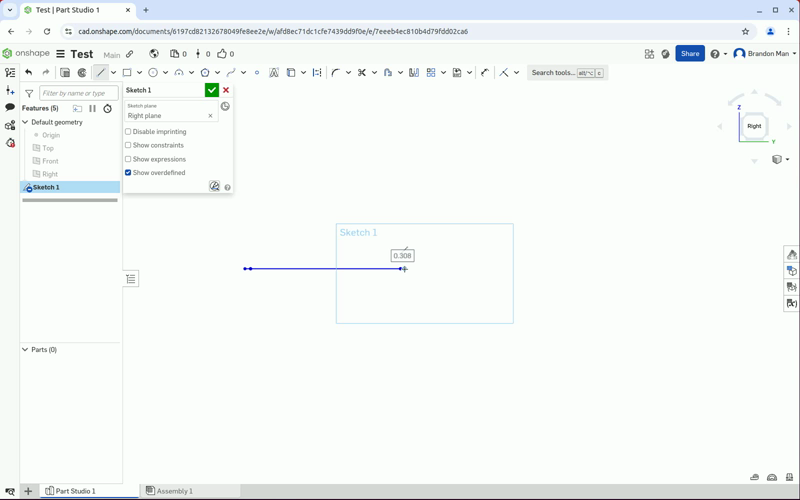
scroll(-6)
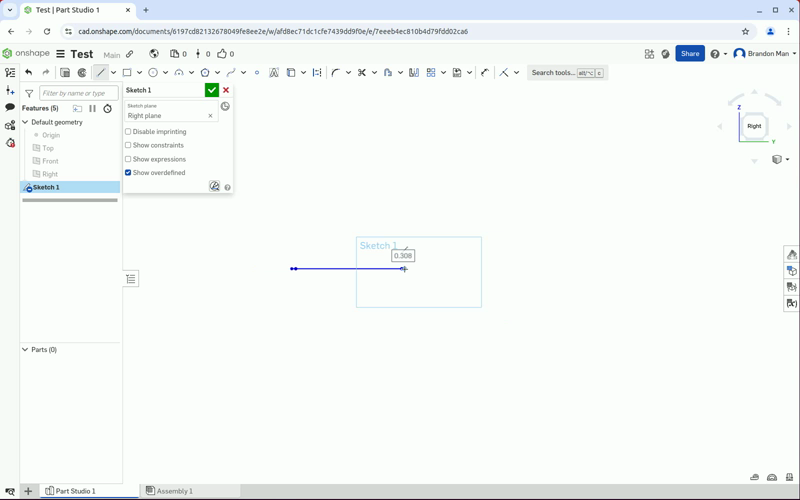
scroll(-6)
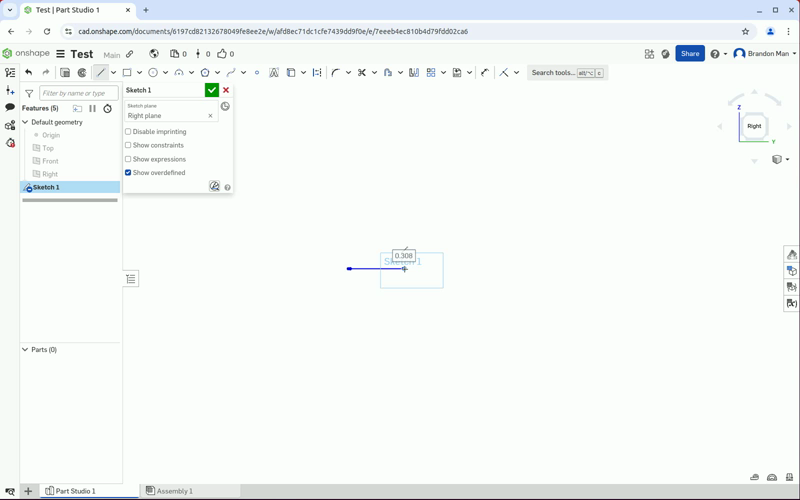
key_up(shift)
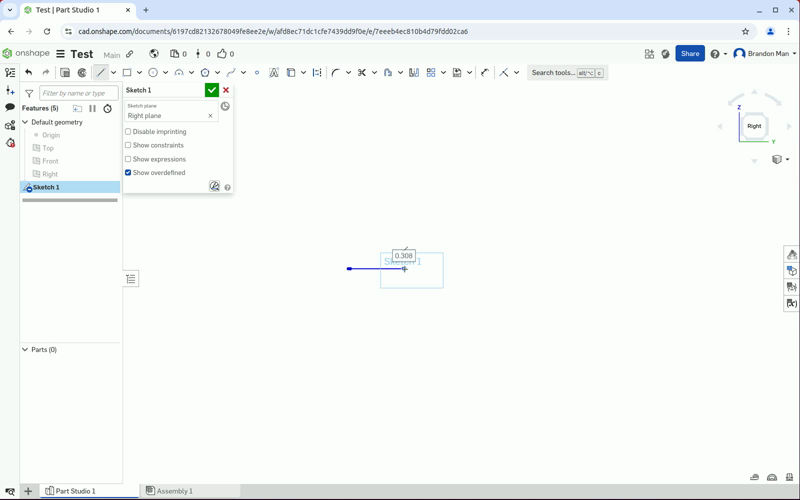
key_down(shift)
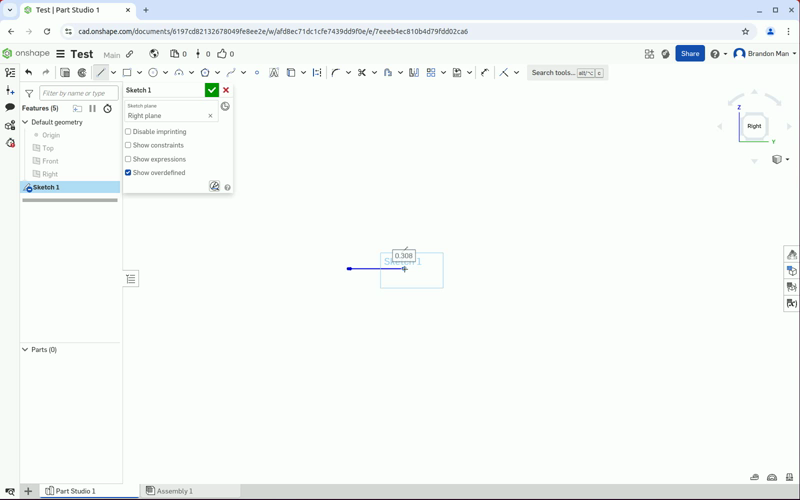
mouse_move(434, 268)
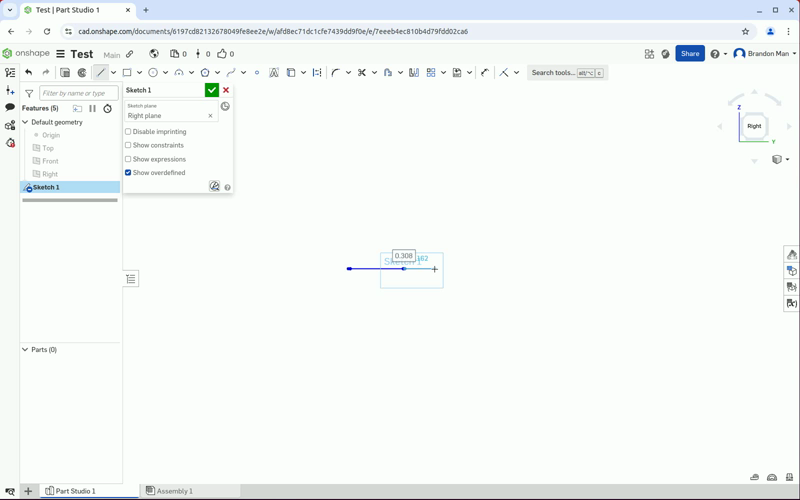
mouse_move(404, 265)
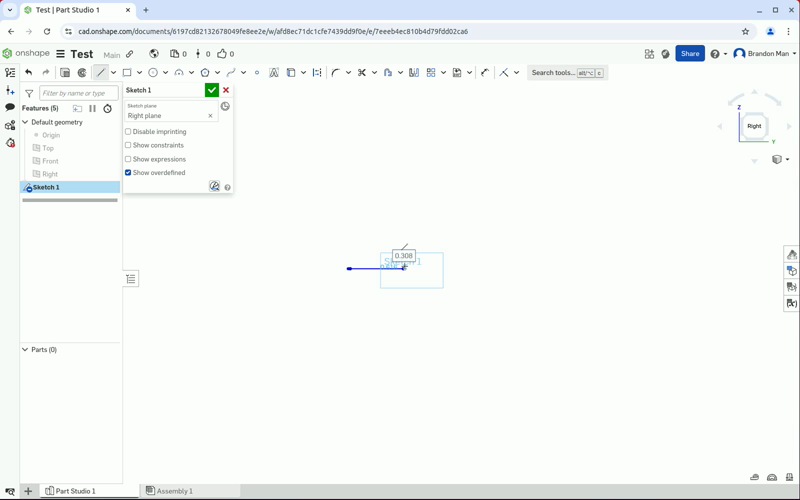
scroll(6)
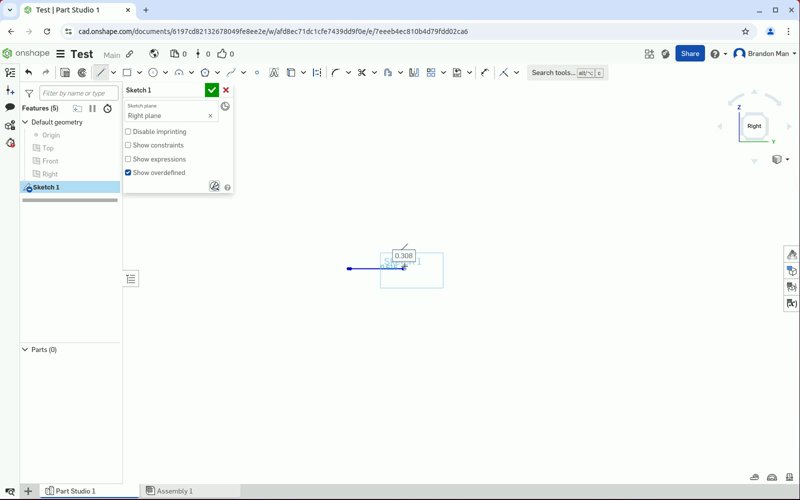
scroll(6)
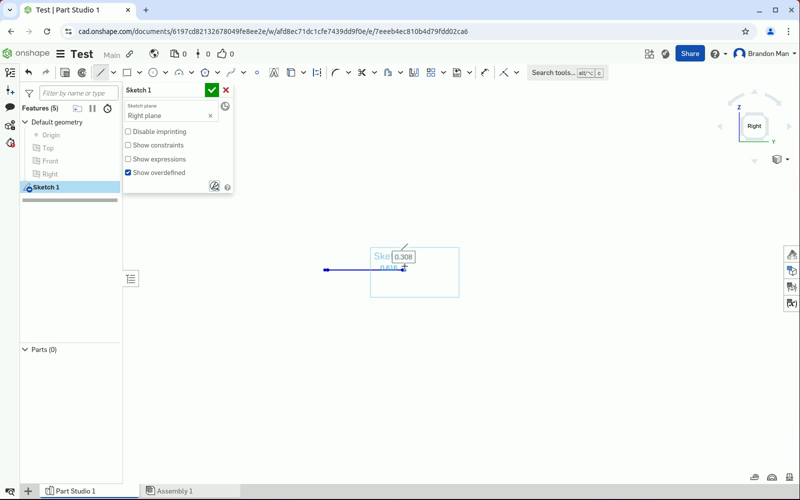
scroll(6)
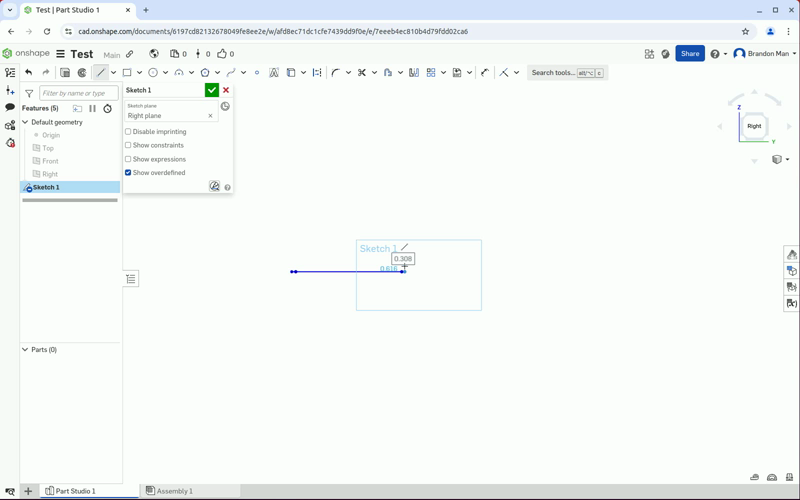
scroll(6)
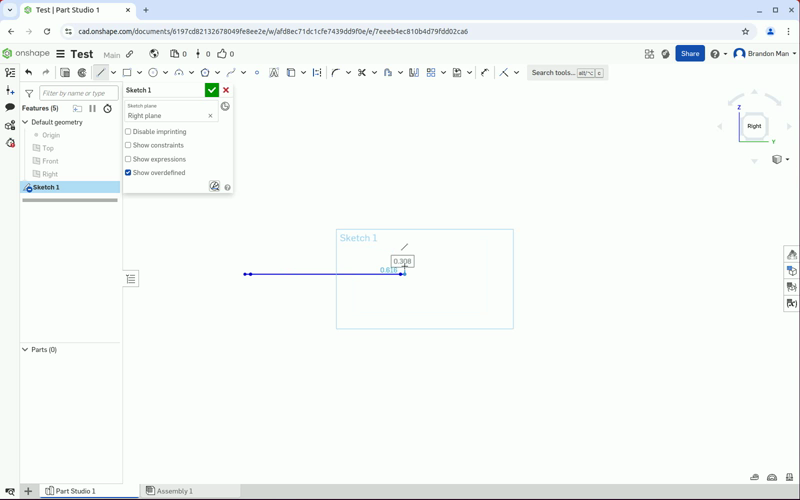
scroll(6)
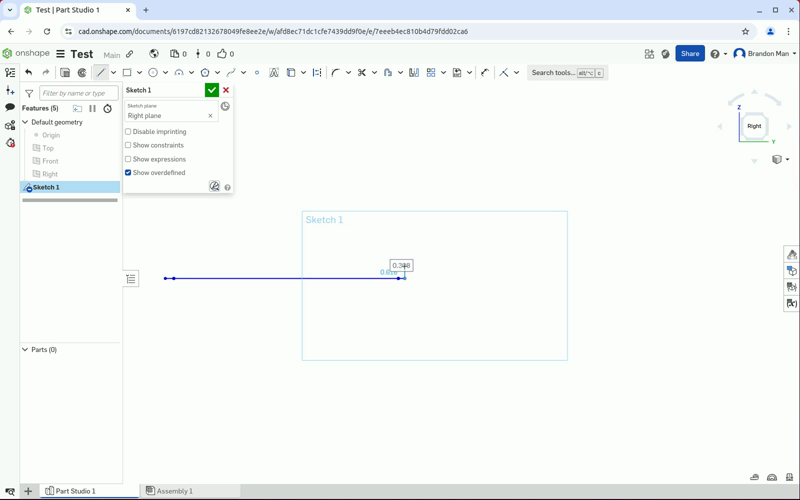
scroll(6)
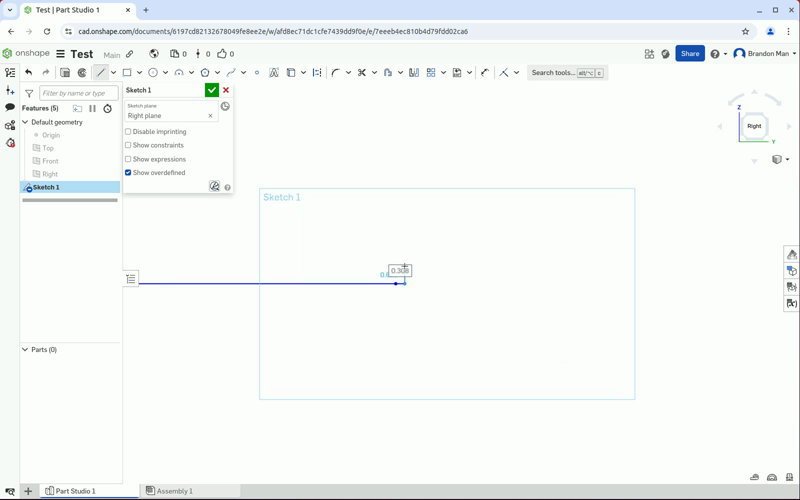
scroll(6)
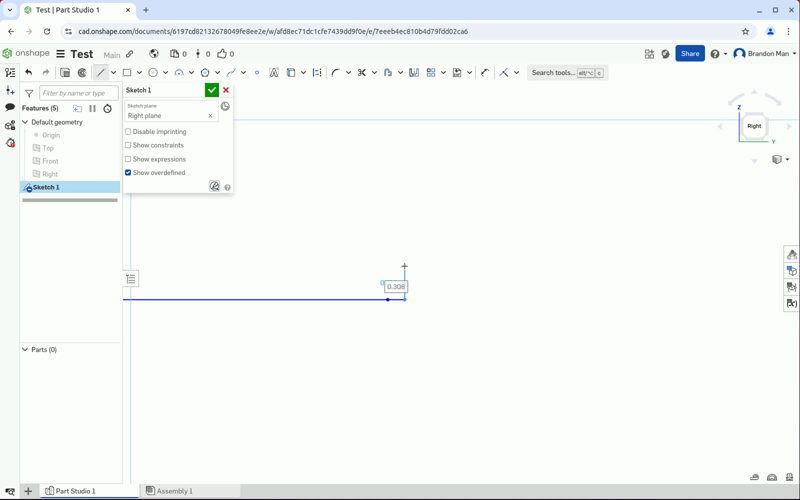
click(404, 265)
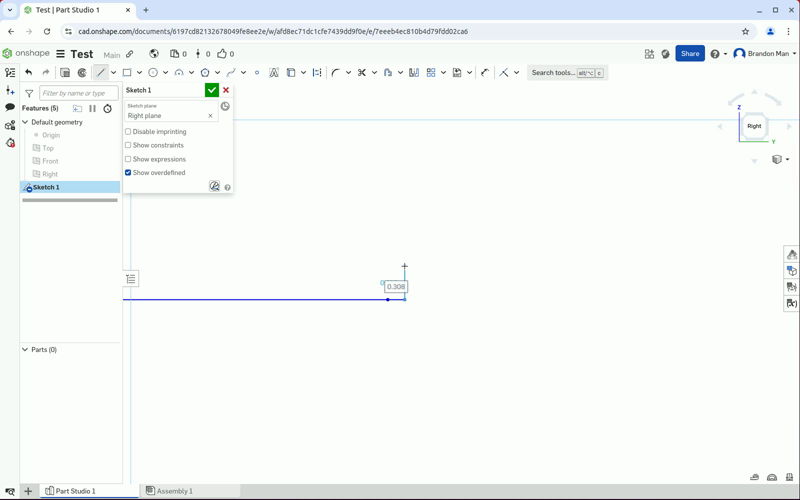
scroll(-6)
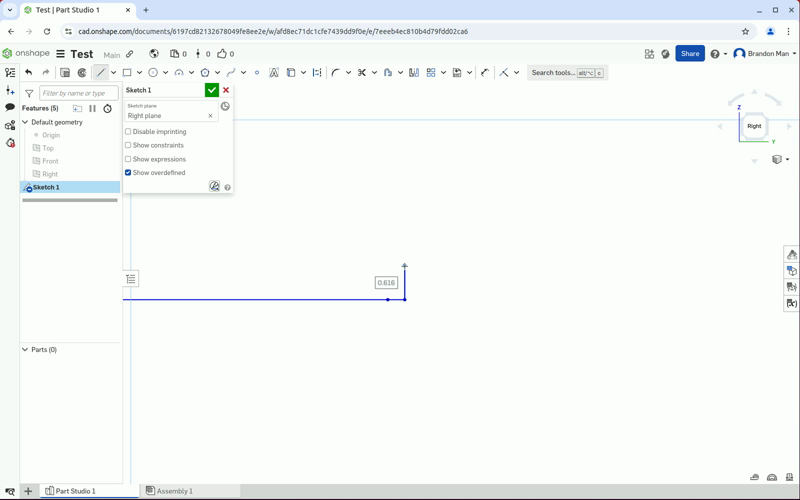
scroll(-6)
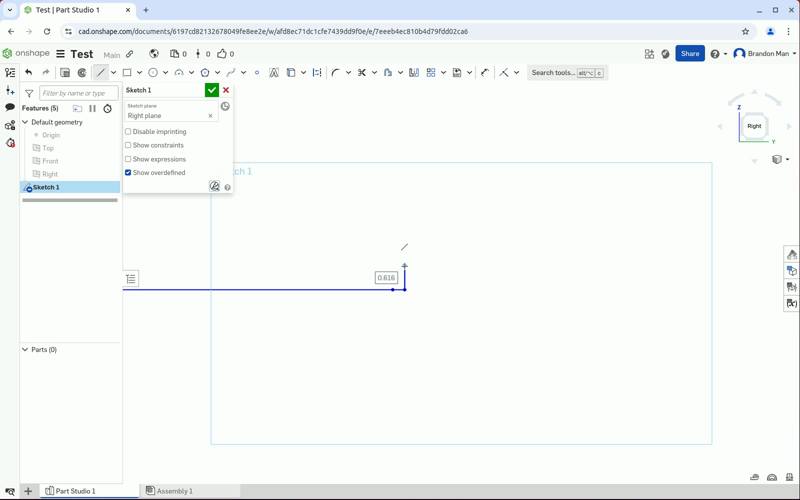
scroll(-6)
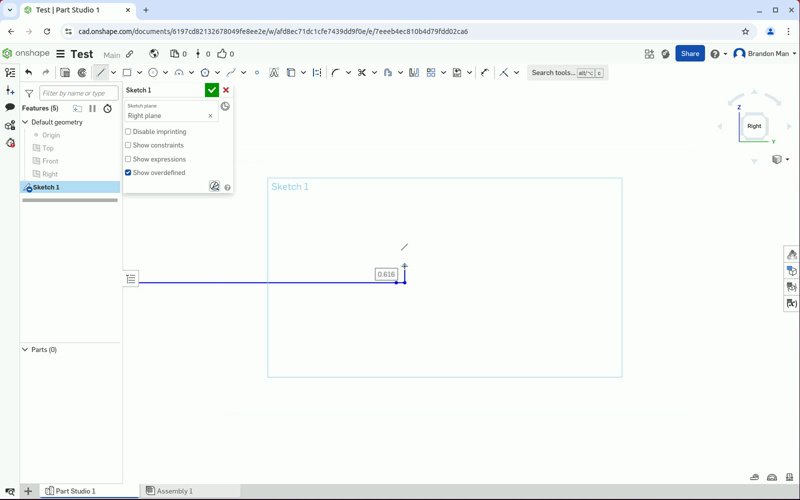
scroll(-6)
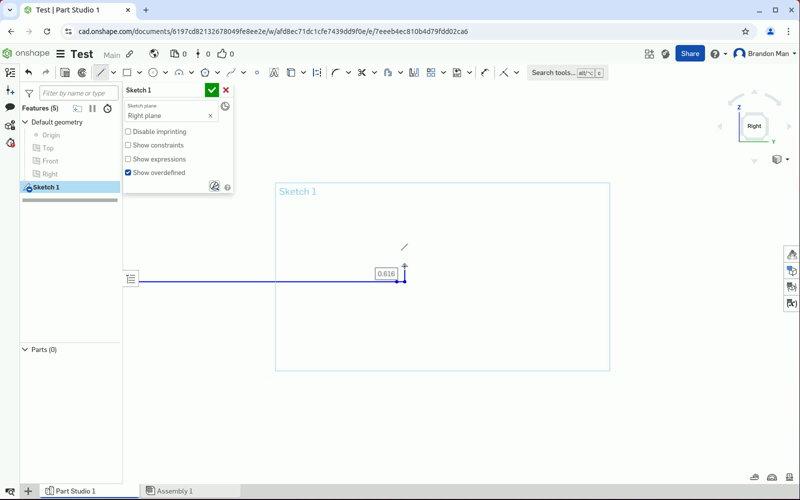
scroll(-6)
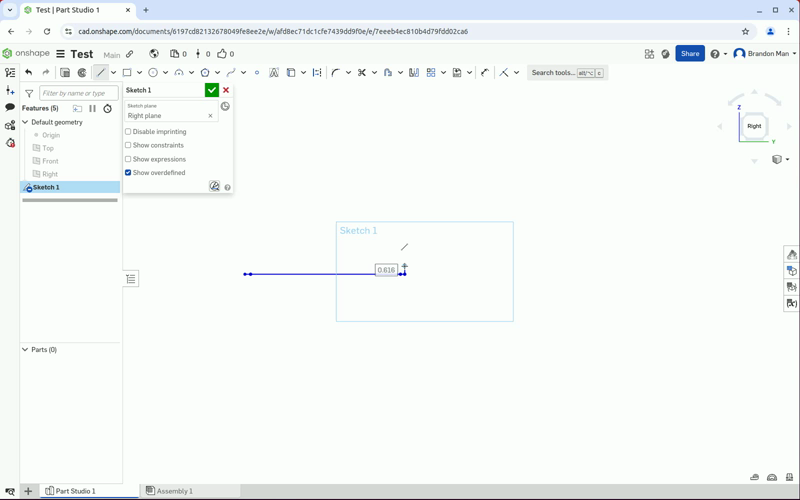
scroll(-6)
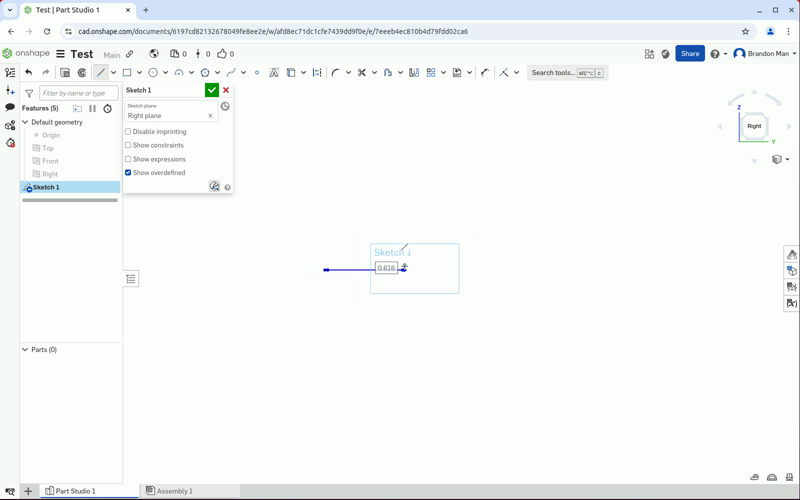
scroll(-6)
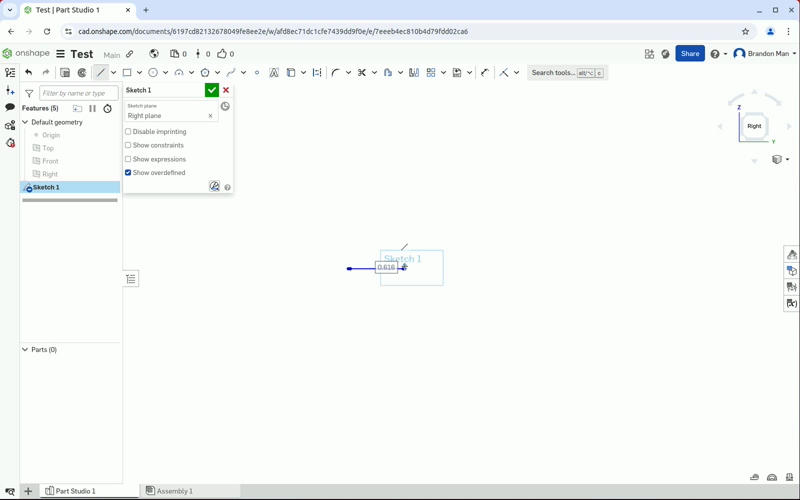
key_up(shift)
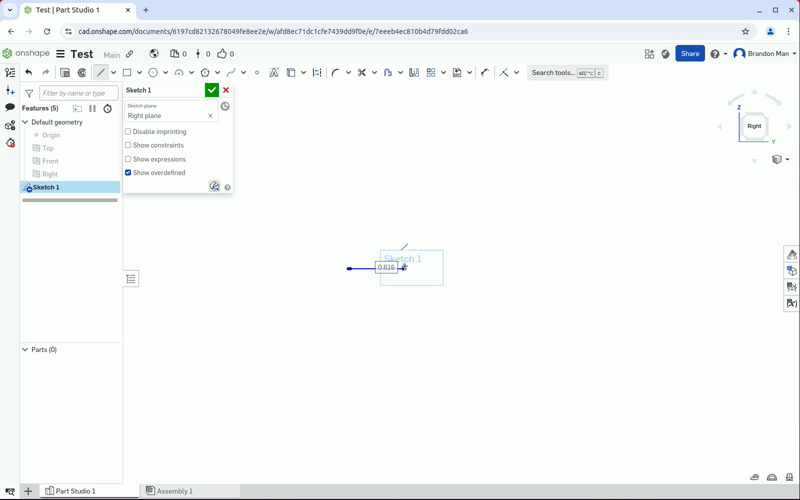
key_down(shift)
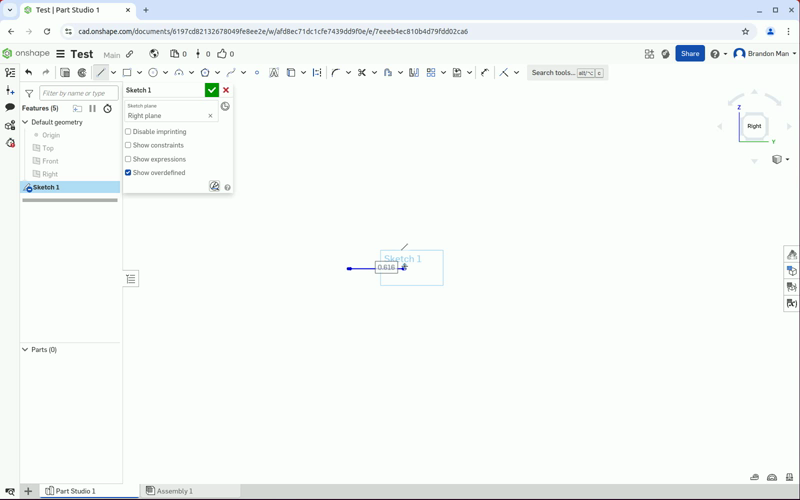
mouse_move(434, 265)
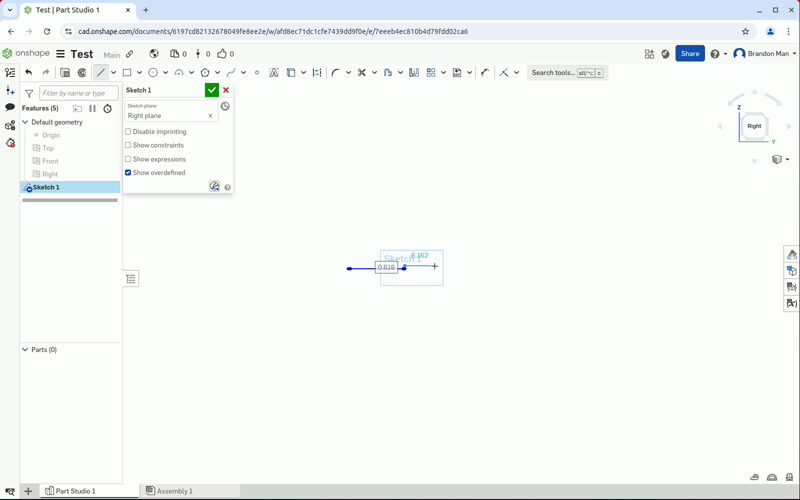
mouse_move(348, 265)
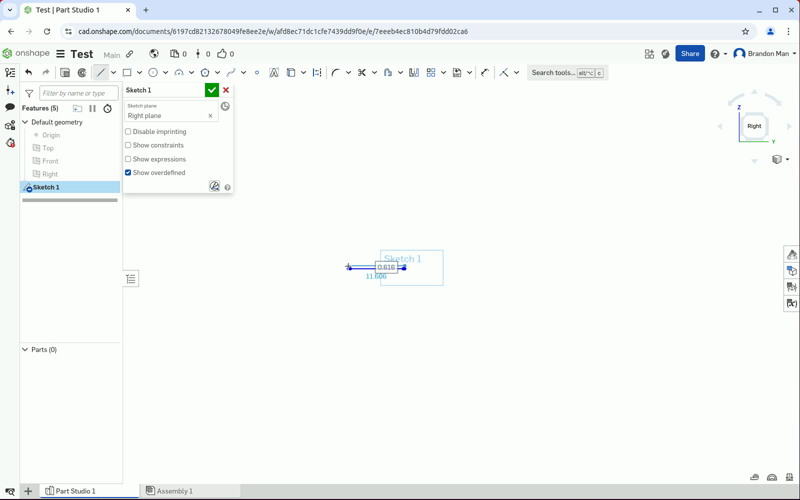
scroll(6)
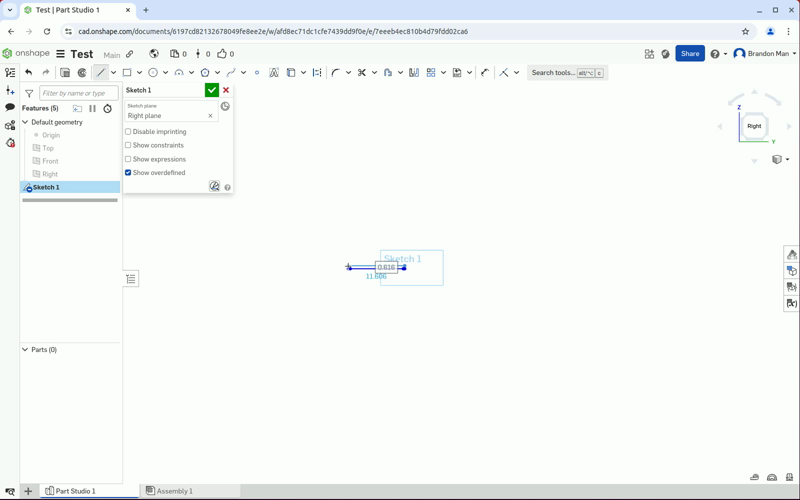
scroll(6)
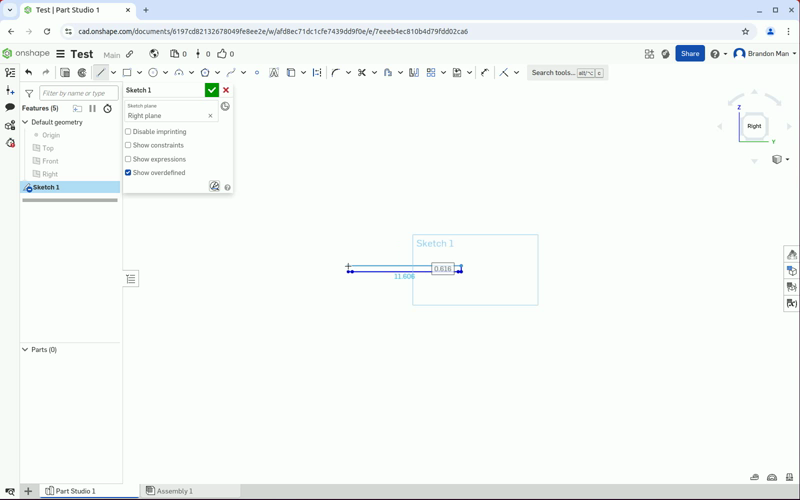
scroll(6)
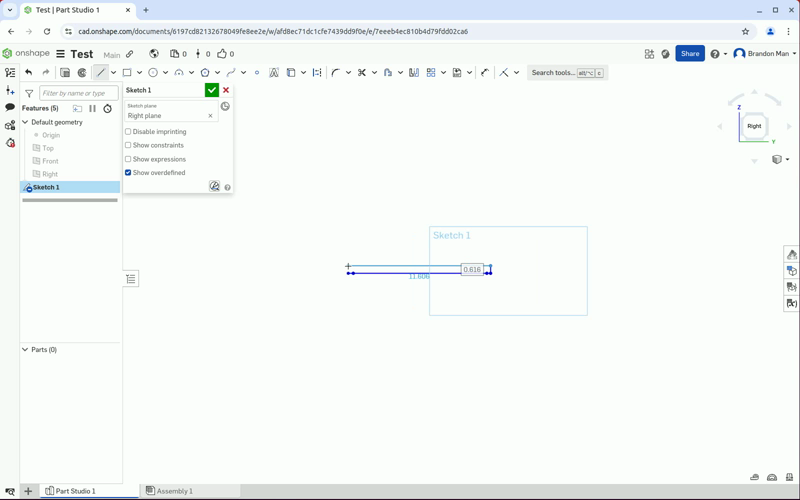
scroll(6)
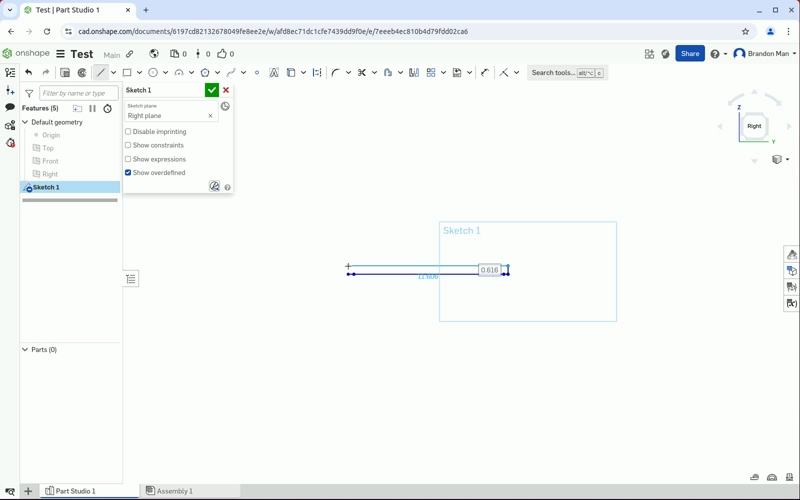
scroll(6)
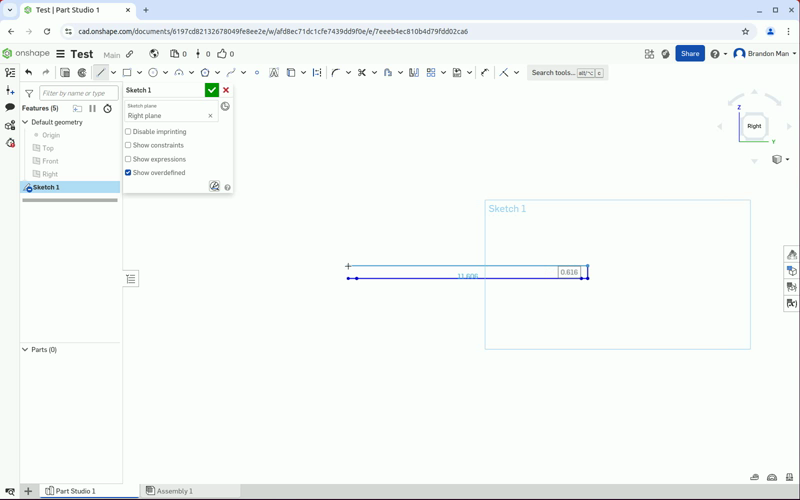
scroll(6)
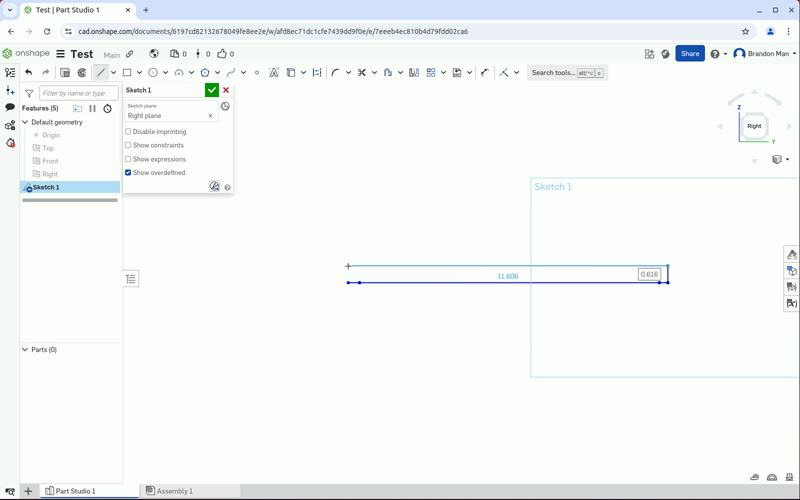
scroll(6)
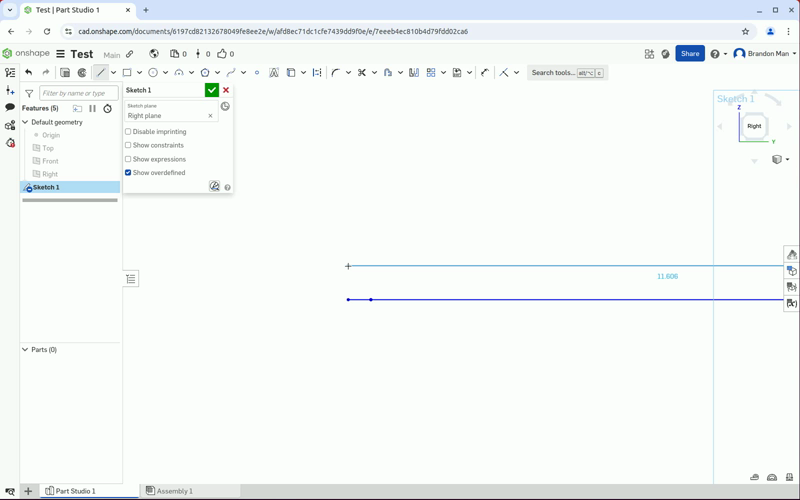
click(348, 265)
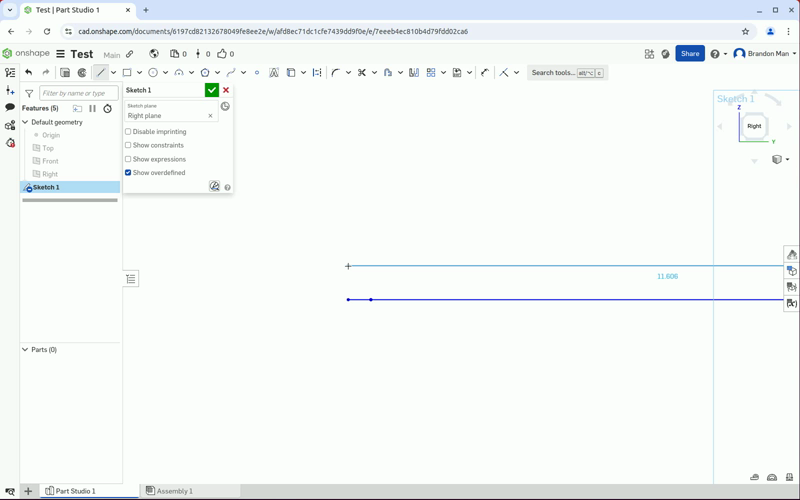
scroll(-6)
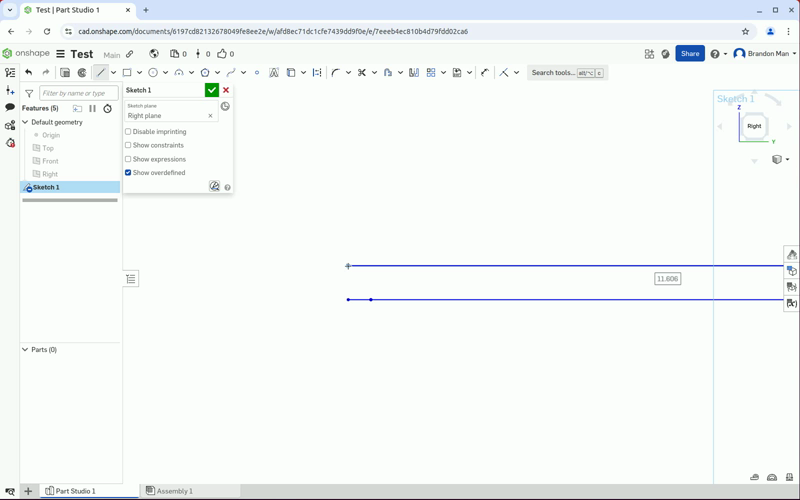
scroll(-6)
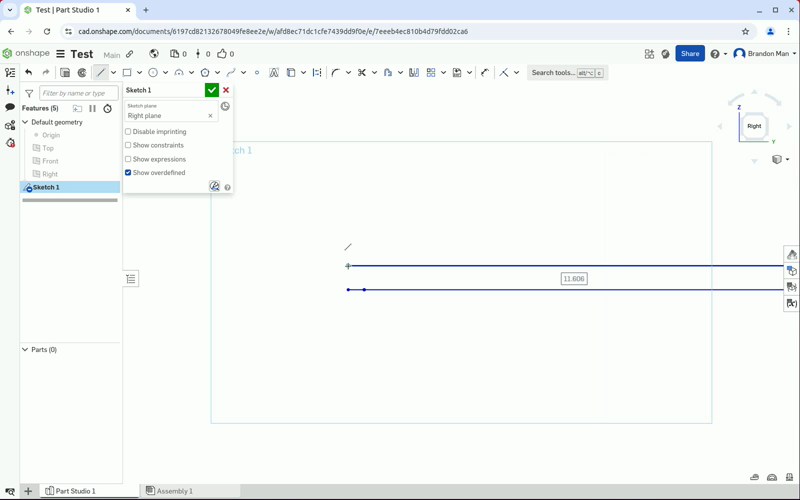
scroll(-6)
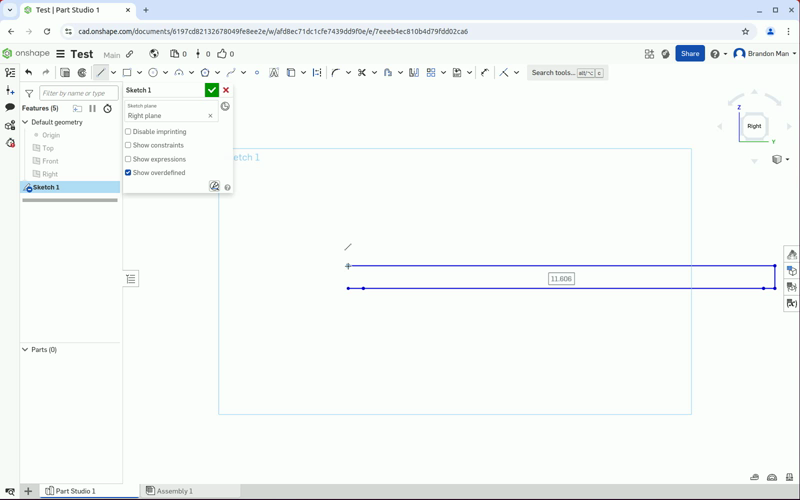
scroll(-6)
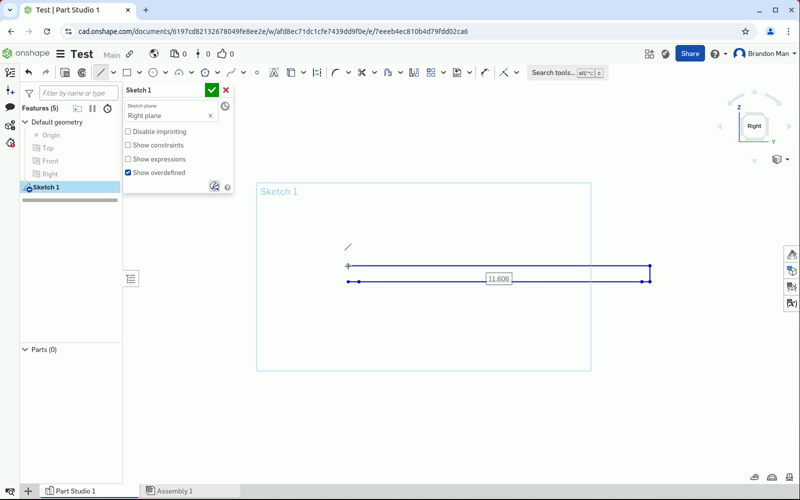
scroll(-6)
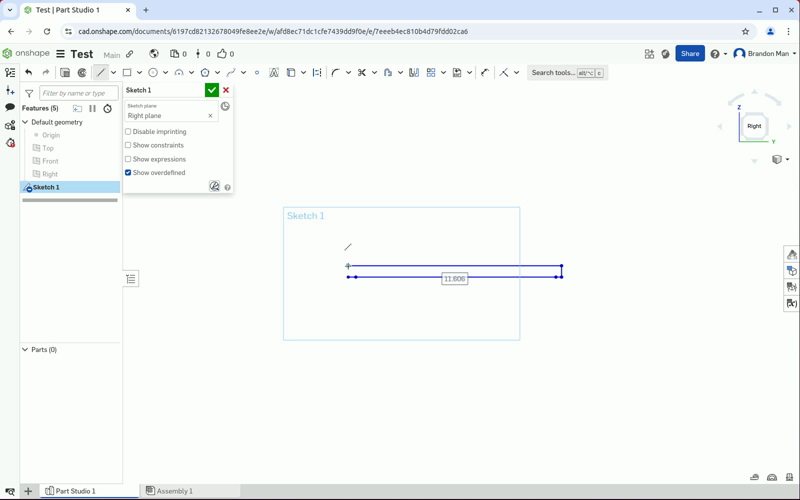
scroll(-6)
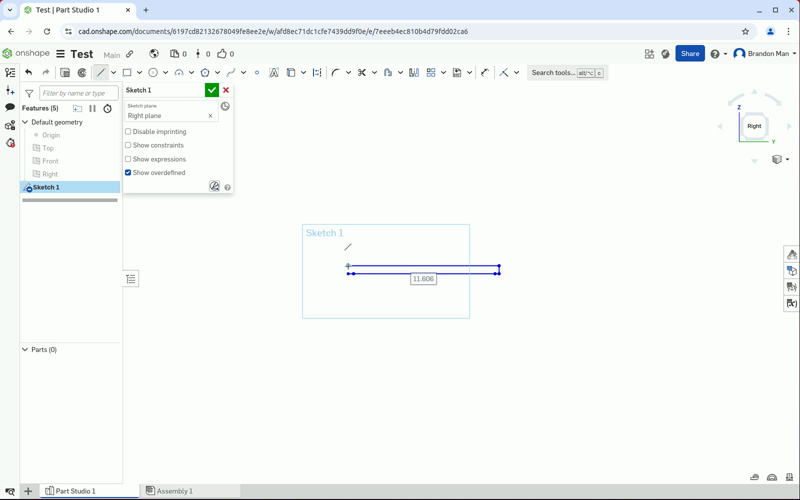
scroll(-6)
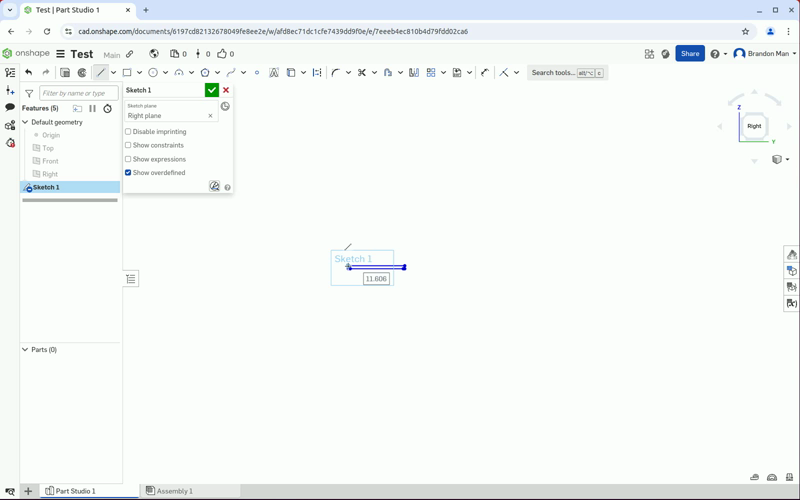
key_up(shift)
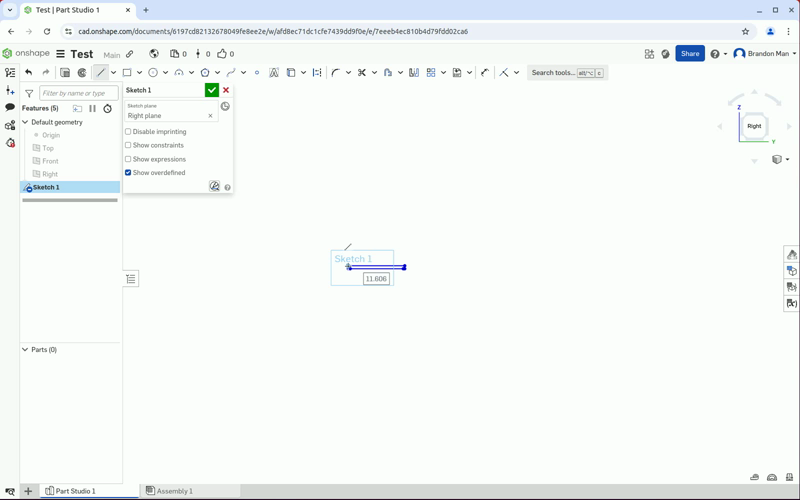
mouse_move(378, 265)
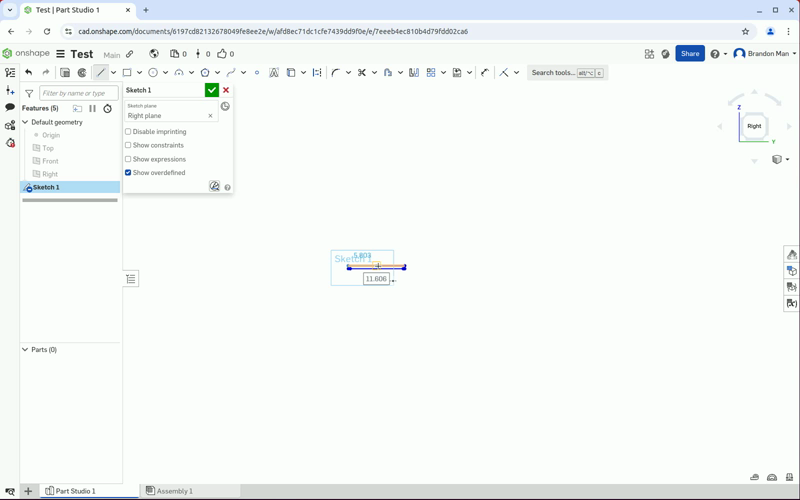
key_down(shift)
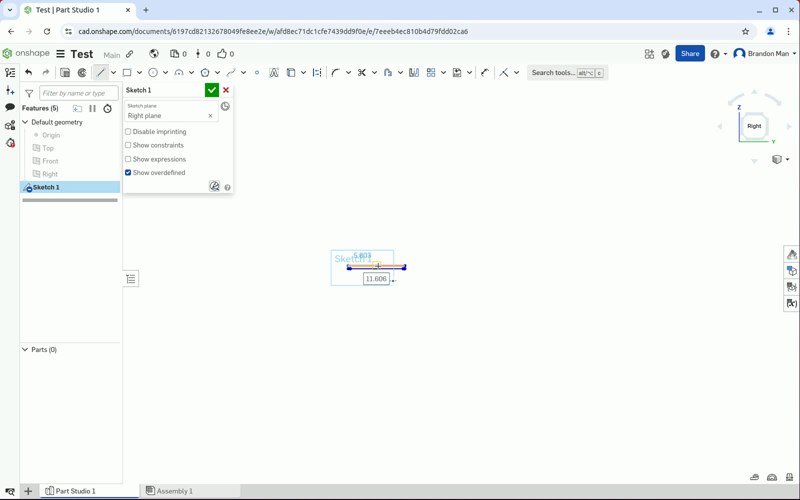
mouse_move(348, 268)
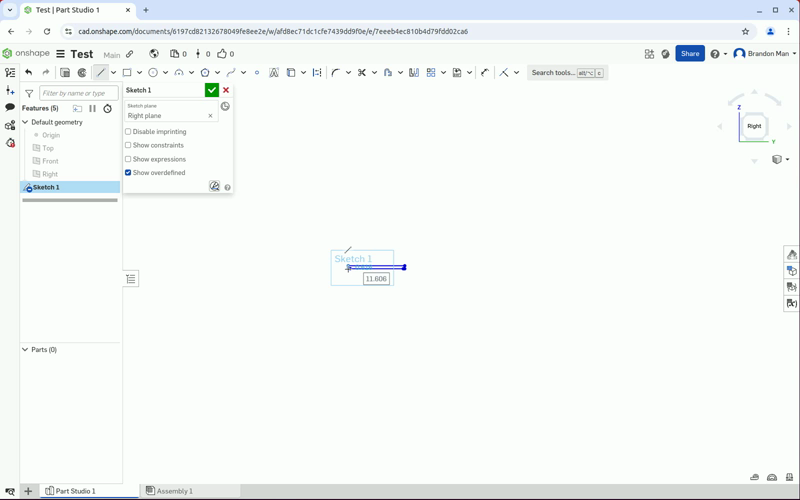
scroll(6)
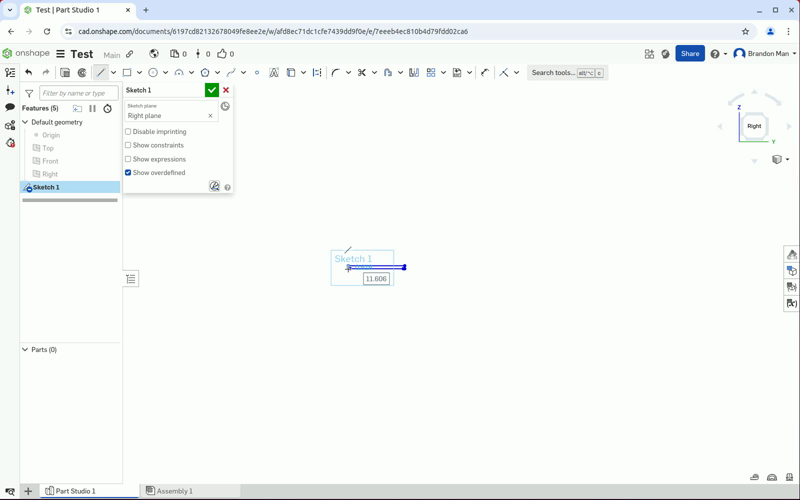
scroll(6)
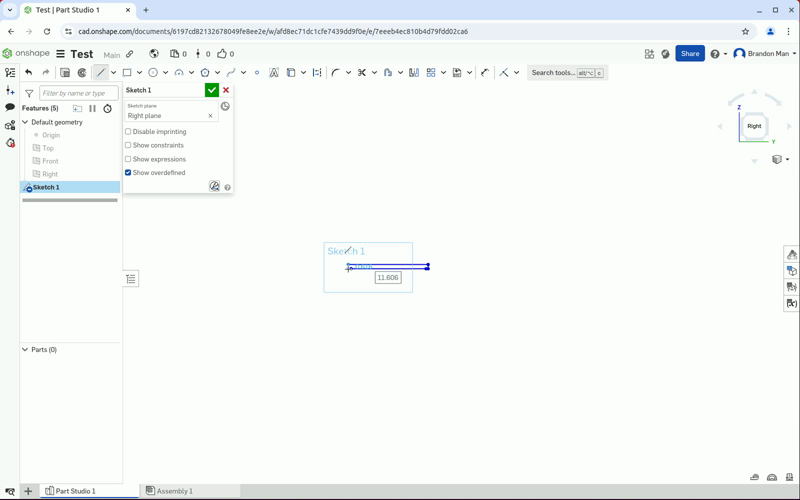
scroll(6)
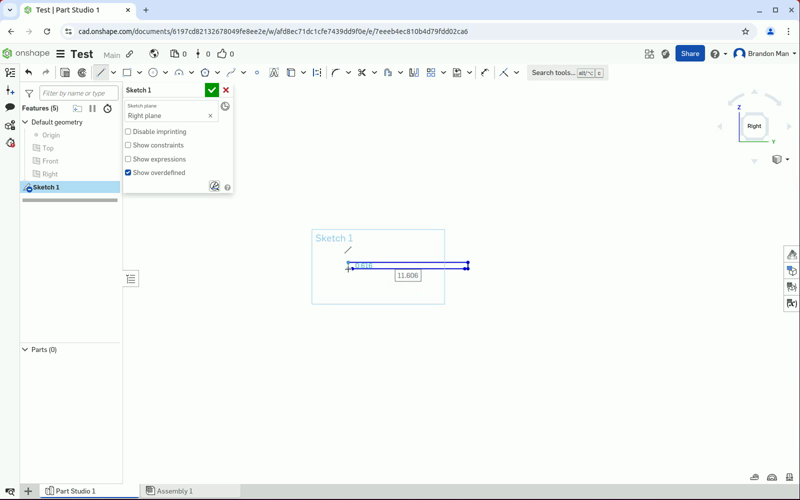
scroll(6)
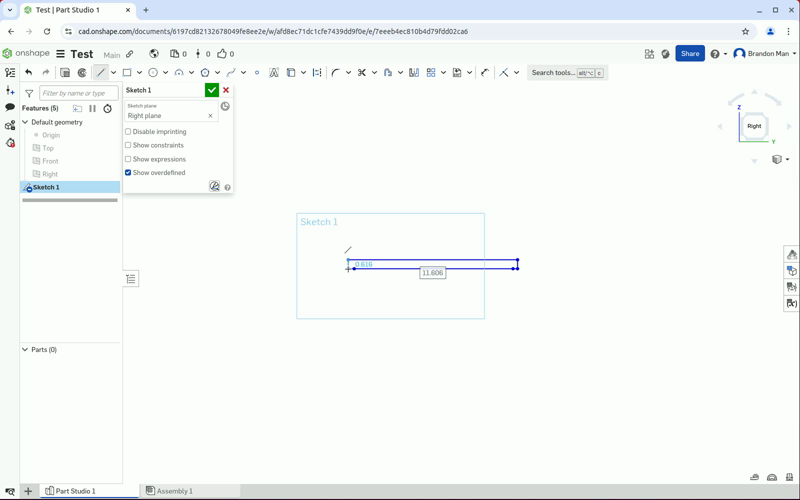
scroll(6)
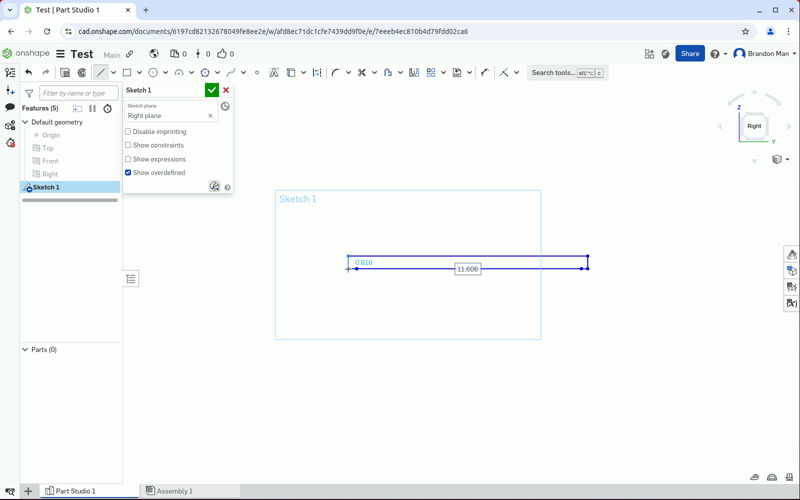
scroll(6)
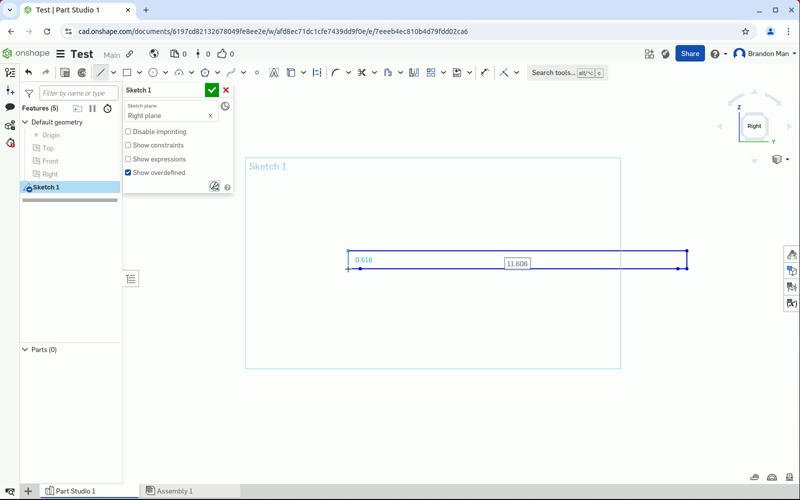
scroll(6)
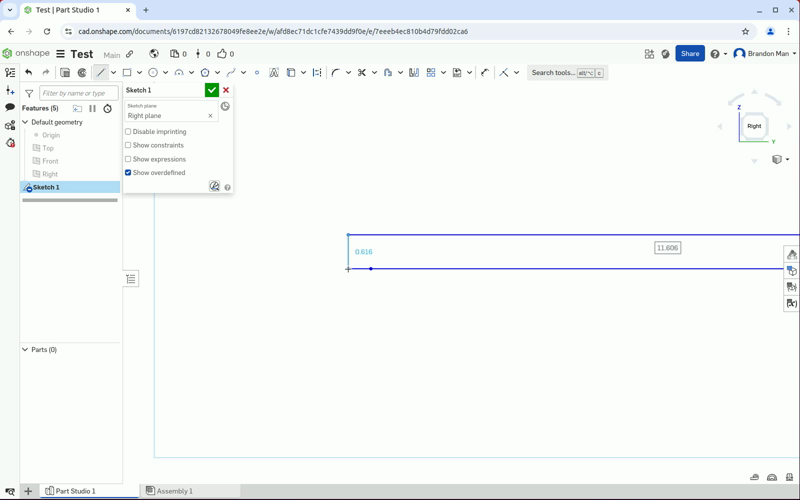
key_up(shift)
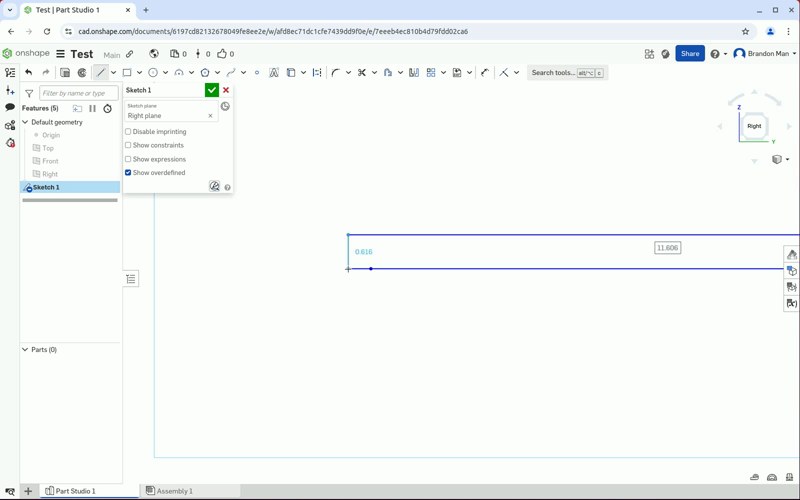
click(348, 268)
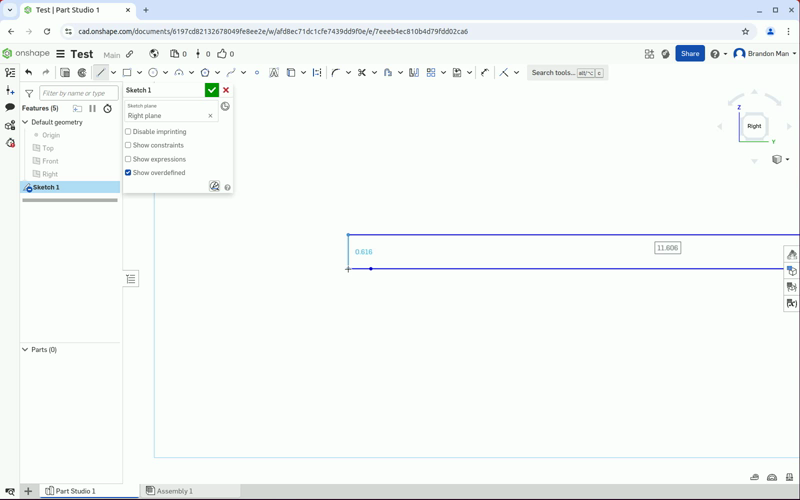
scroll(-6)
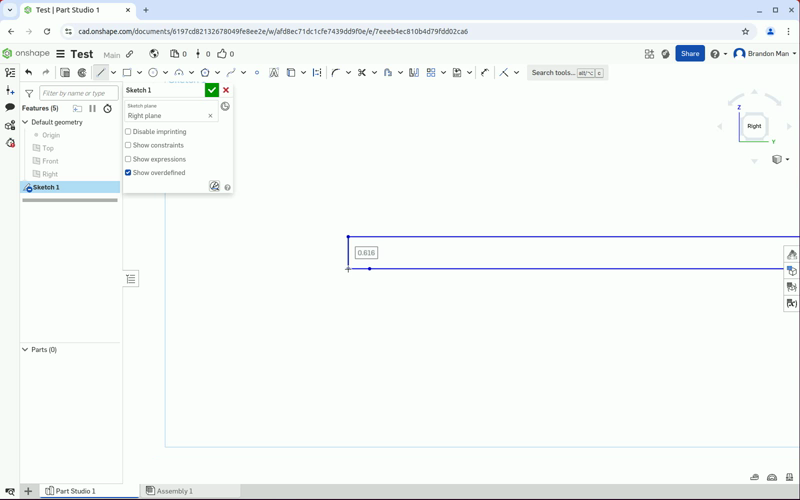
scroll(-6)
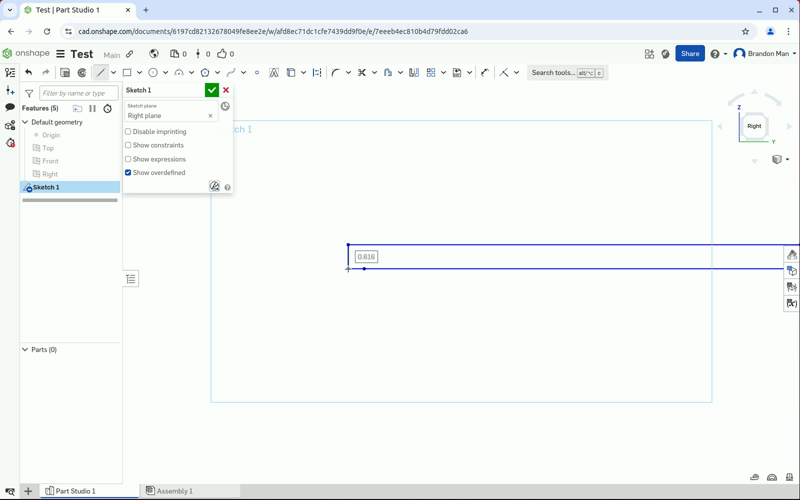
scroll(-6)
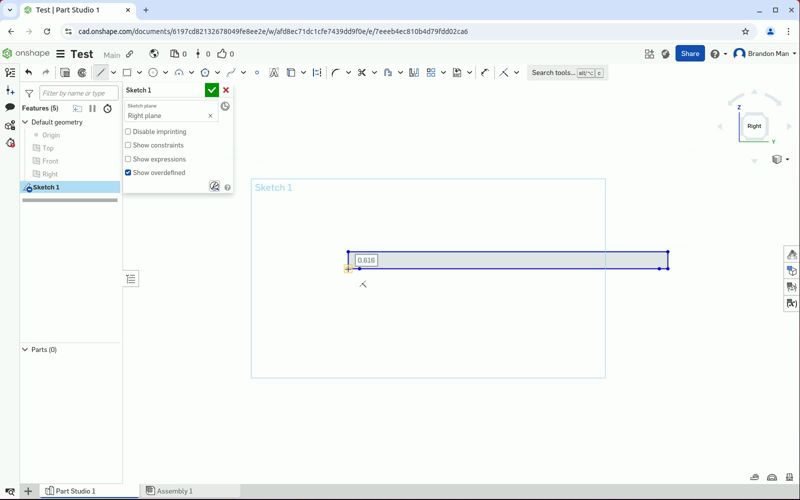
scroll(-6)
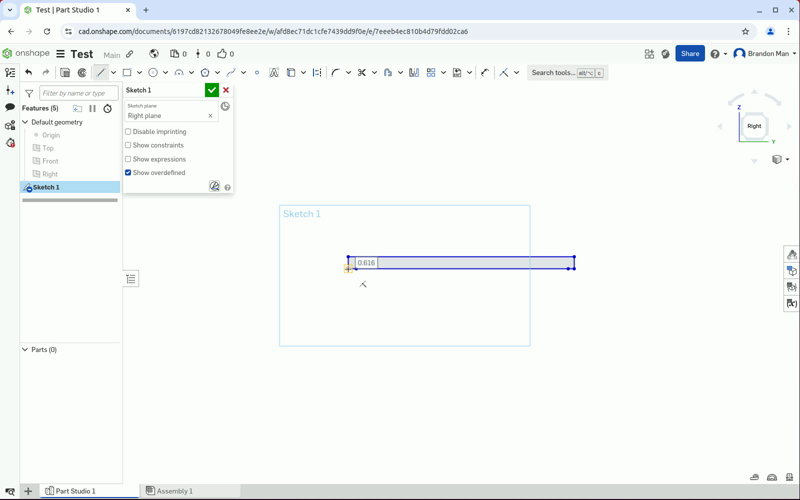
scroll(-6)
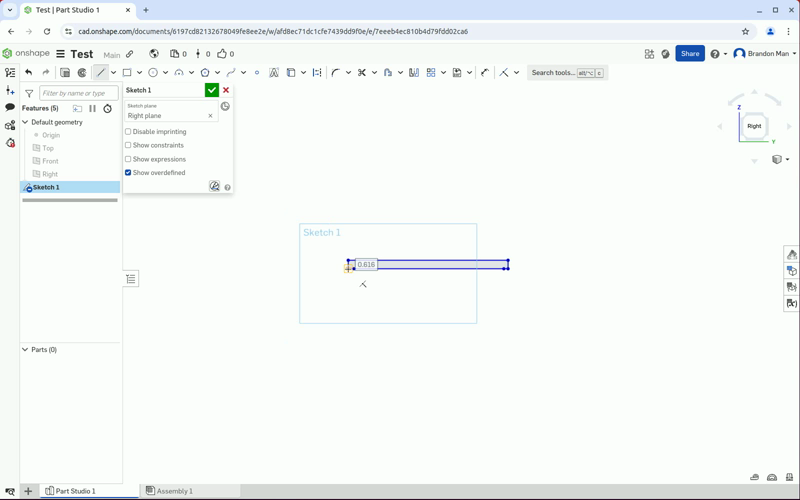
scroll(-6)
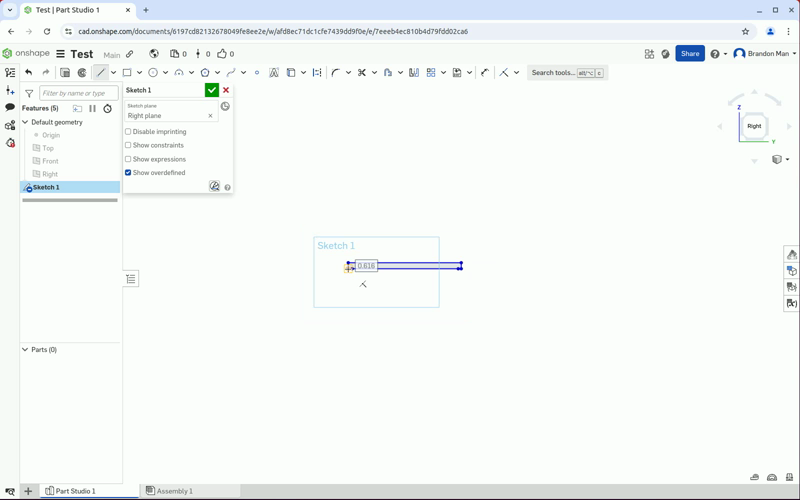
scroll(-6)
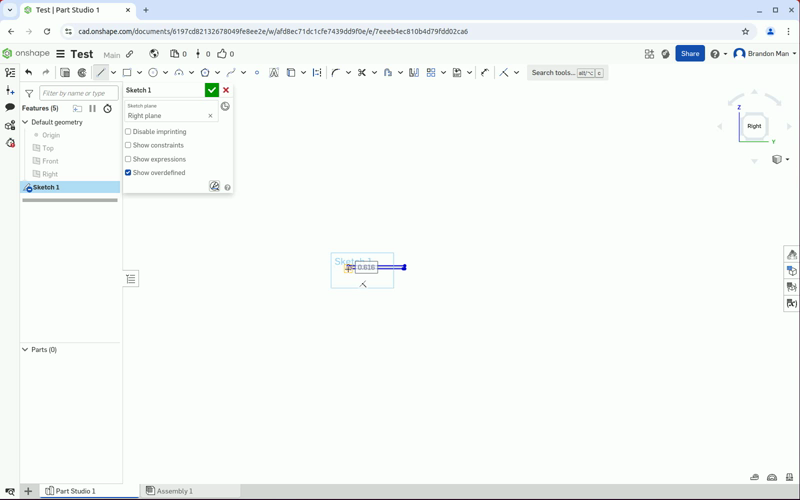
key(esc)
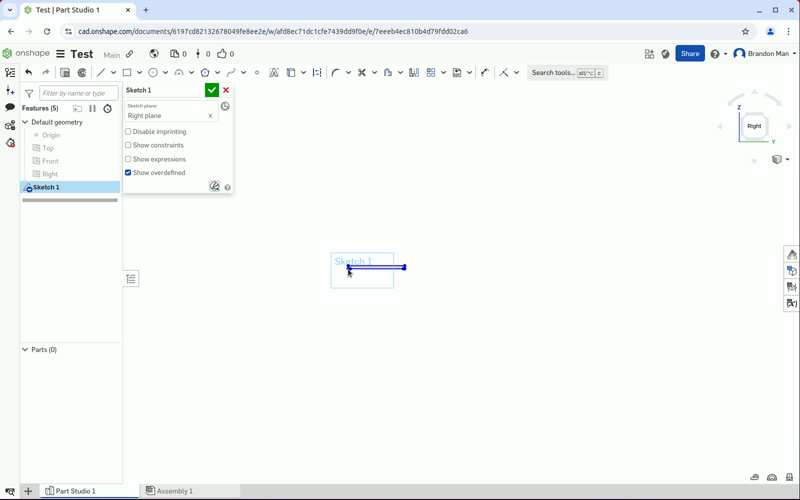
mouse_move(393, 266)
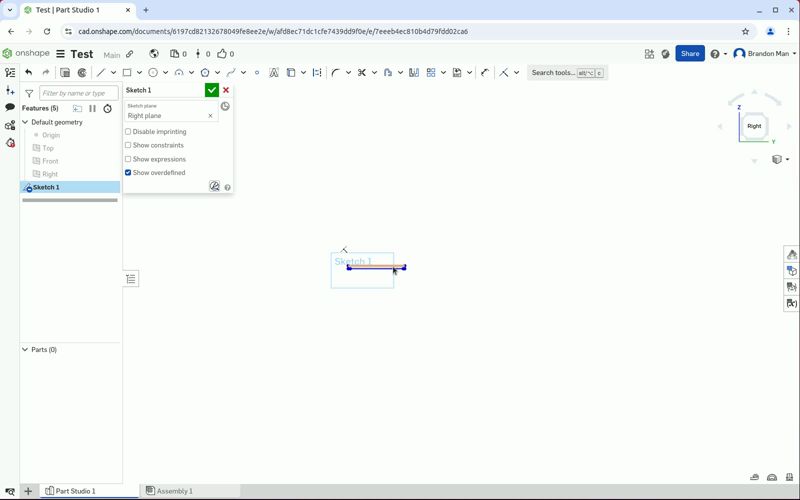
scroll(6)
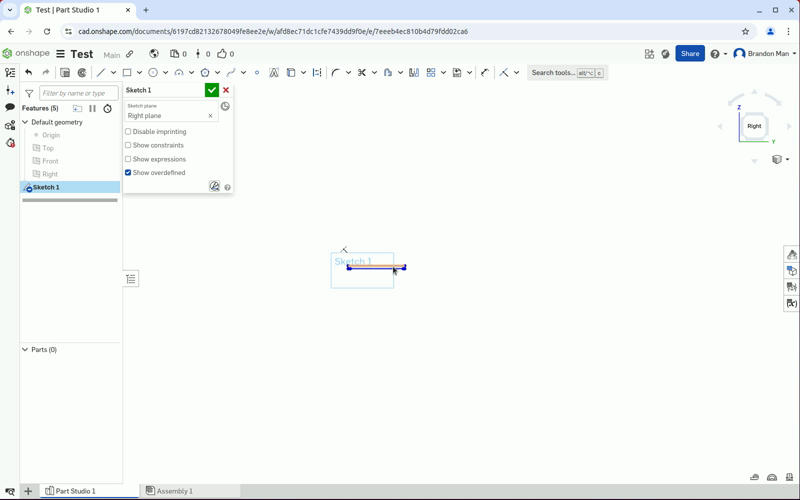
scroll(6)
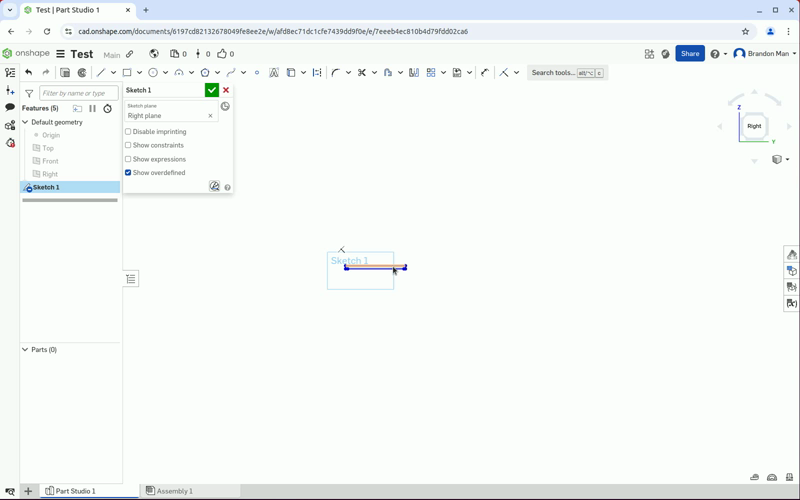
scroll(6)
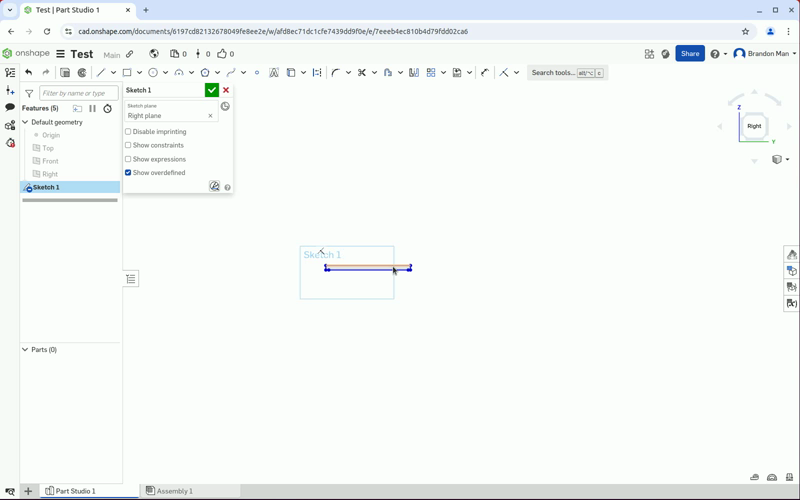
scroll(6)
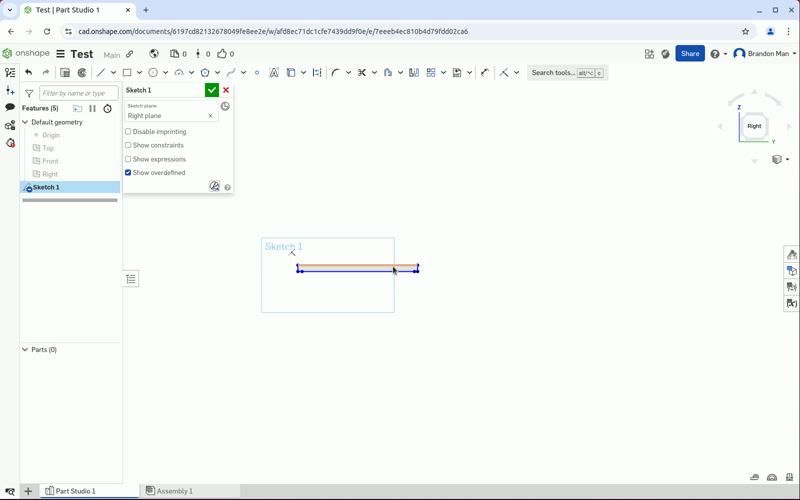
scroll(6)
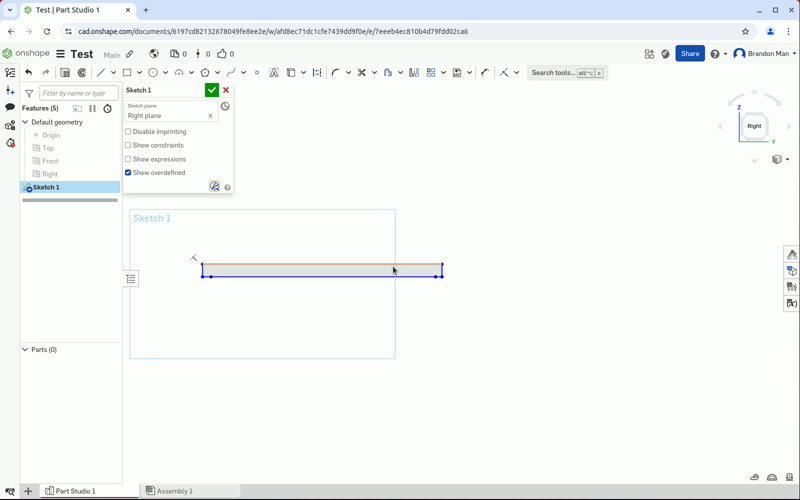
scroll(6)
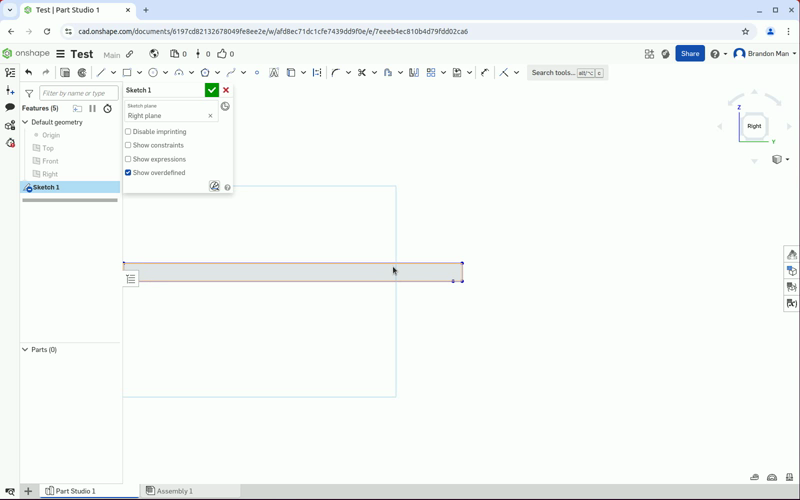
scroll(6)
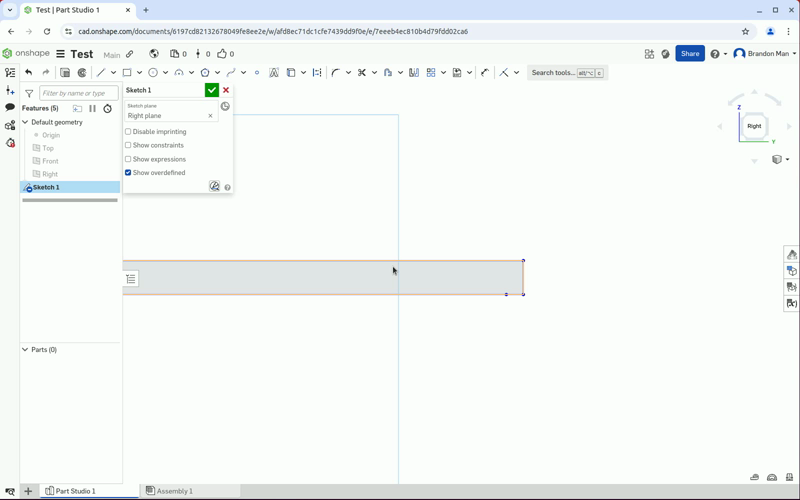
click(393, 266)
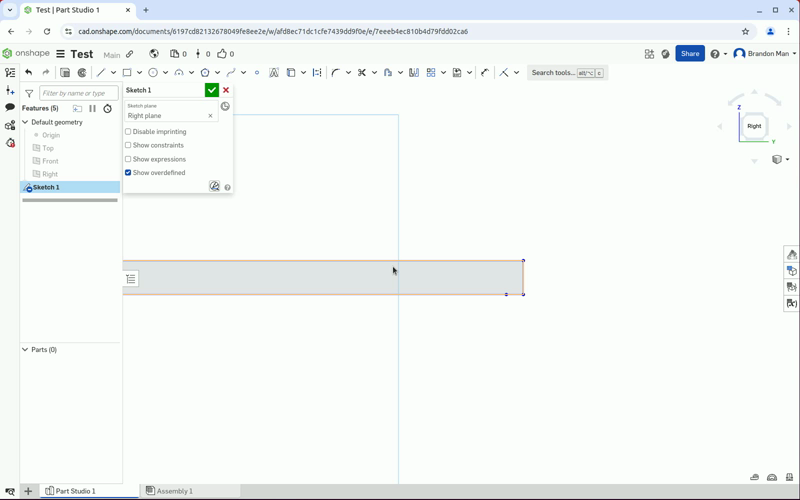
scroll(-6)
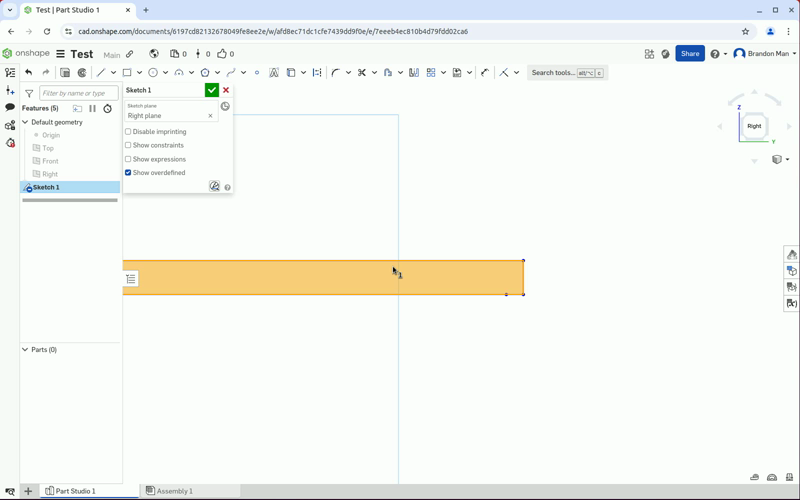
scroll(-6)
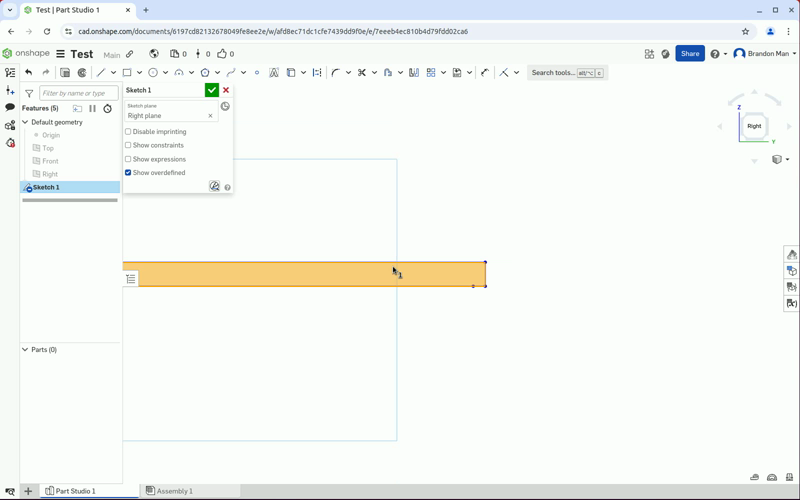
scroll(-6)
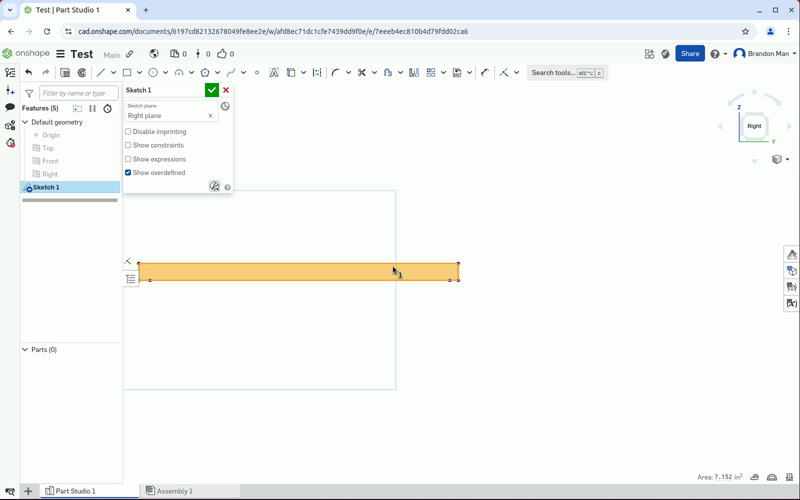
scroll(-6)
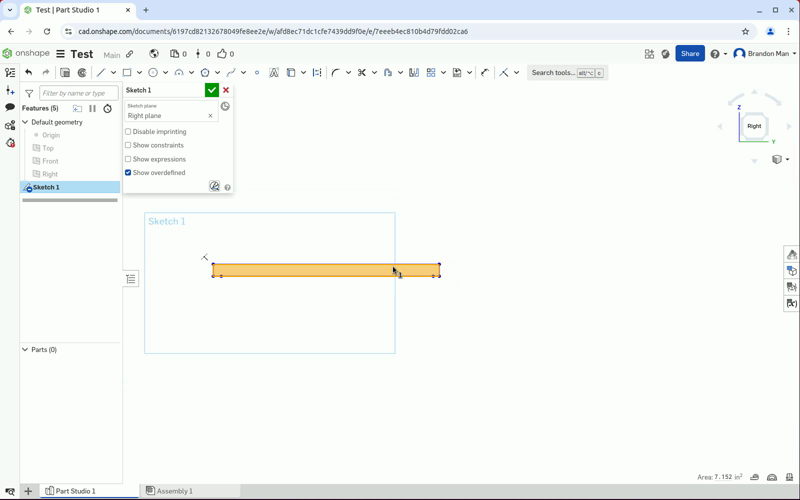
scroll(-6)
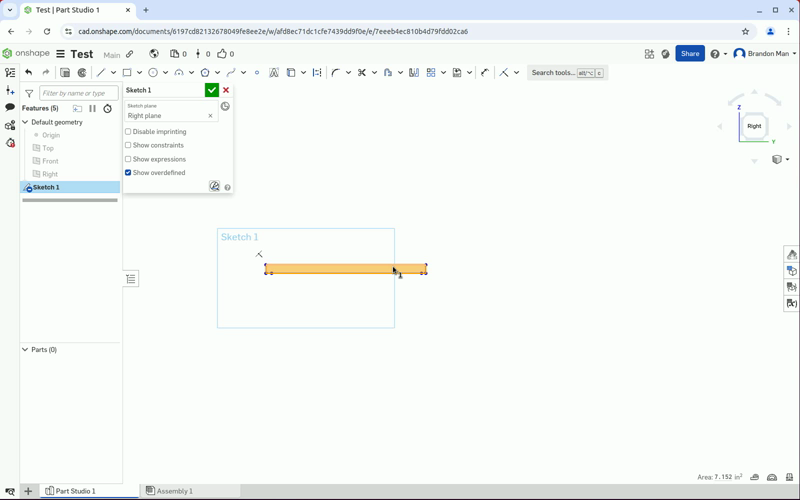
scroll(-6)
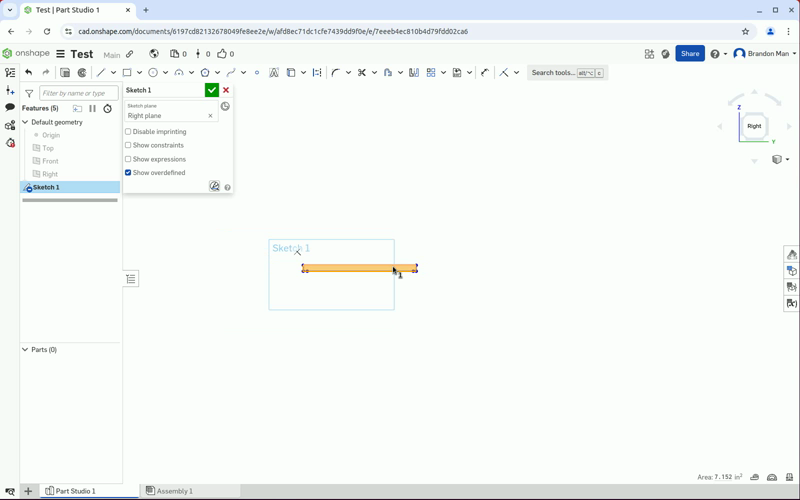
scroll(-6)
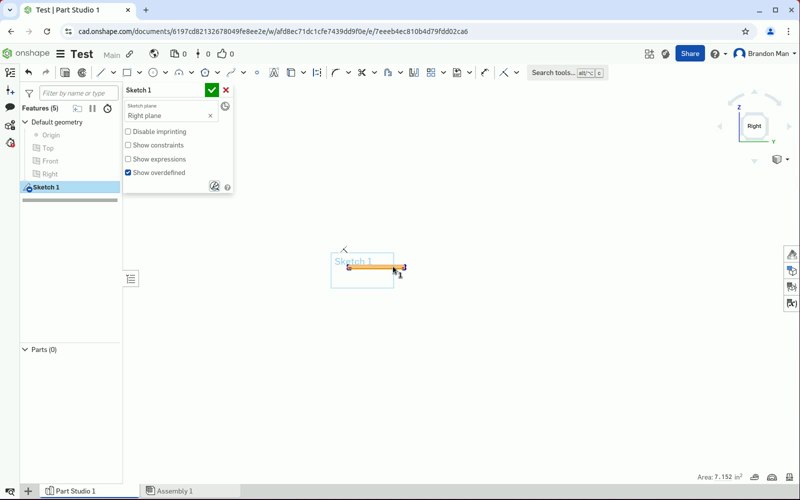
mouse_move(73, 352)
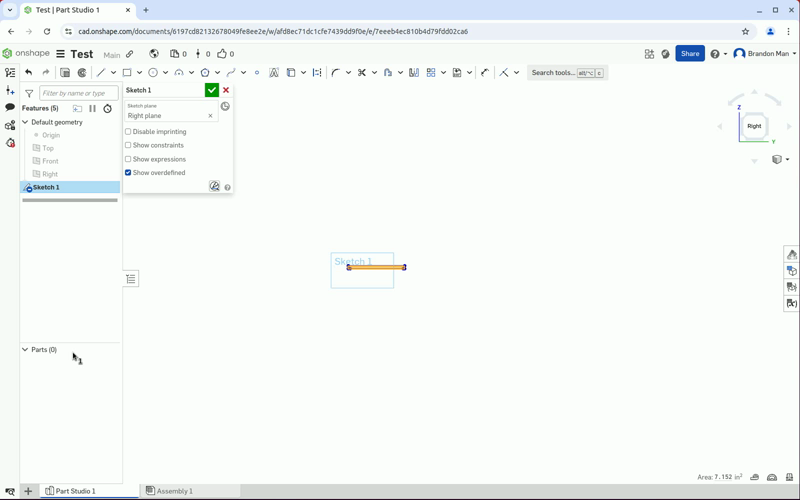
key(shift+y)
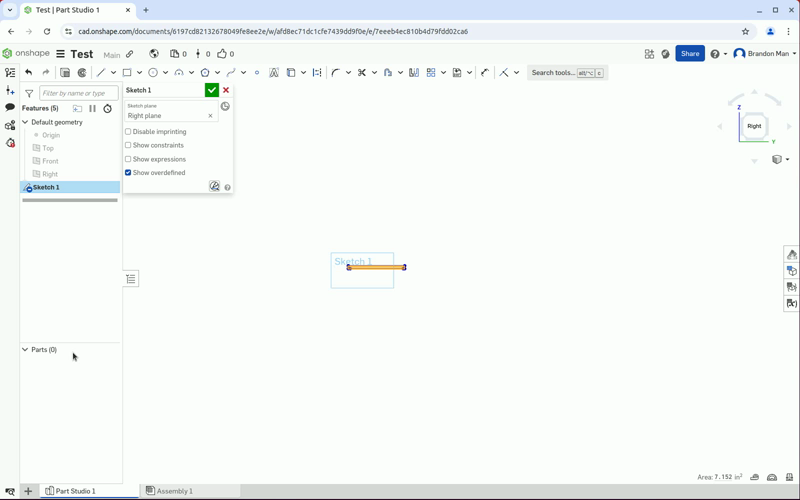
key(shift+e)
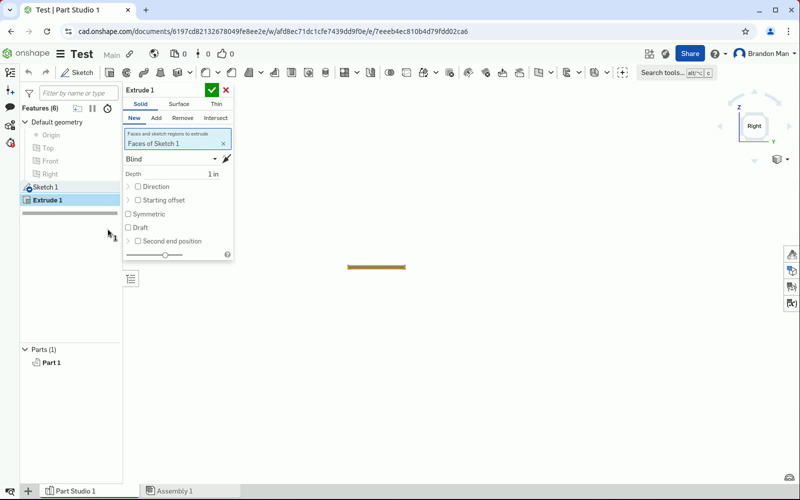
mouse_move(143, 106)
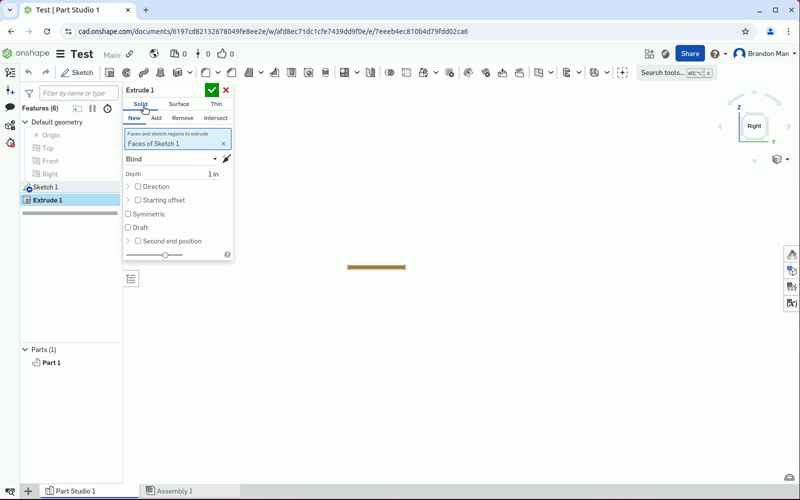
click(143, 106)
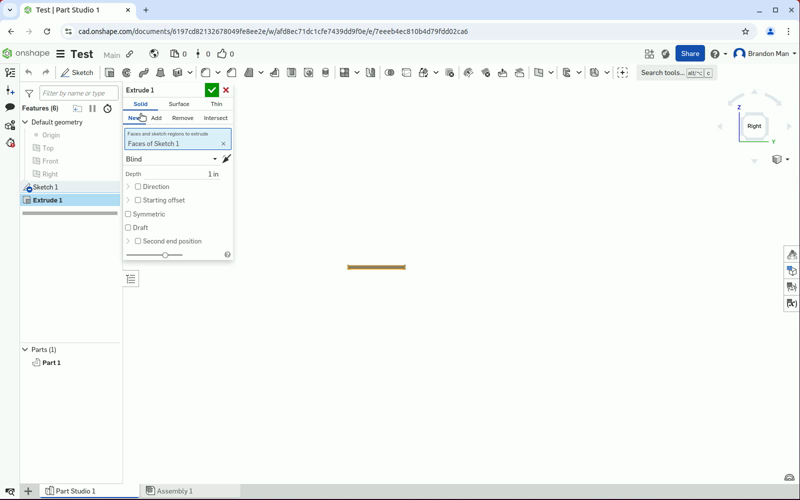
mouse_move(137, 120)
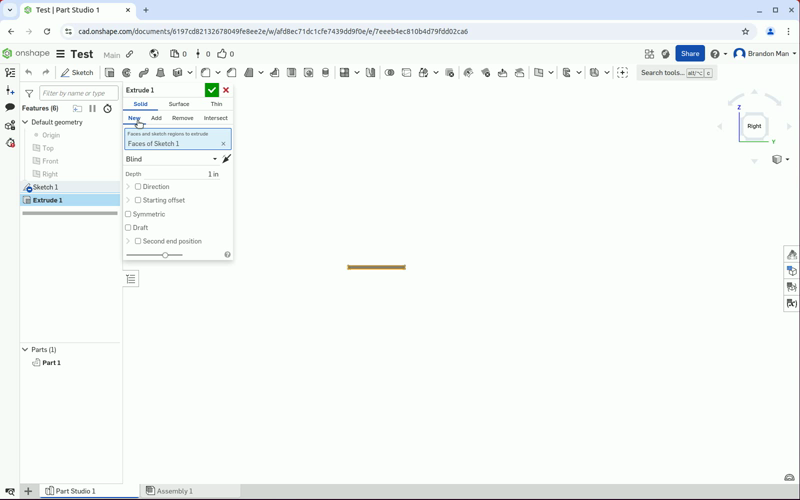
click(137, 120)
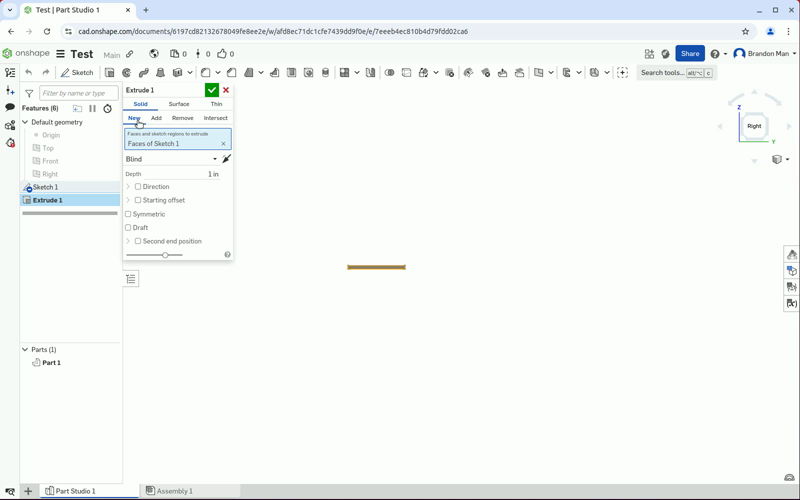
key(tab, 4)
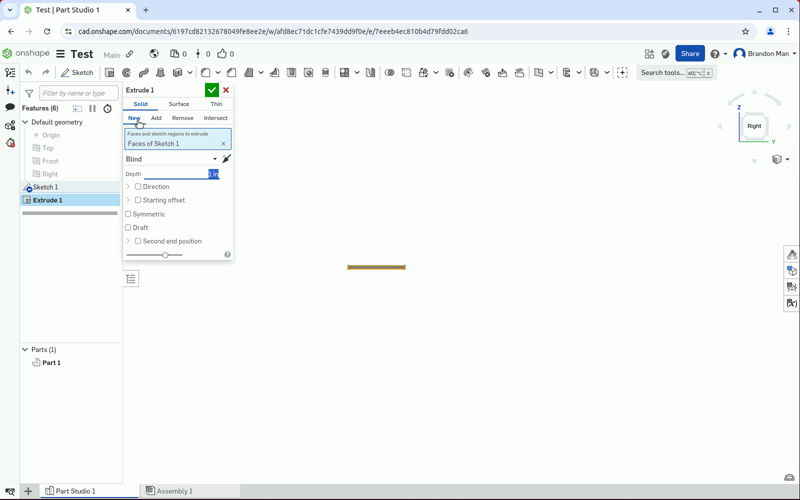
text(0.241)
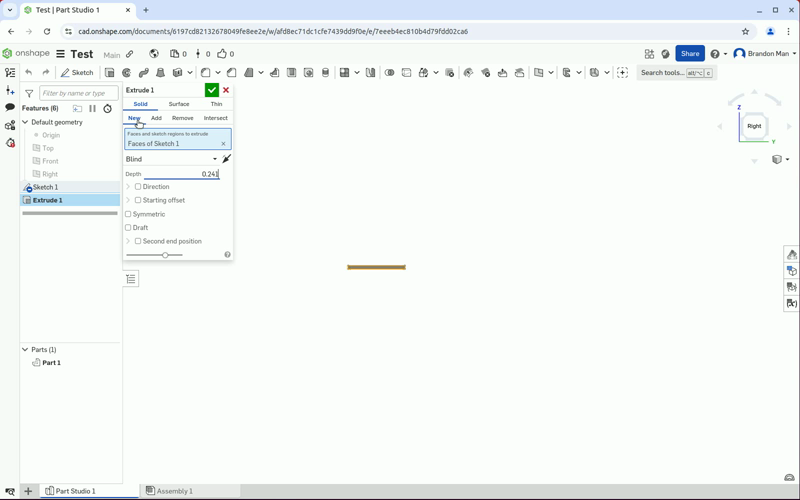
key(enter)
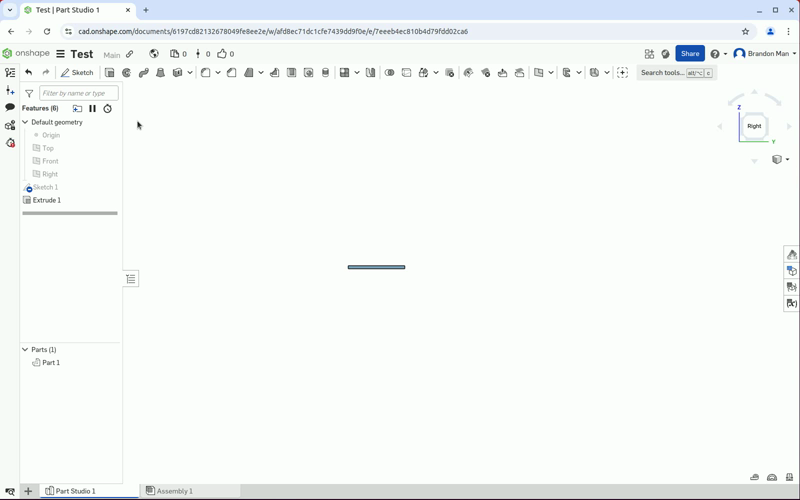
key(shift+h)
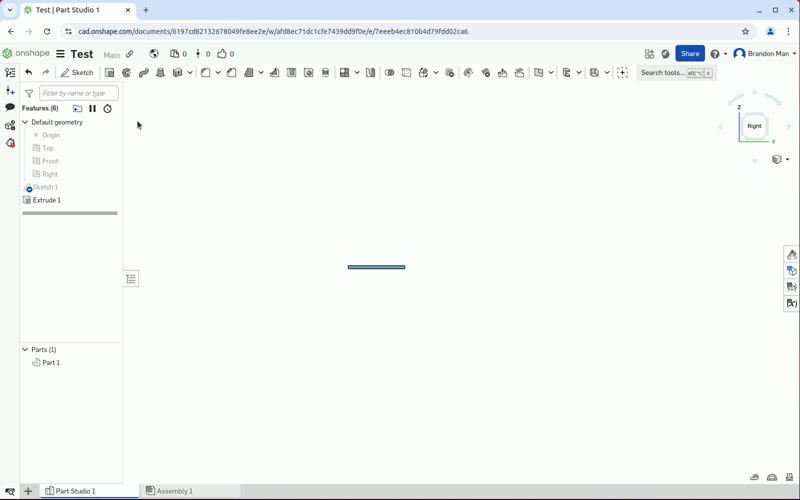
key(shift+h)
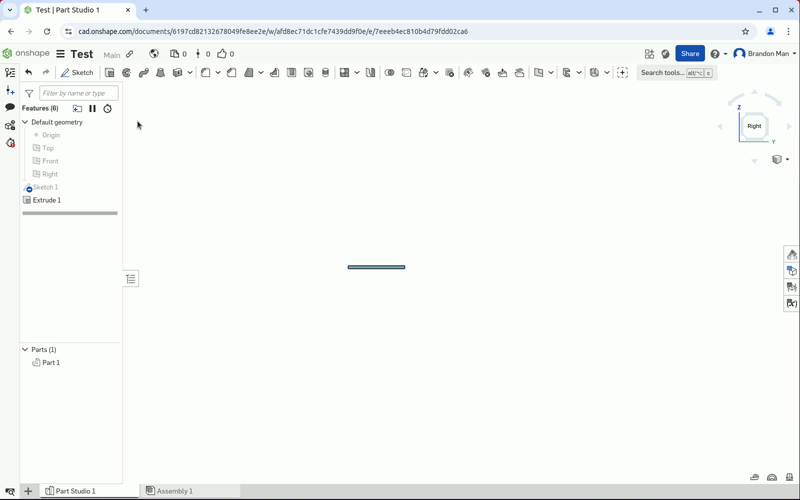
mouse_move(73, 189)
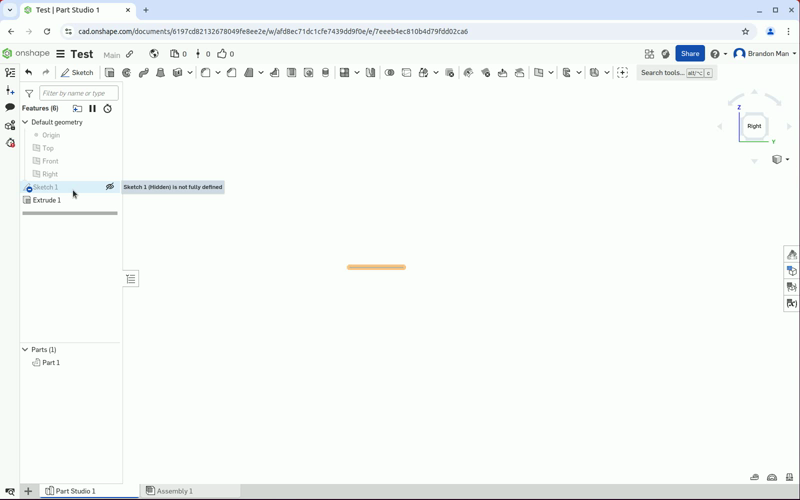
click(73, 189)
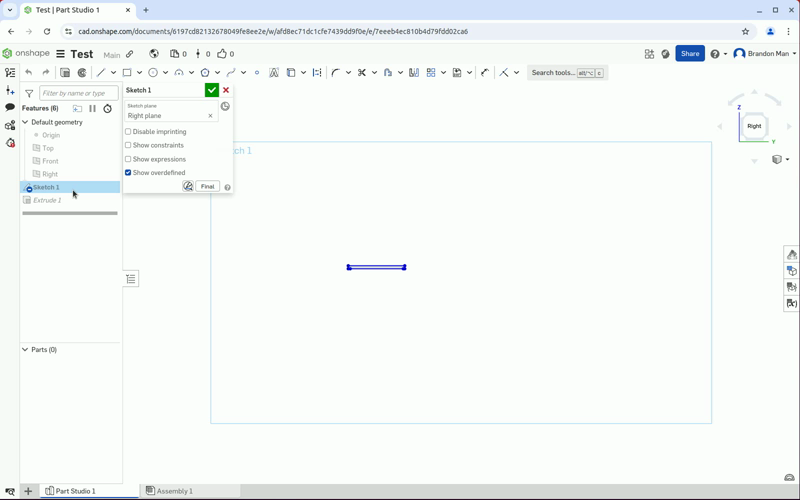
mouse_move(229, 92)
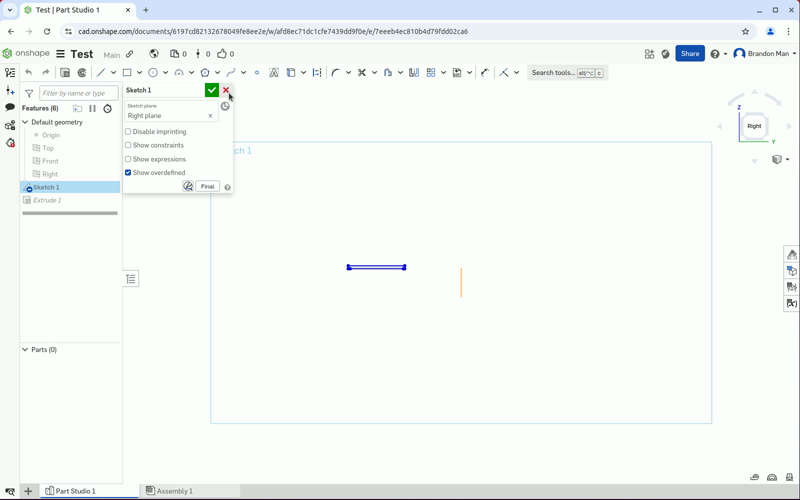
click(229, 92)
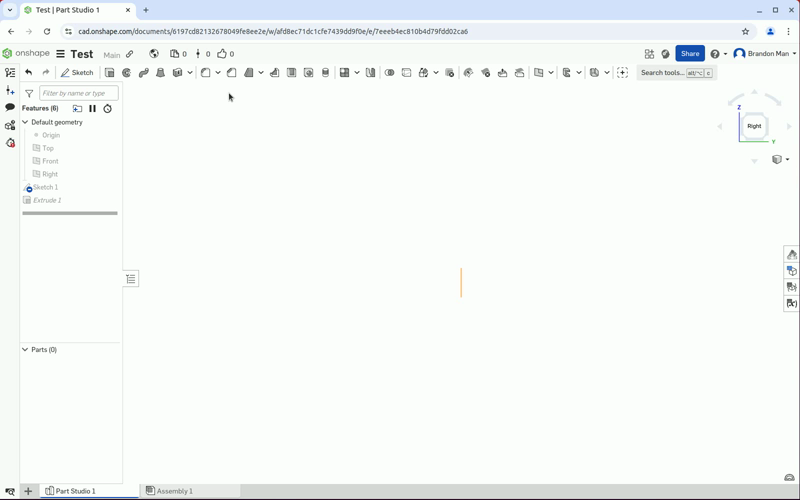
mouse_move(73, 352)
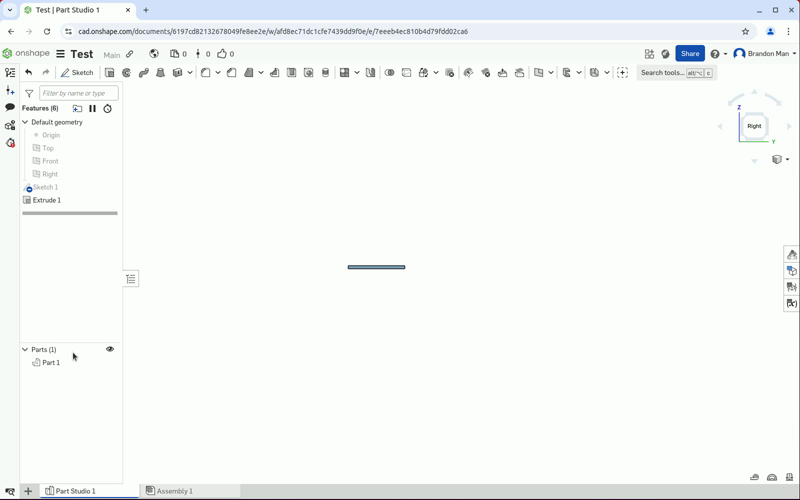
key(y)
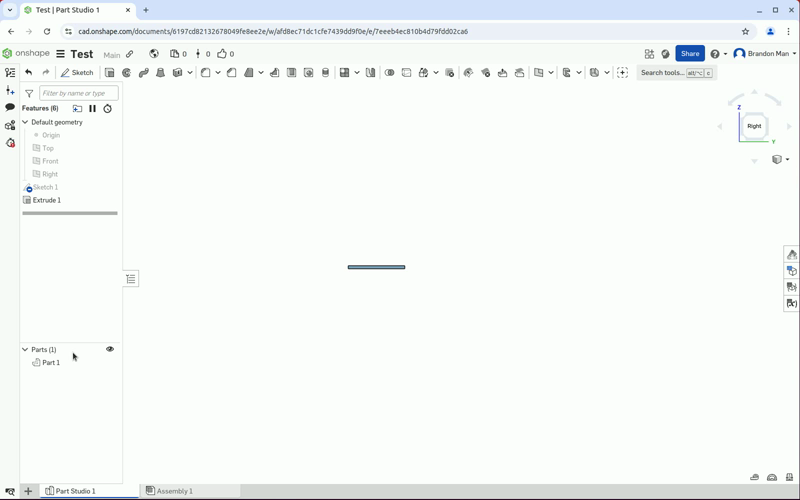
key(shift+p)
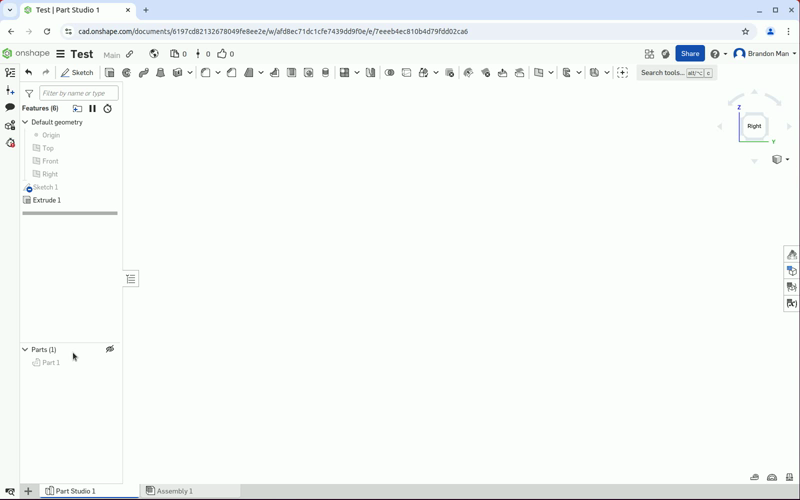
key(space)
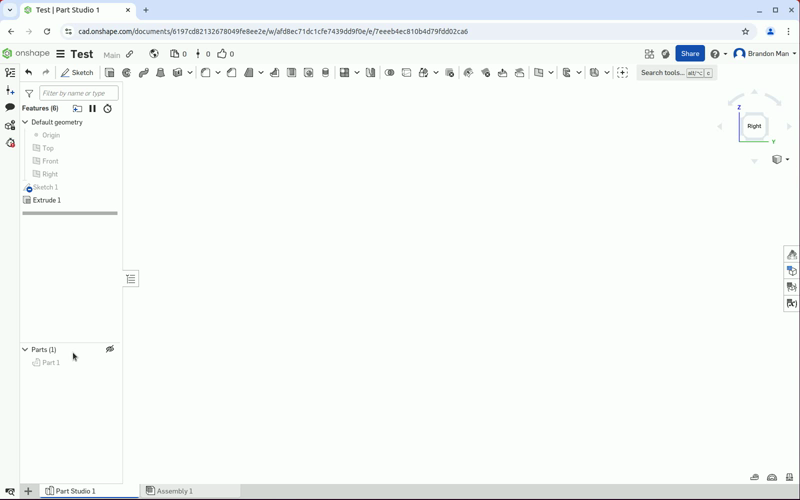
key_down(shift)
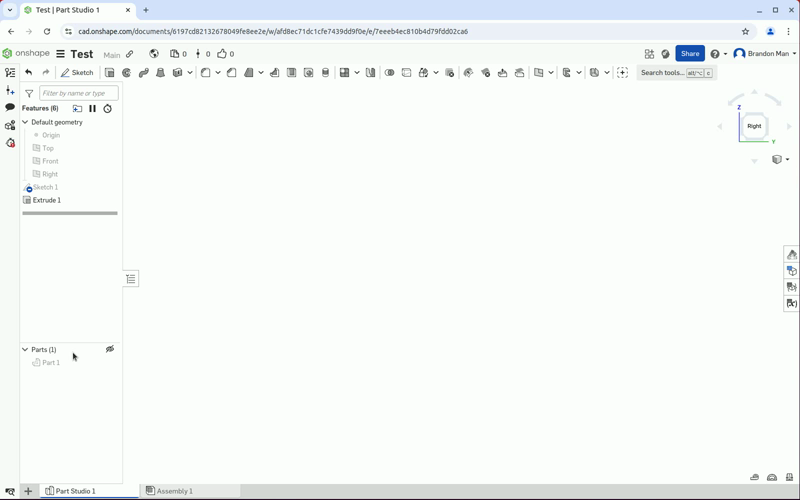
key(right)
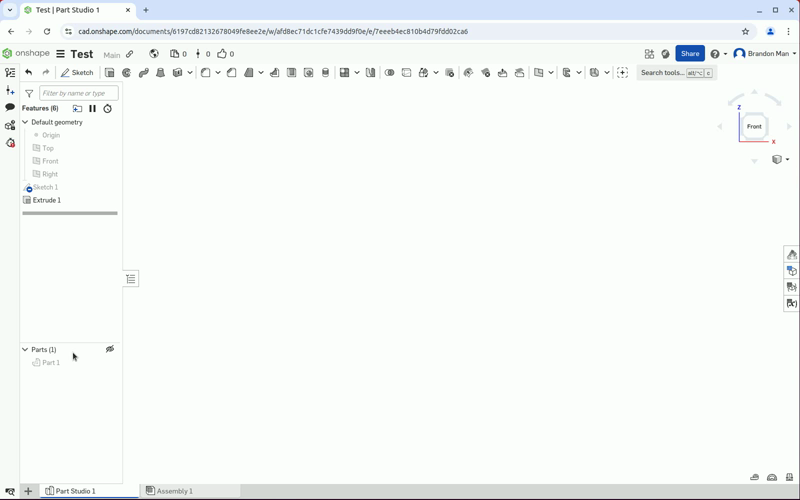
key_up(shift)
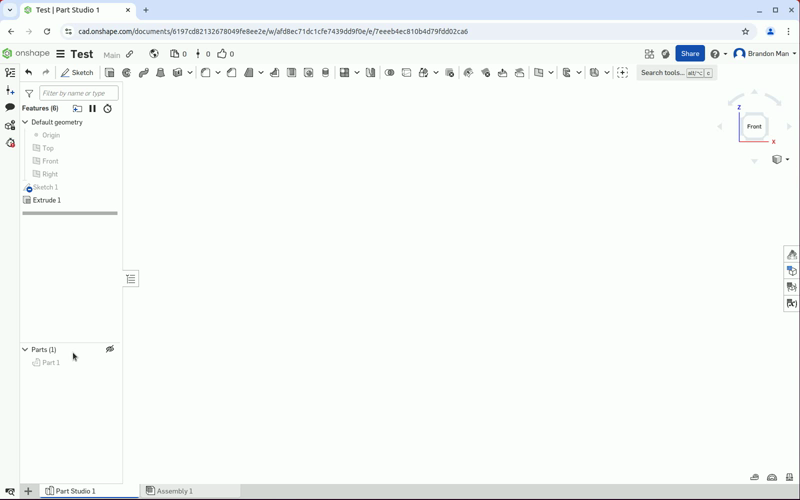
mouse_move(73, 352)
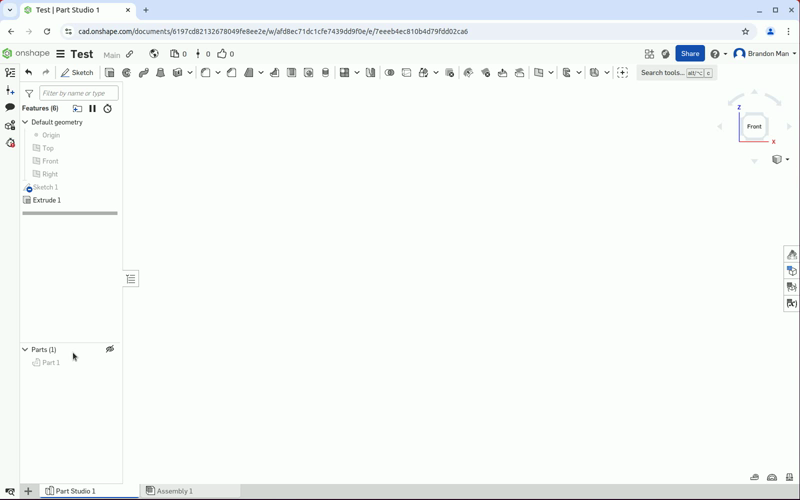
key(shift+y)
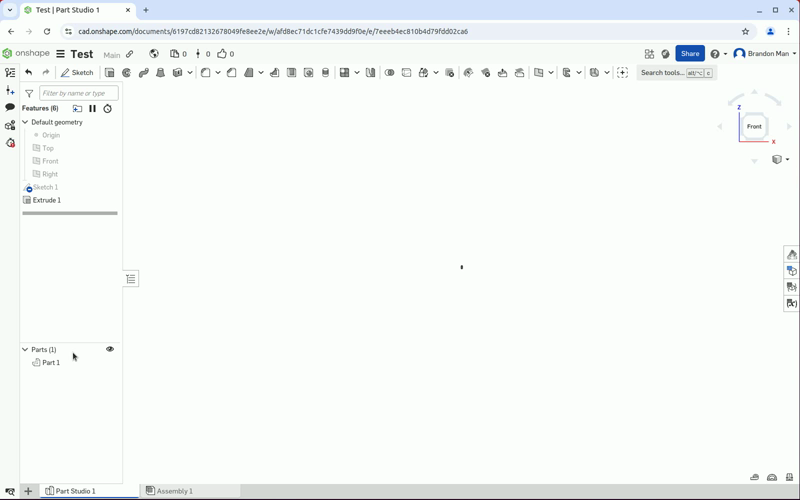
mouse_move(541, 75)
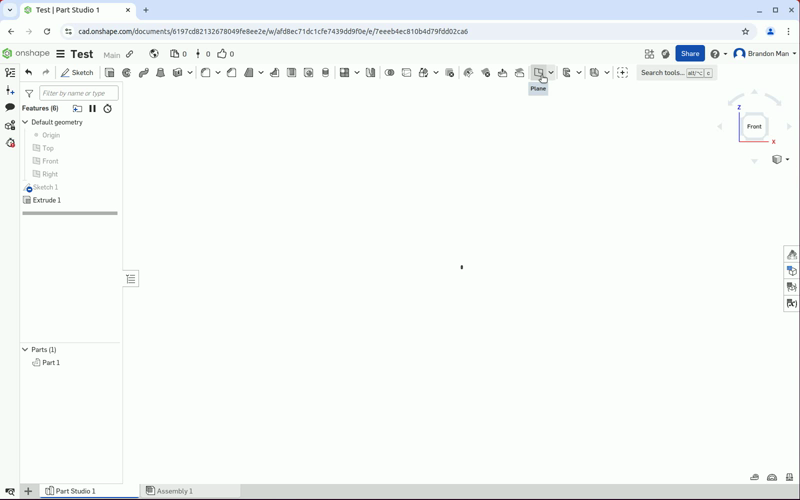
click(541, 75)
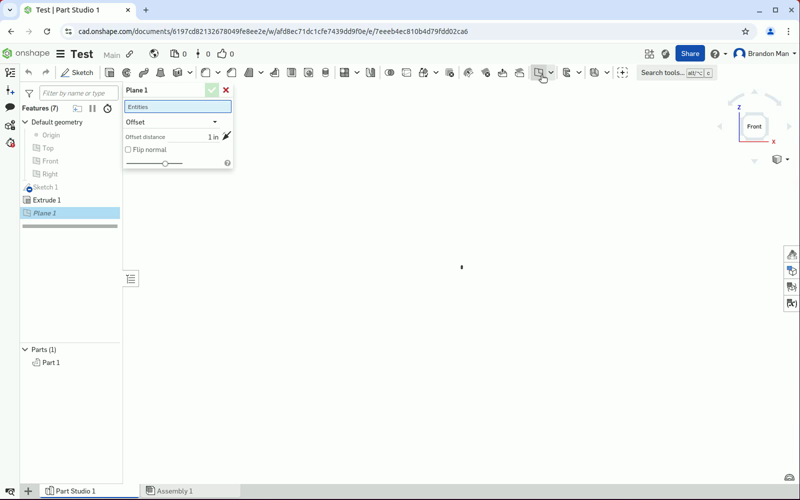
mouse_move(73, 163)
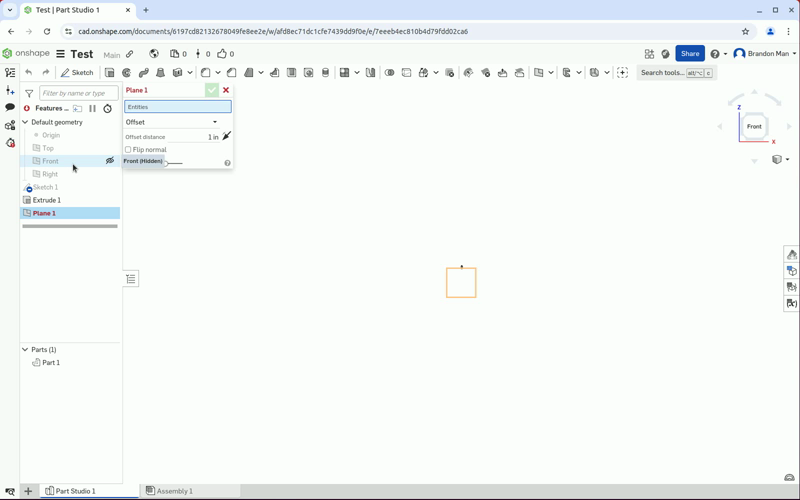
click(73, 163)
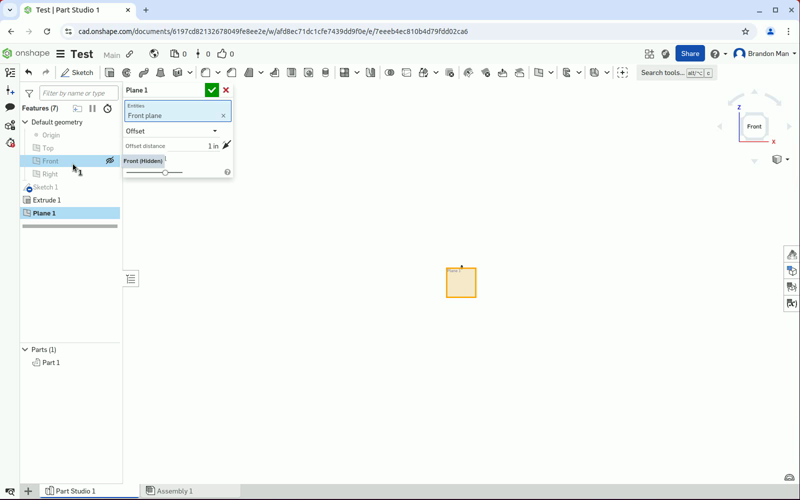
key(tab, 2)
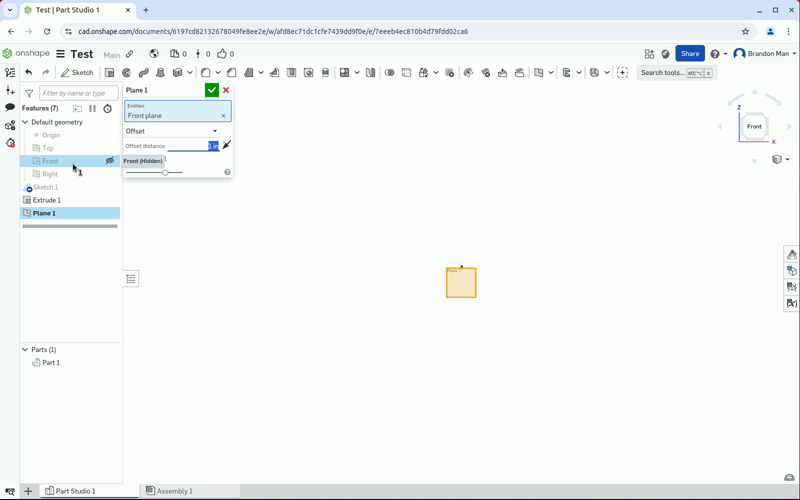
text(23.108)
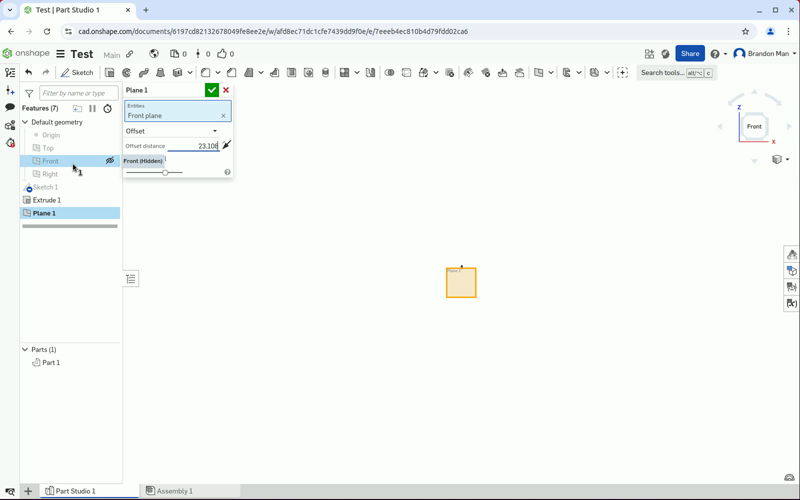
key(enter, 2)
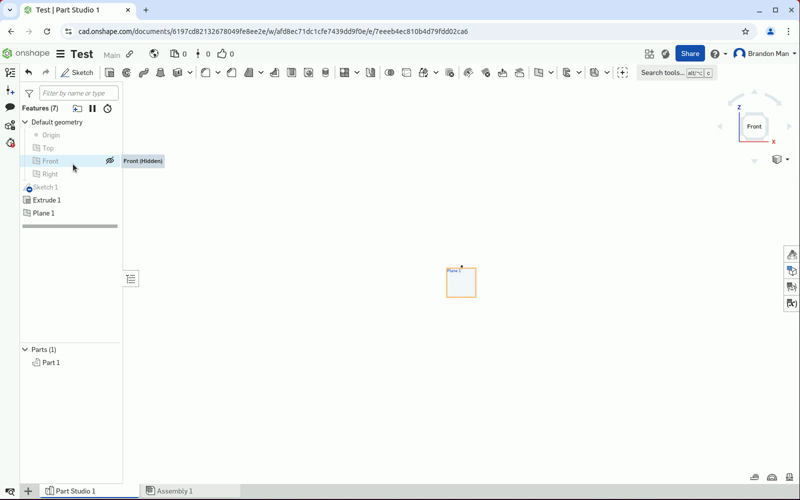
key(shift+s)
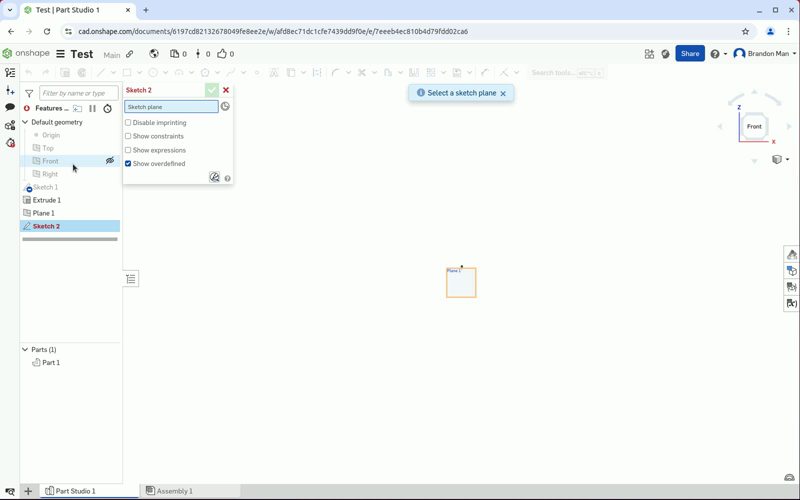
mouse_move(73, 215)
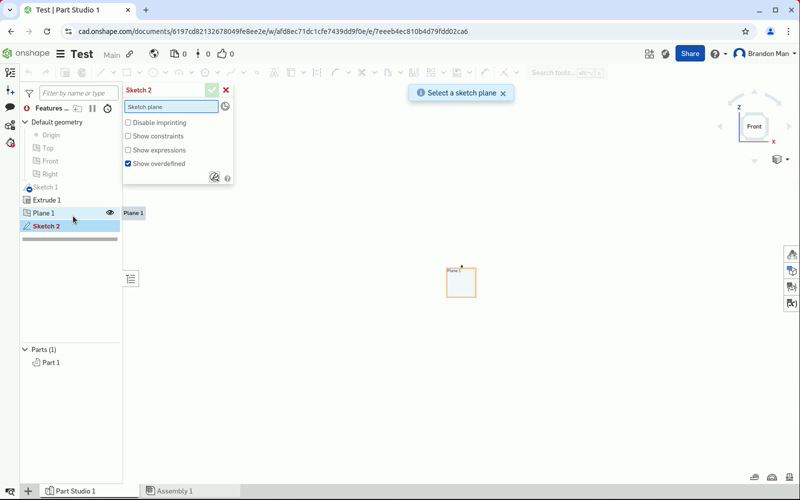
click(73, 215)
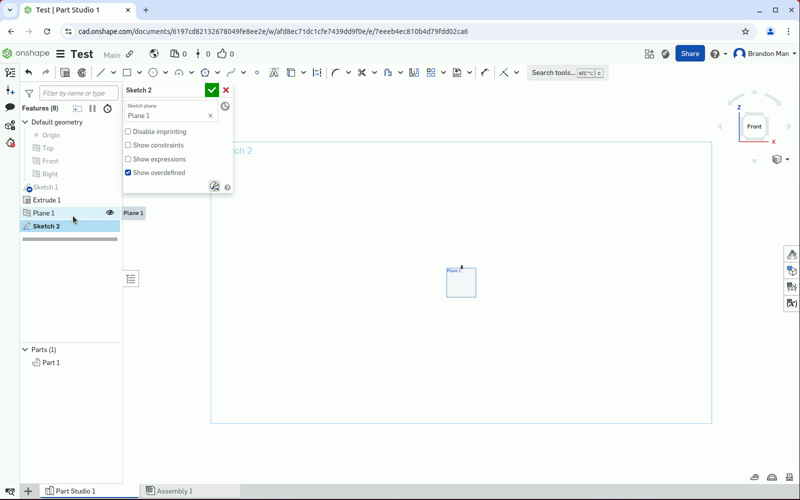
mouse_move(73, 352)
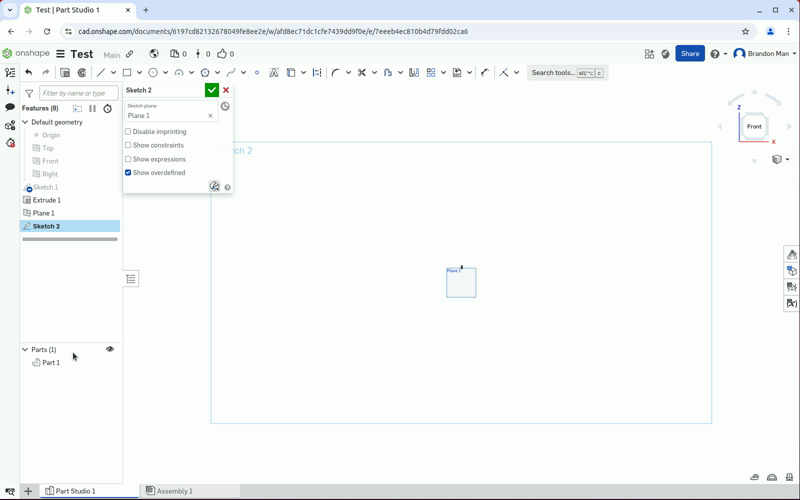
key(y)
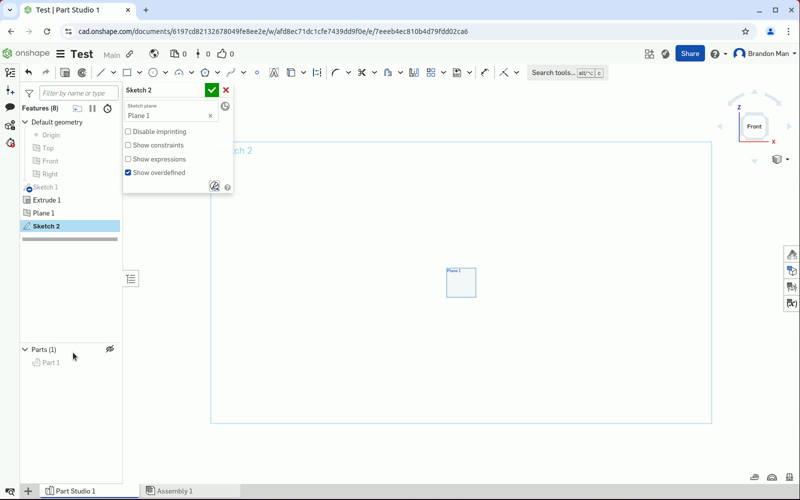
key(l)
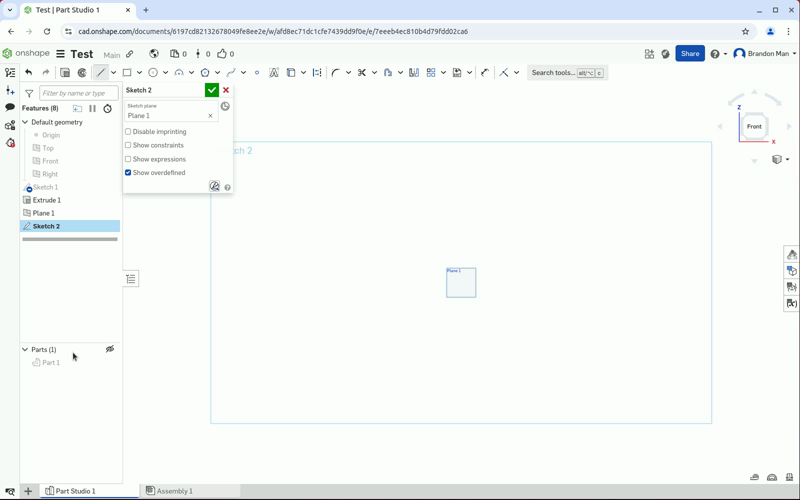
key_down(shift)
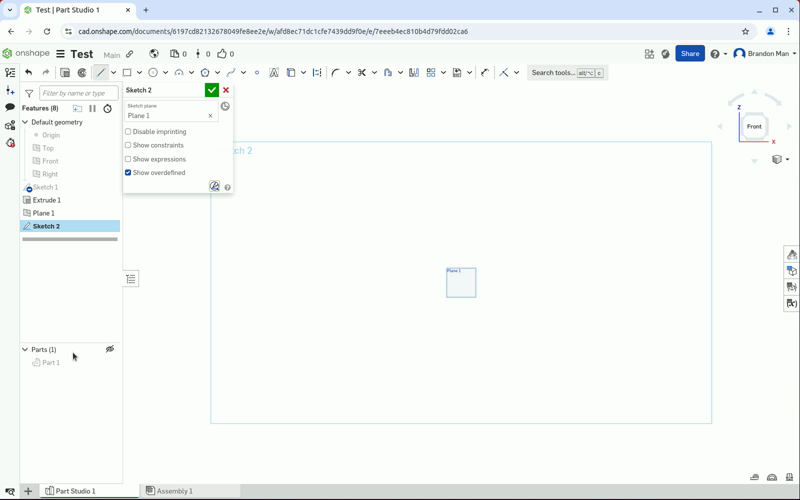
mouse_move(461, 268)
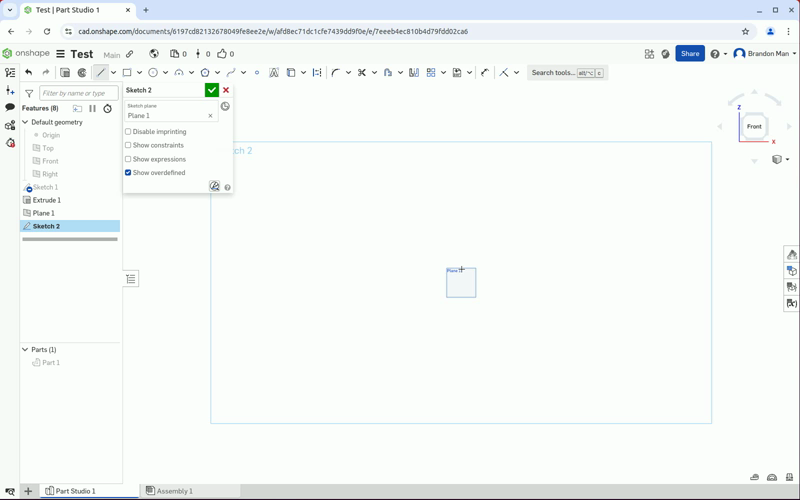
click(461, 268)
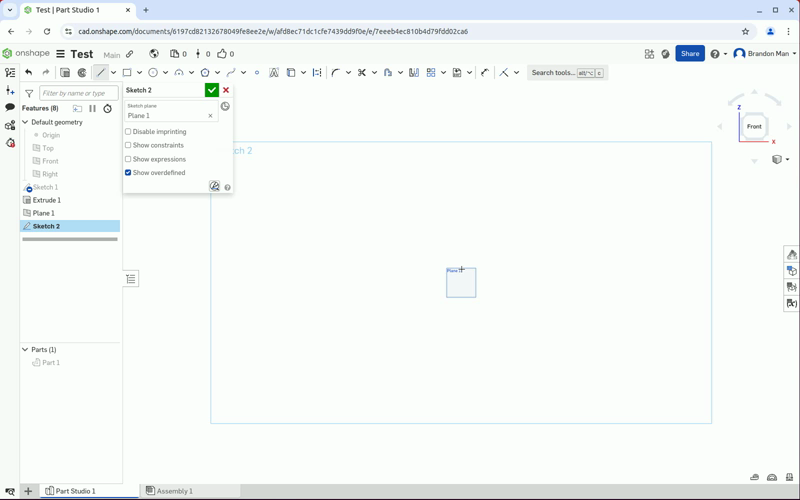
key_up(shift)
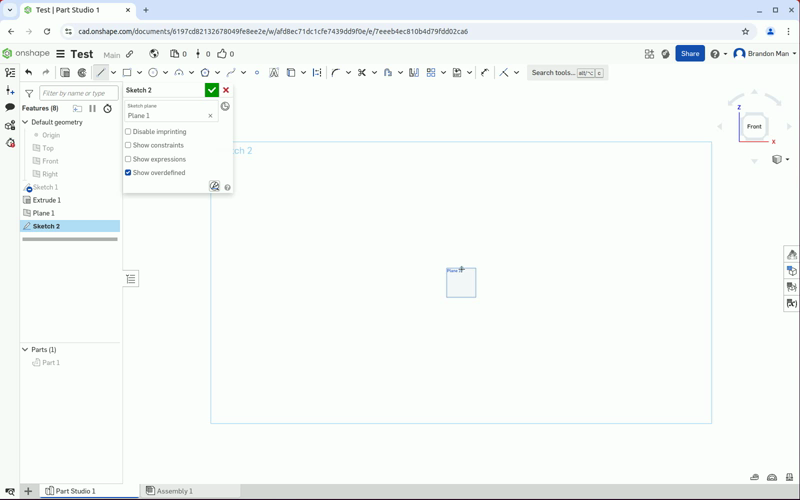
key_down(shift)
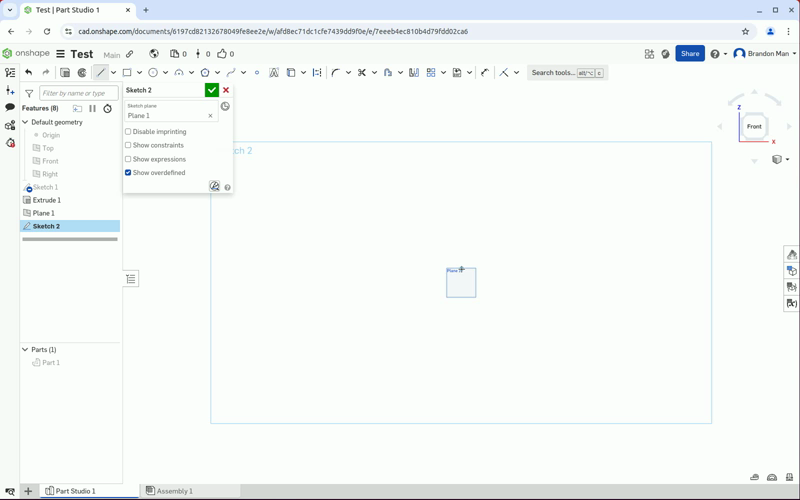
mouse_move(492, 268)
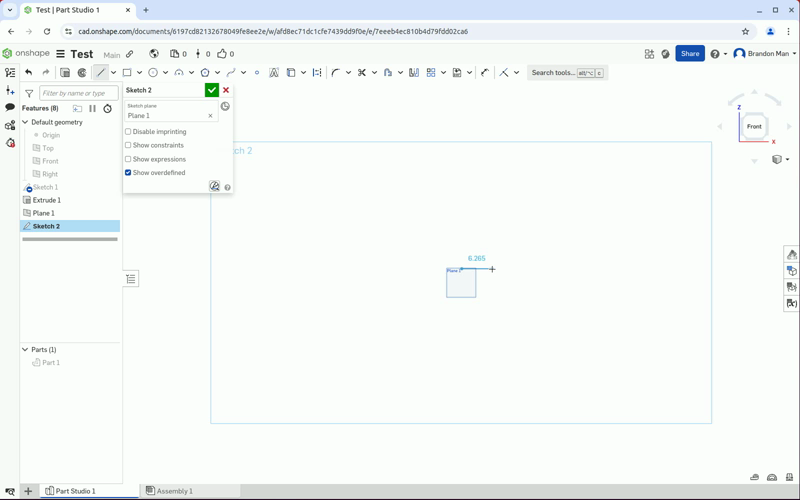
mouse_move(462, 268)
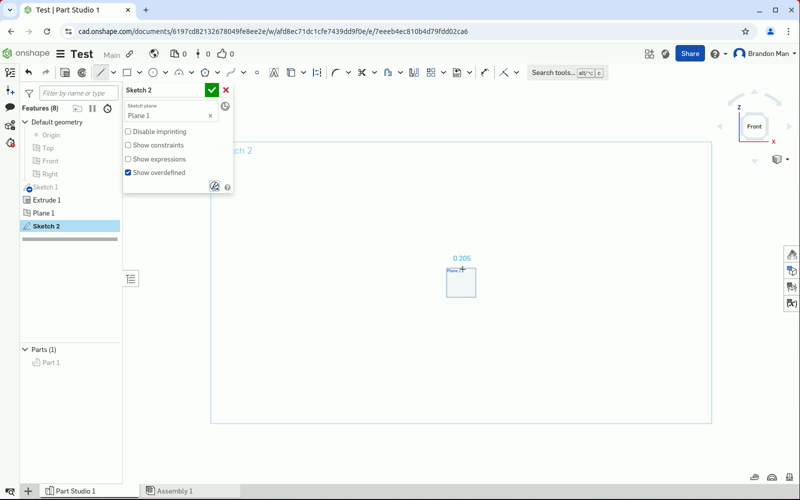
scroll(6)
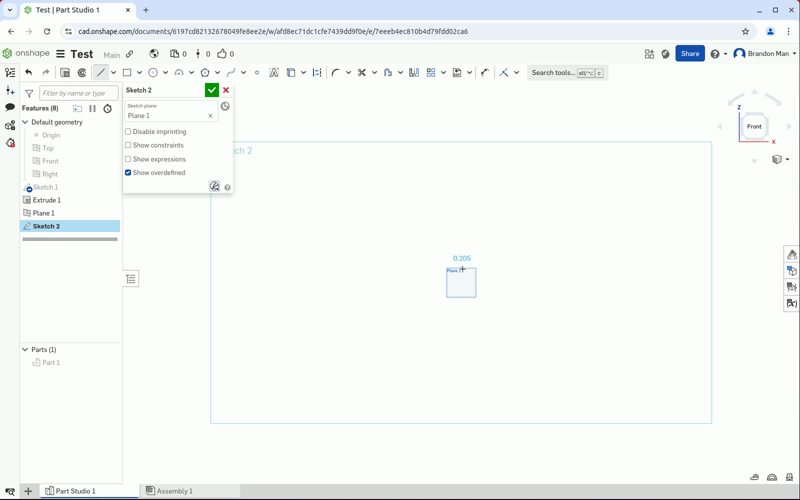
scroll(6)
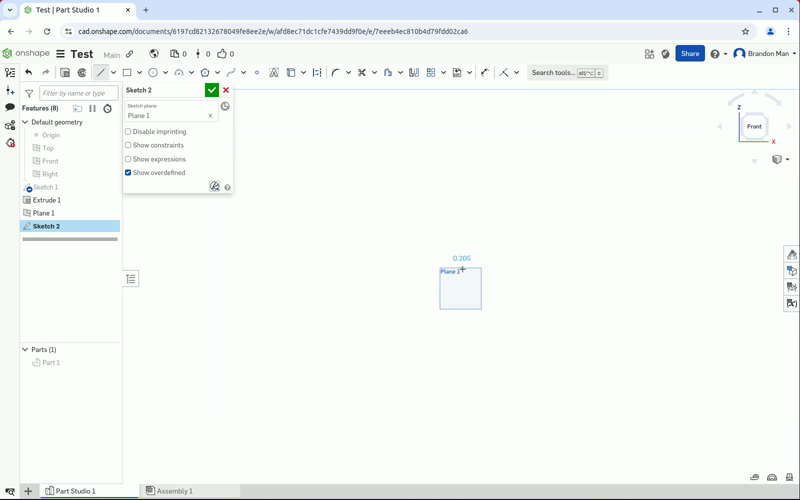
scroll(6)
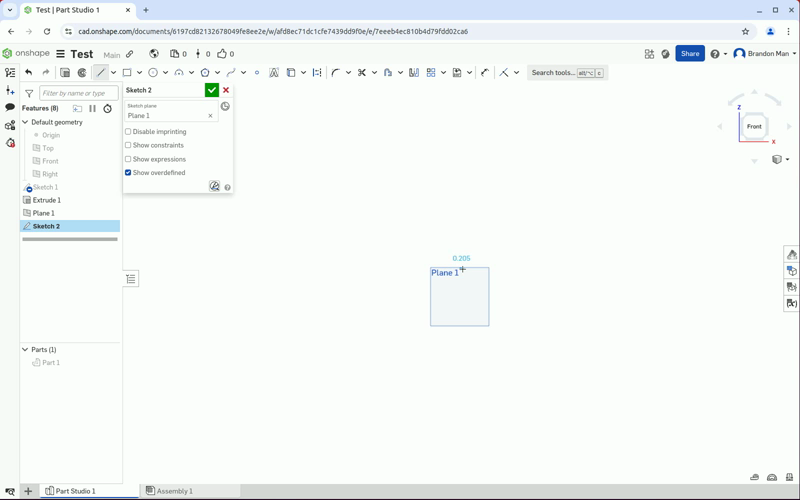
scroll(6)
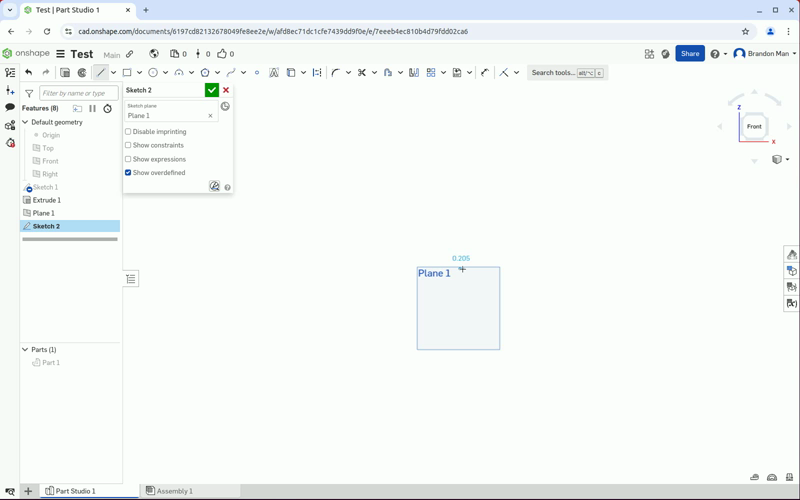
scroll(6)
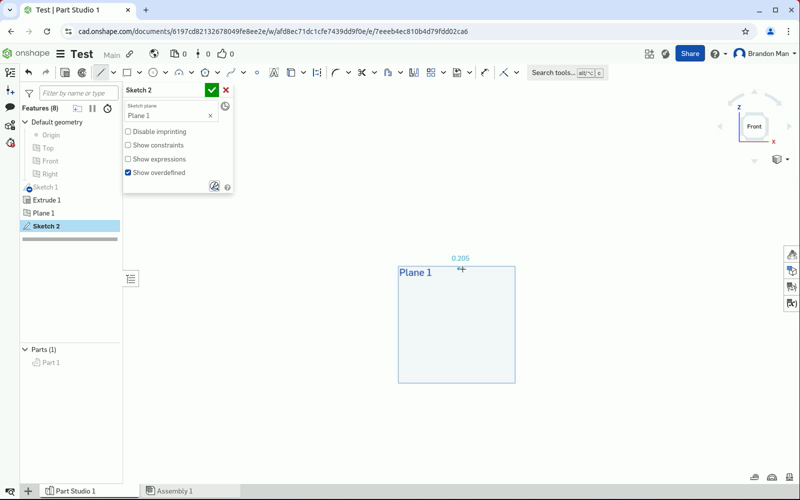
scroll(6)
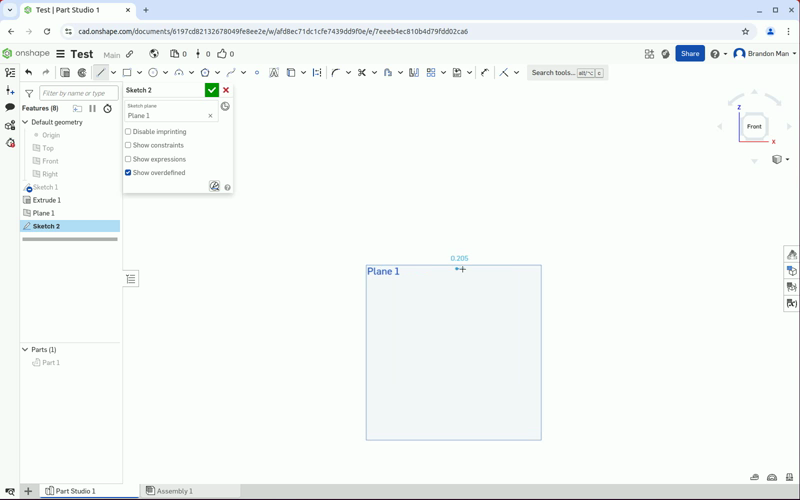
scroll(6)
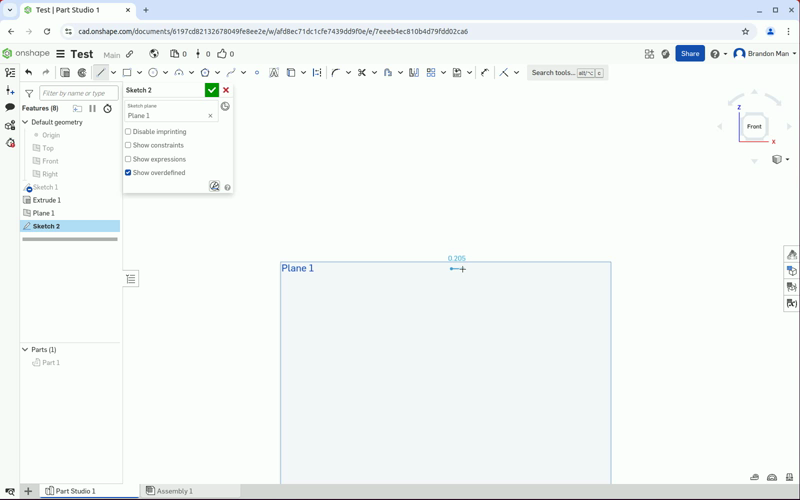
click(462, 268)
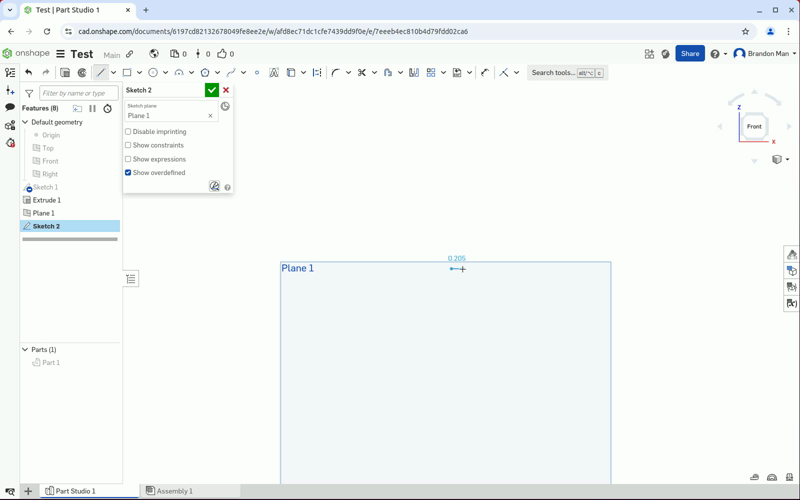
scroll(-6)
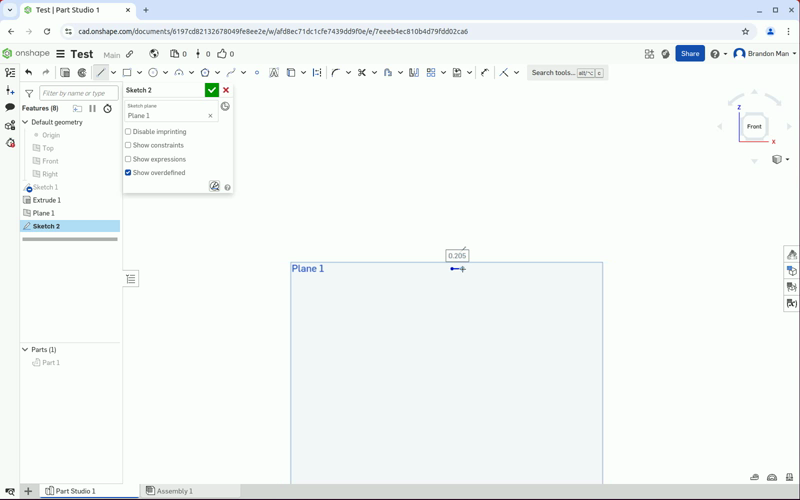
scroll(-6)
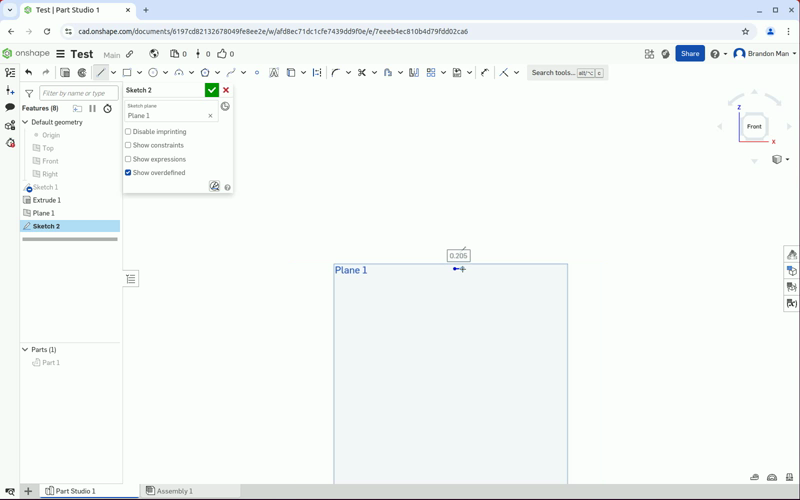
scroll(-6)
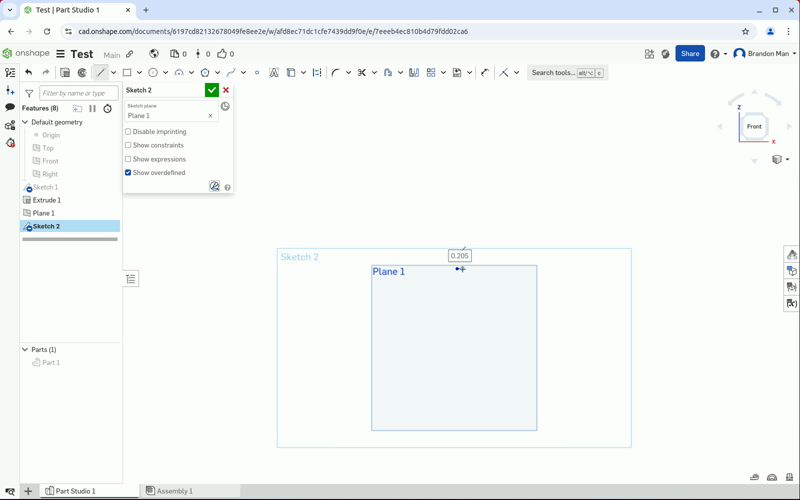
scroll(-6)
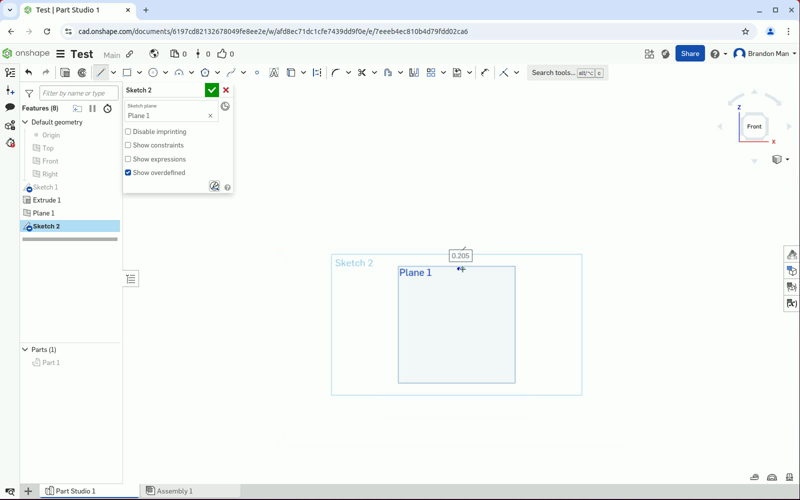
scroll(-6)
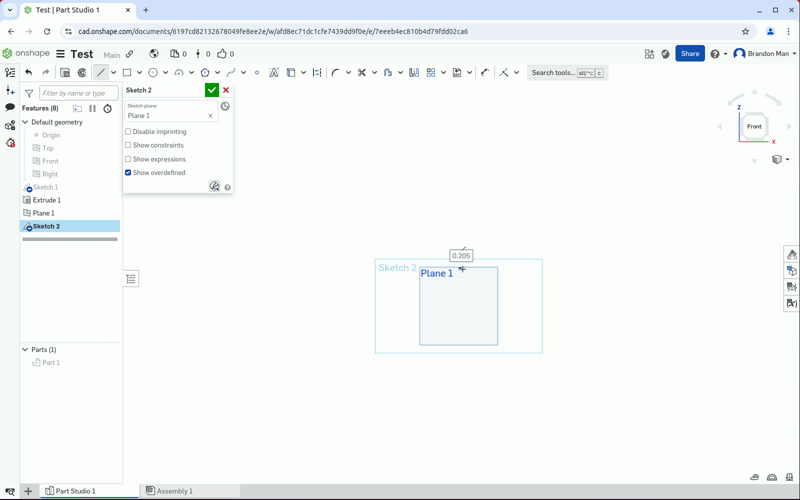
scroll(-6)
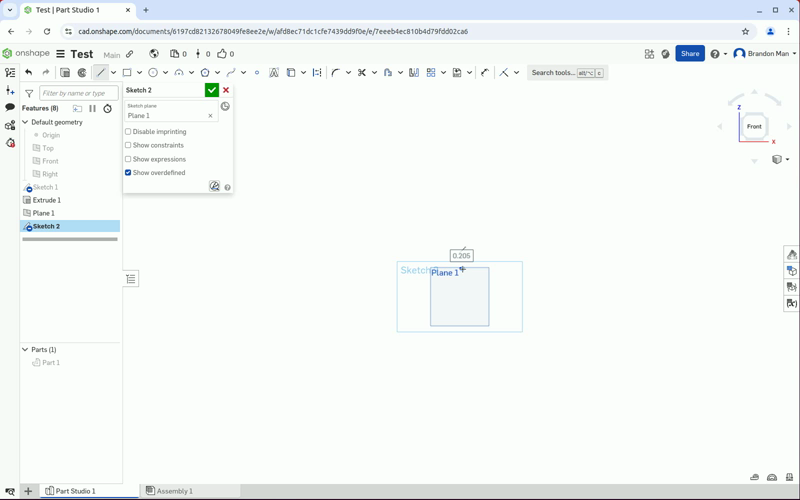
scroll(-6)
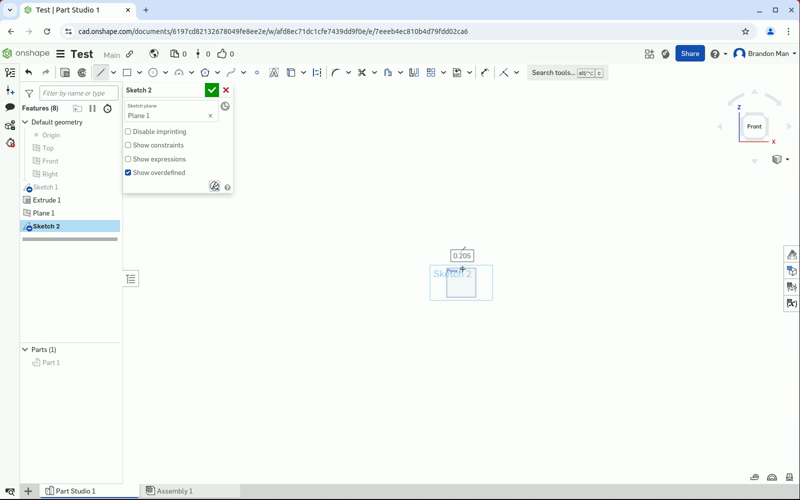
key_up(shift)
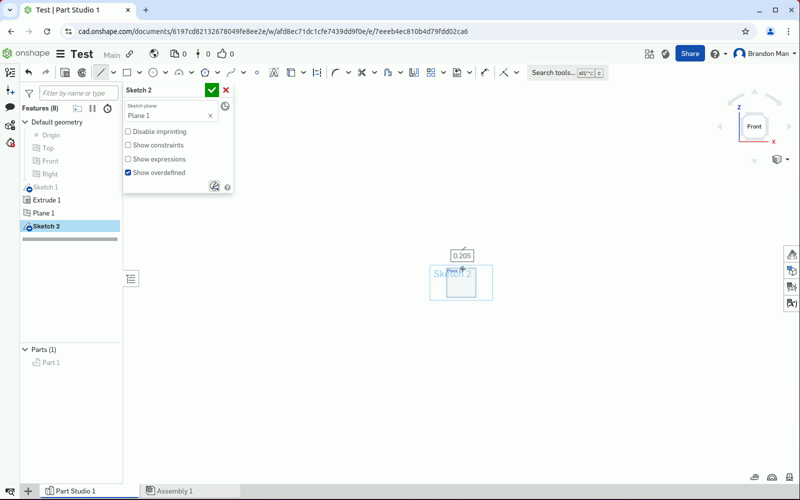
key_down(shift)
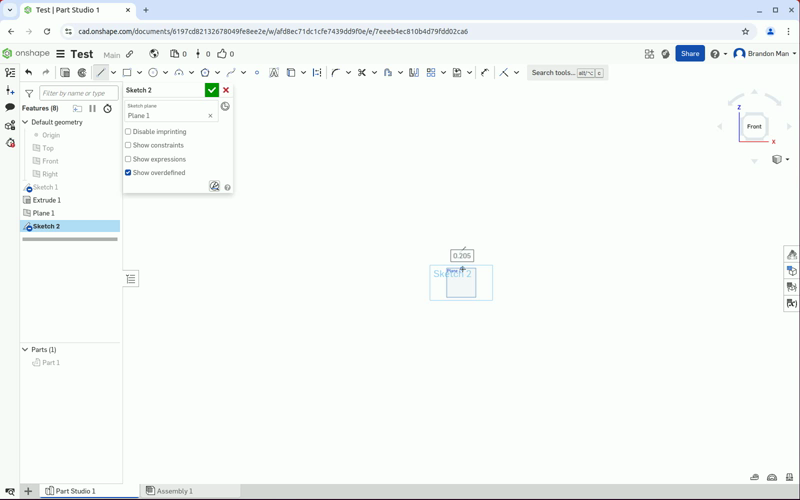
mouse_move(492, 268)
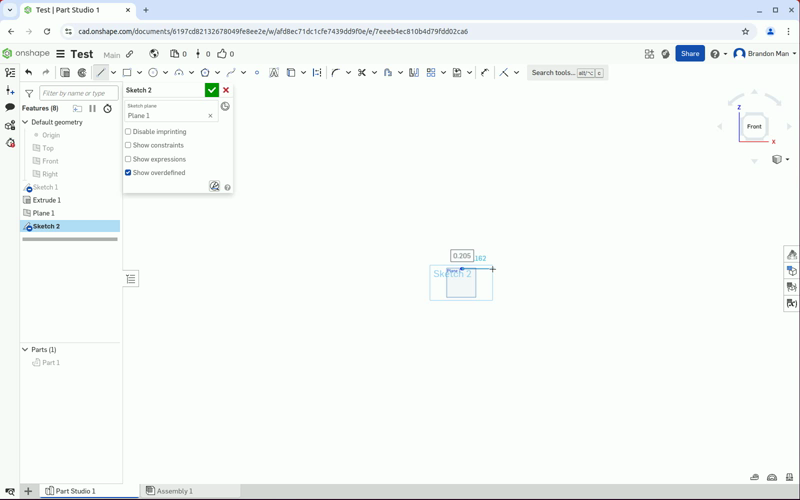
mouse_move(461, 265)
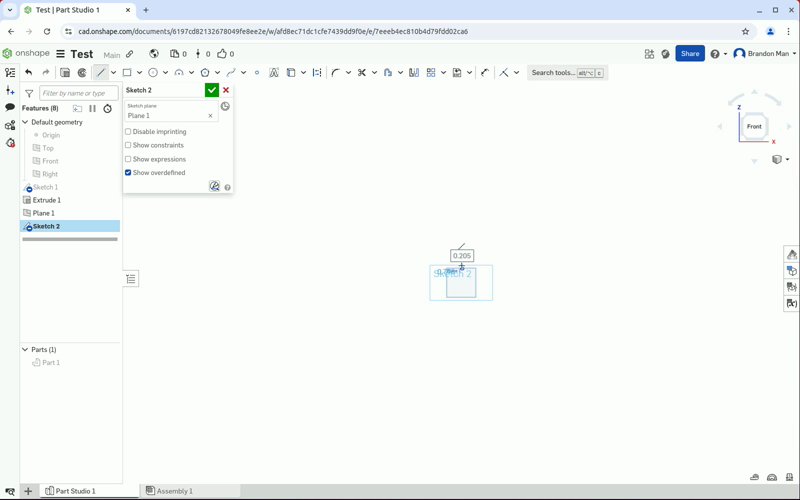
scroll(6)
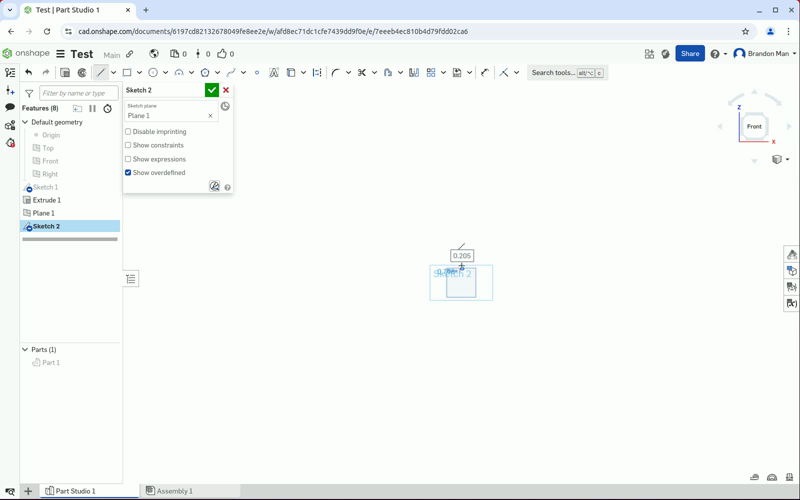
scroll(6)
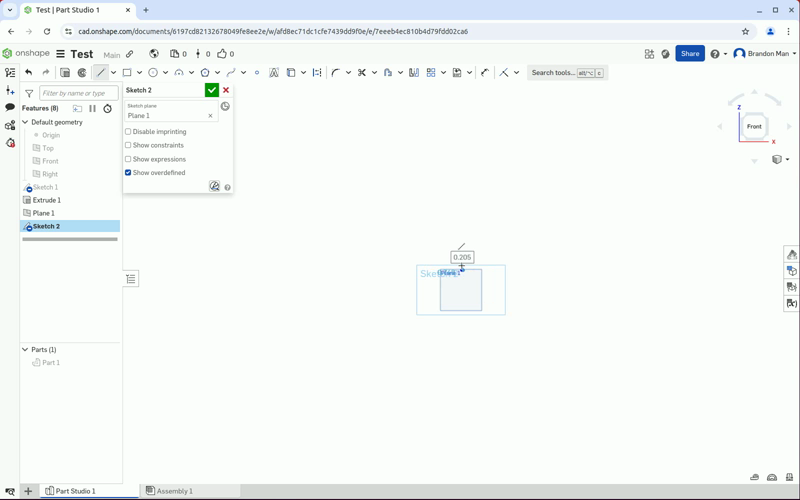
scroll(6)
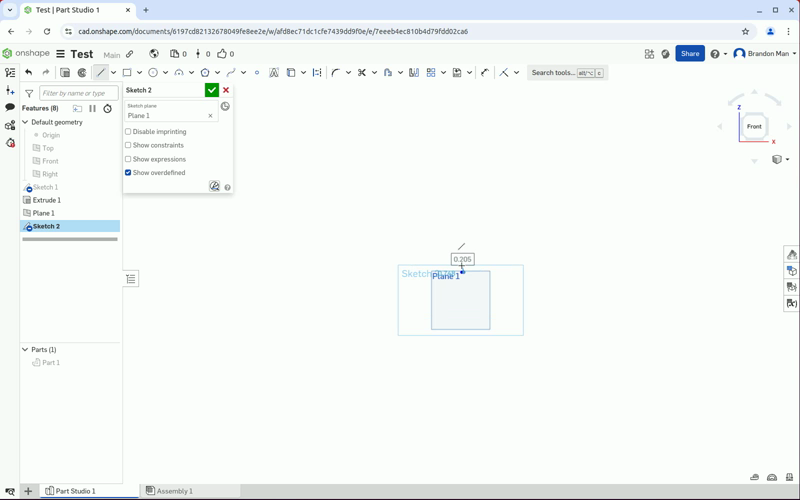
scroll(6)
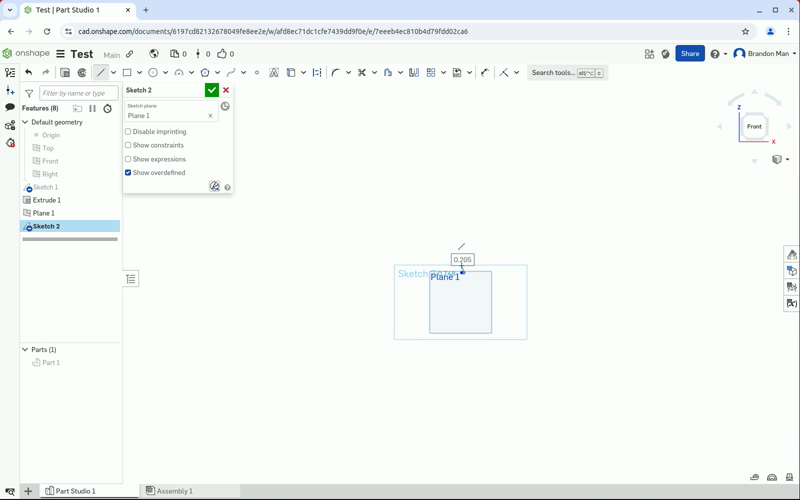
scroll(6)
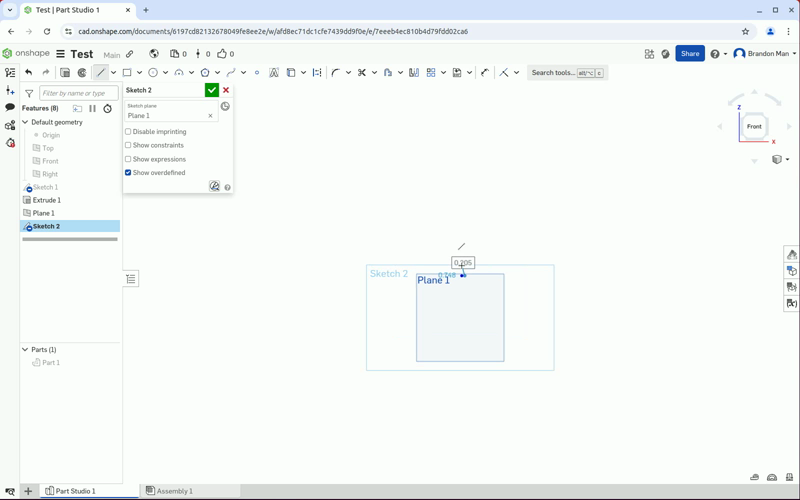
scroll(6)
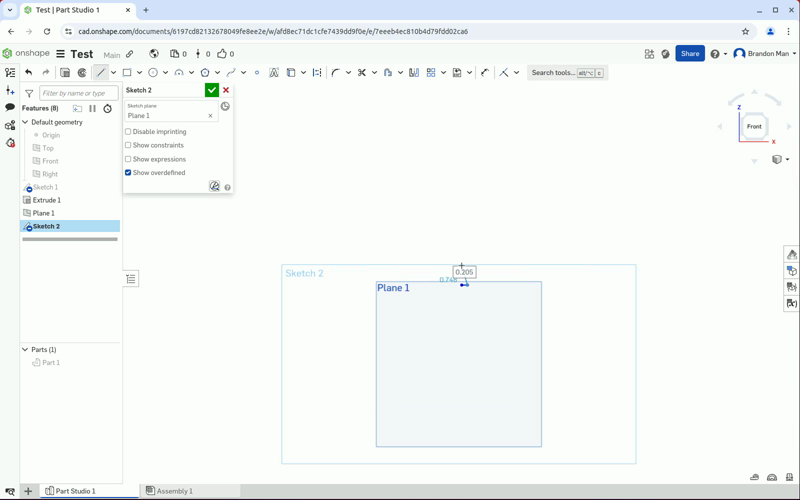
scroll(6)
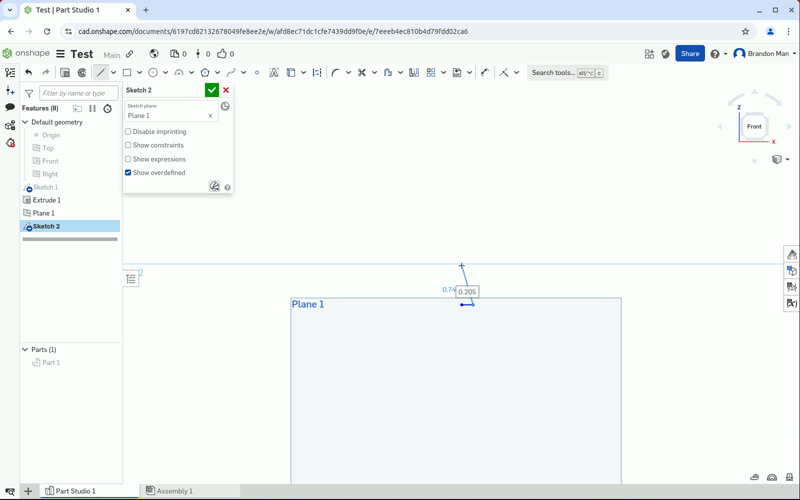
click(461, 265)
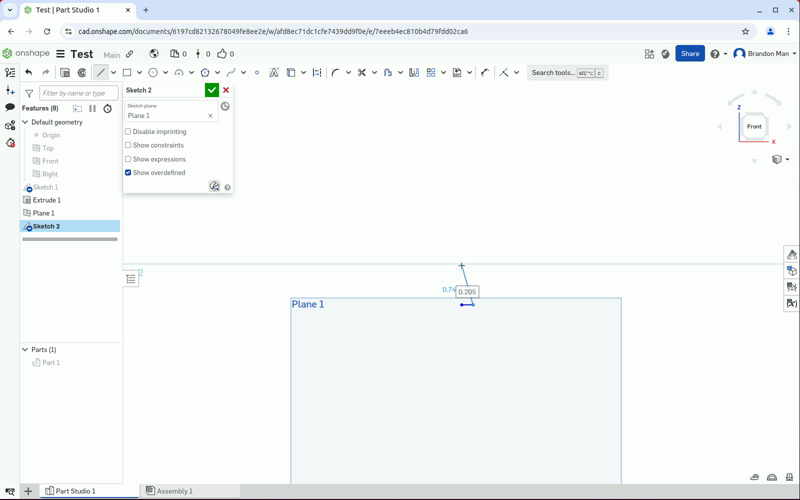
scroll(-6)
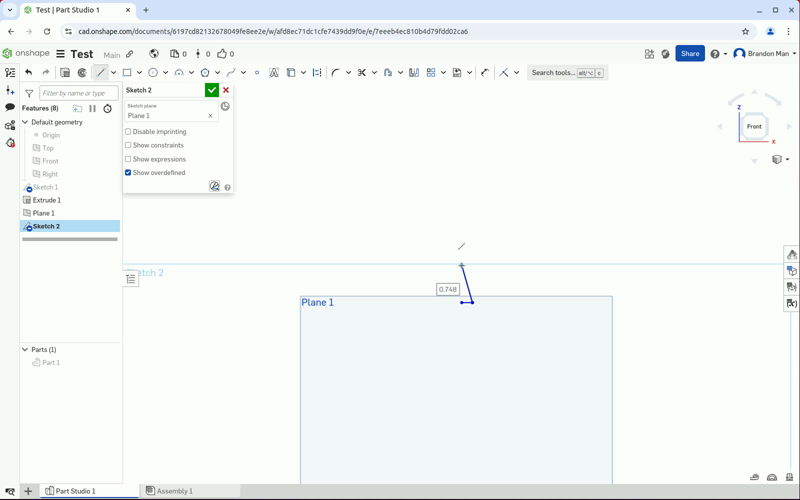
scroll(-6)
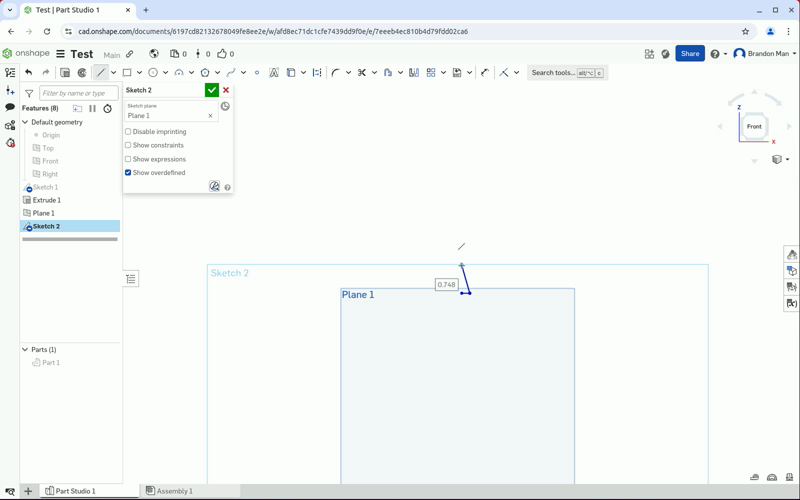
scroll(-6)
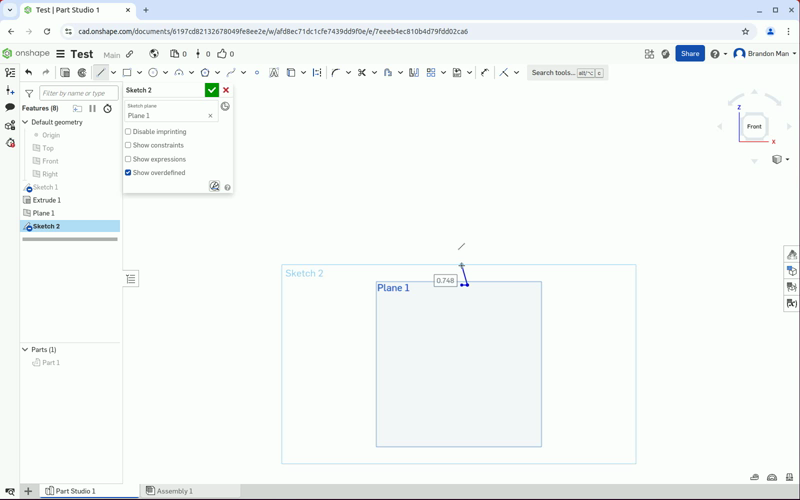
scroll(-6)
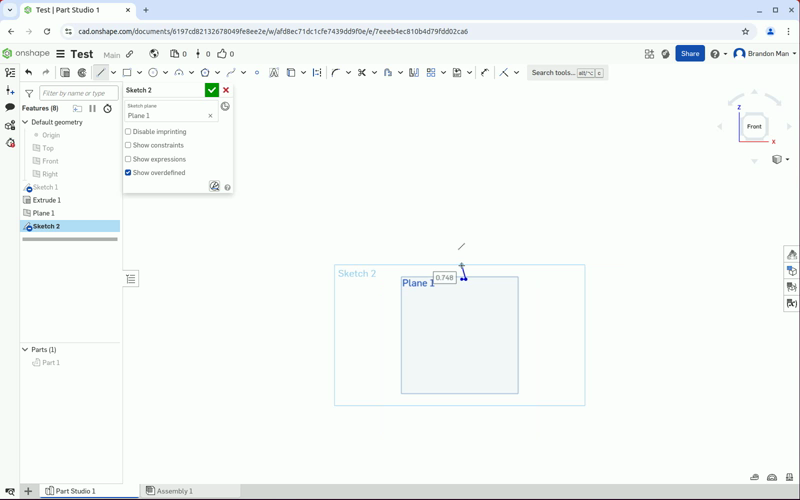
scroll(-6)
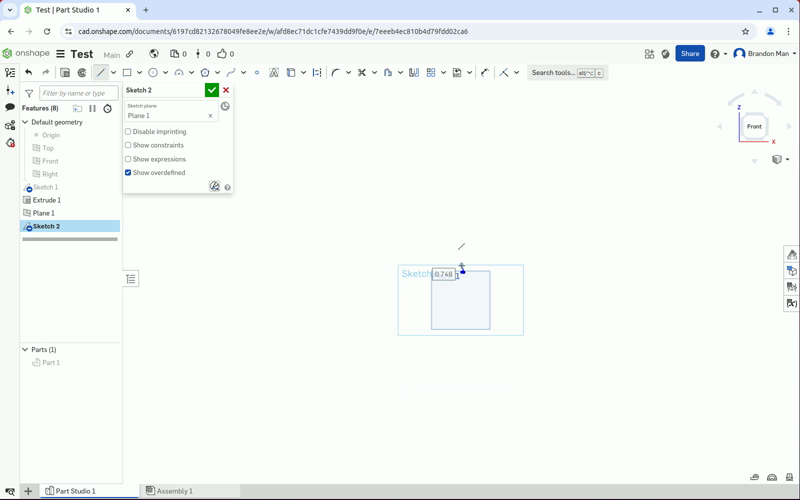
scroll(-6)
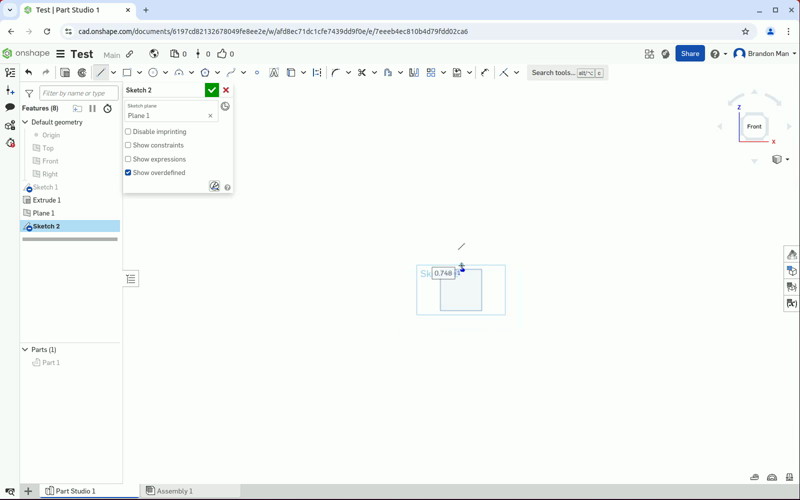
scroll(-6)
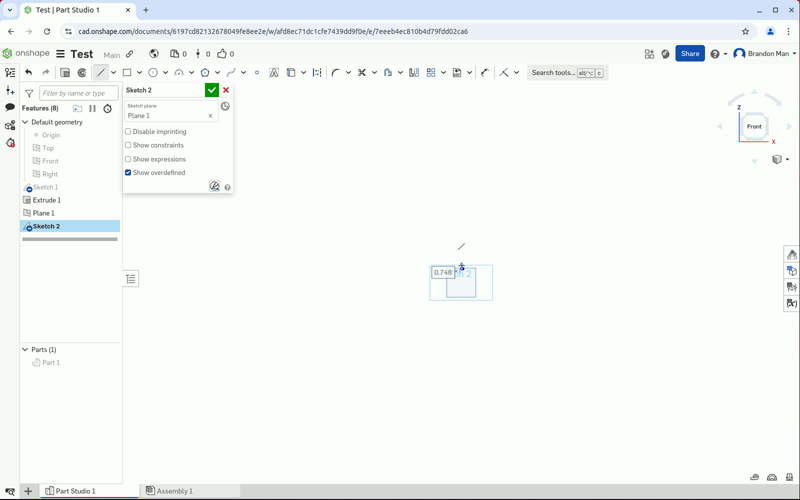
key_up(shift)
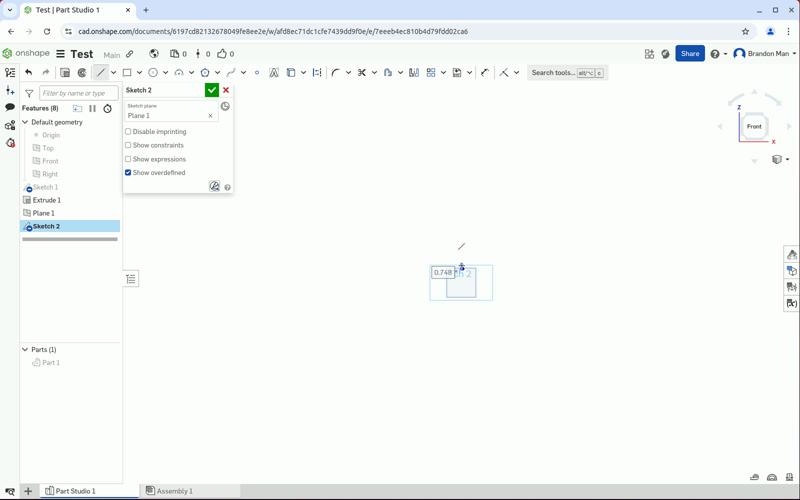
mouse_move(492, 265)
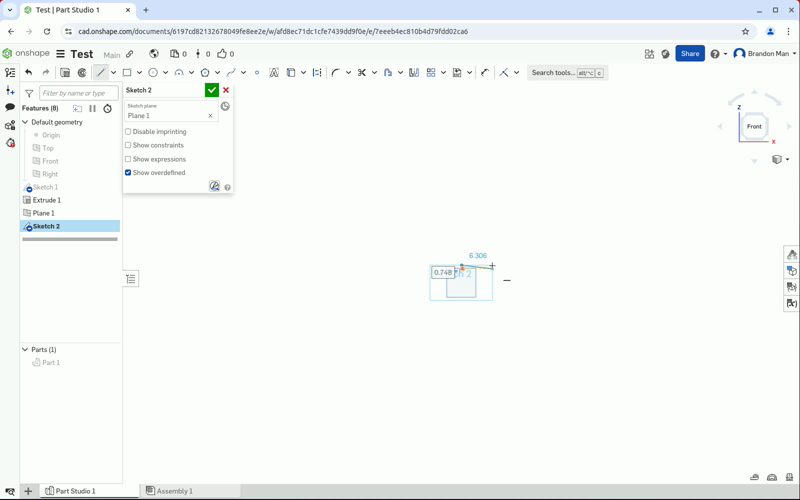
key_down(shift)
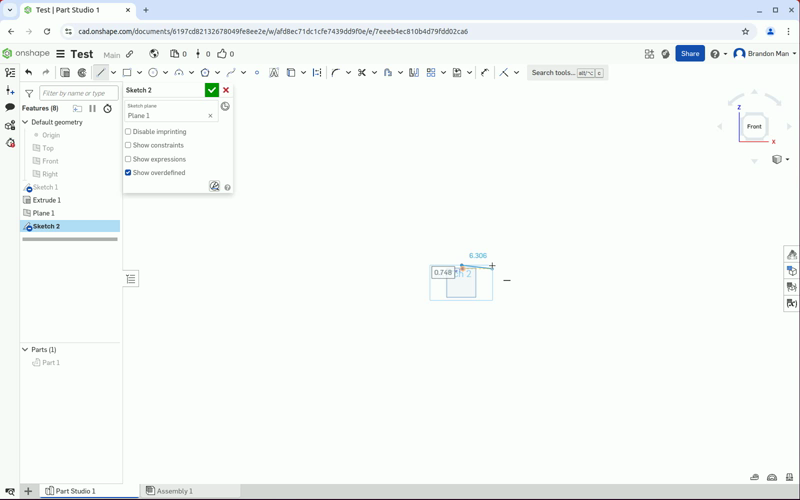
mouse_move(461, 268)
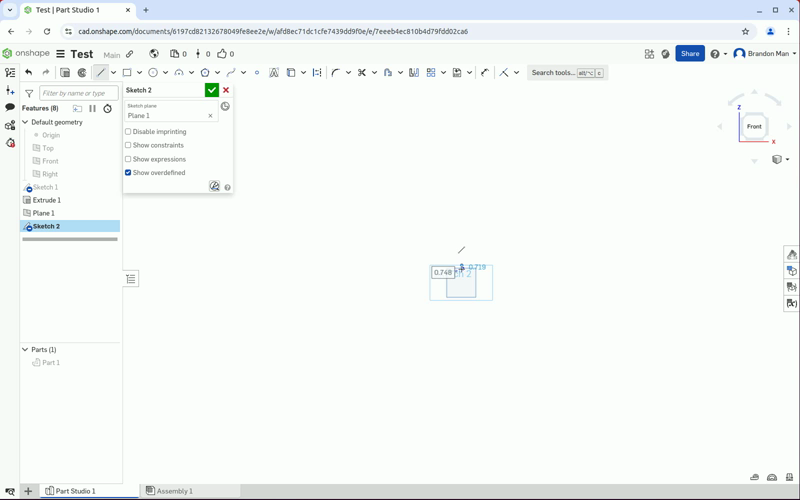
scroll(6)
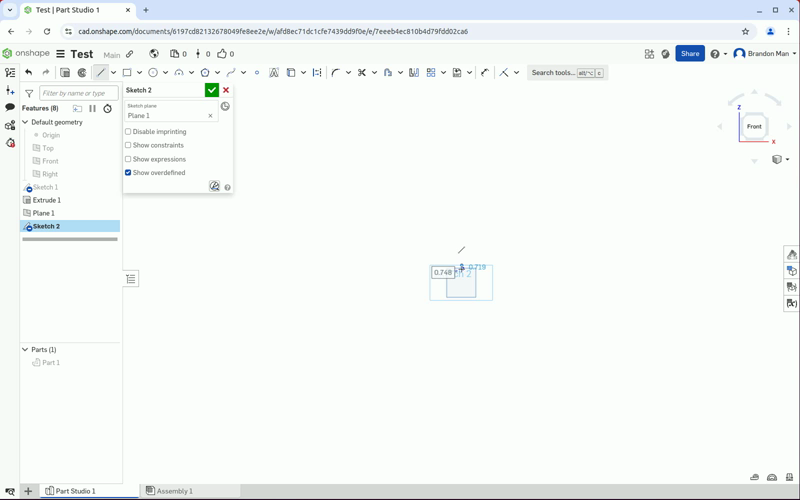
scroll(6)
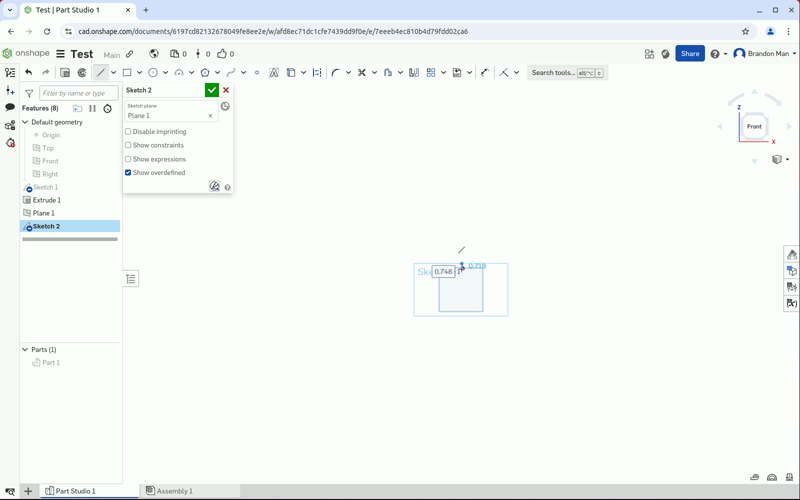
scroll(6)
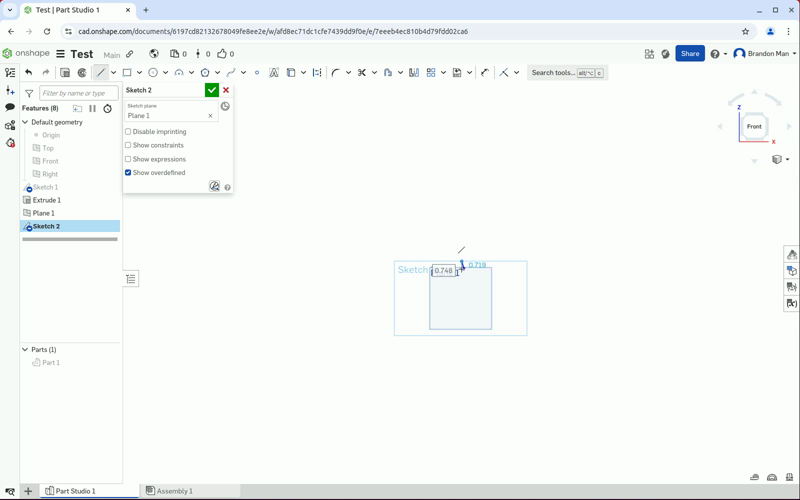
scroll(6)
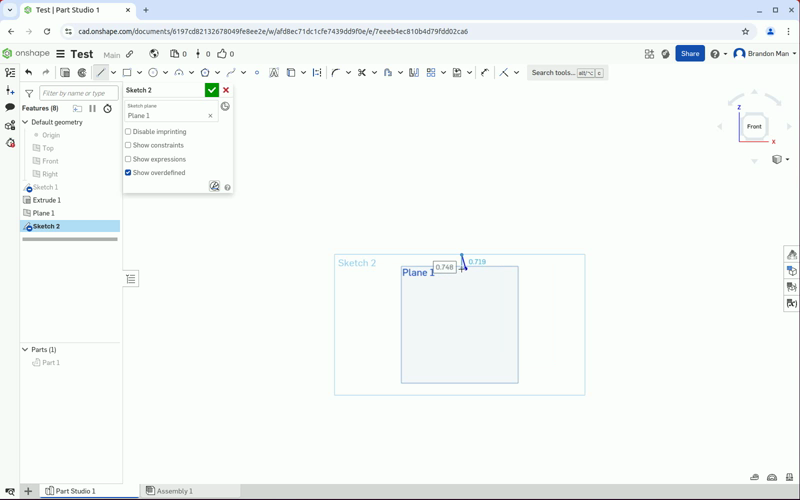
scroll(6)
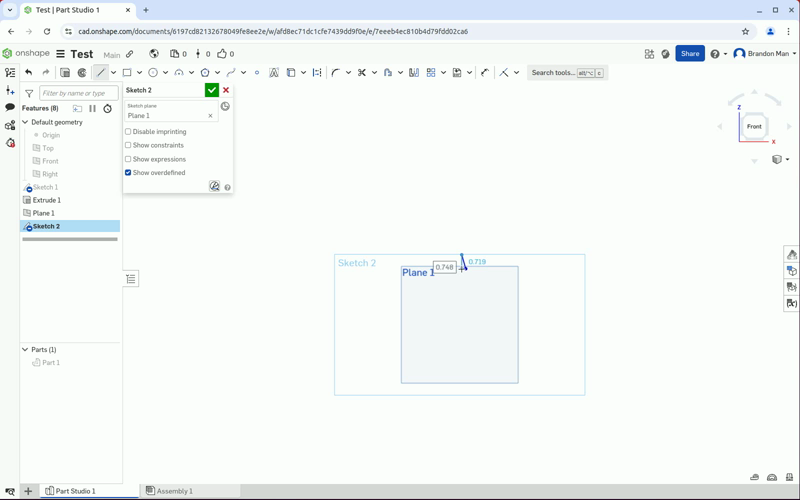
scroll(6)
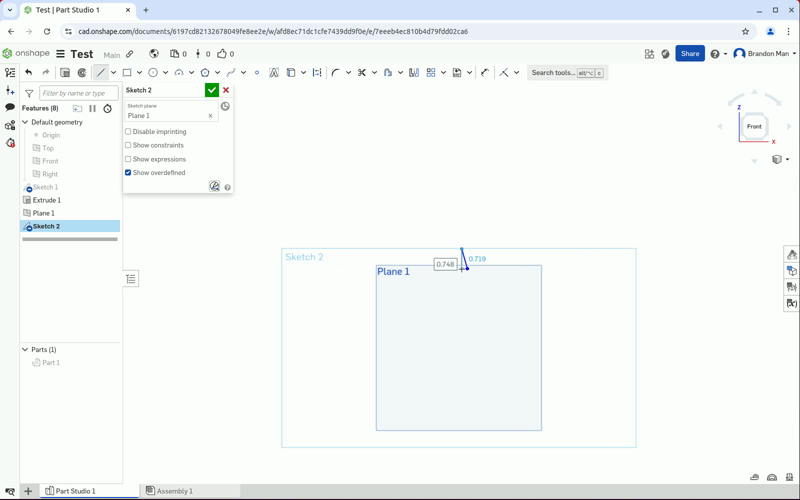
scroll(6)
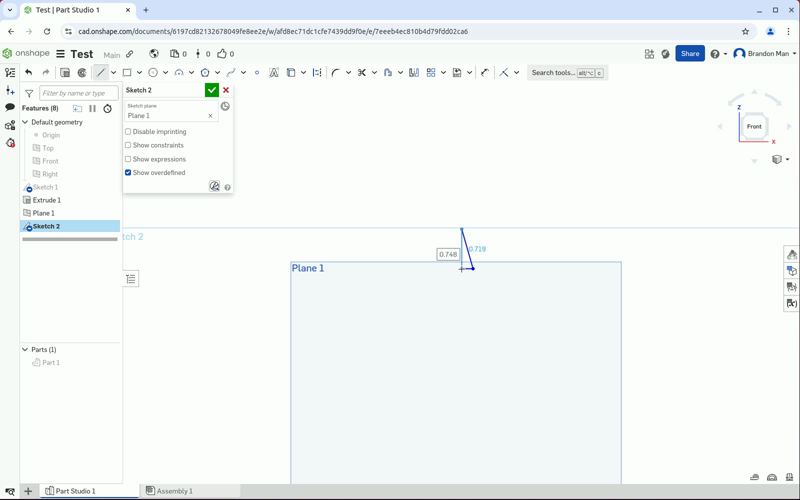
key_up(shift)
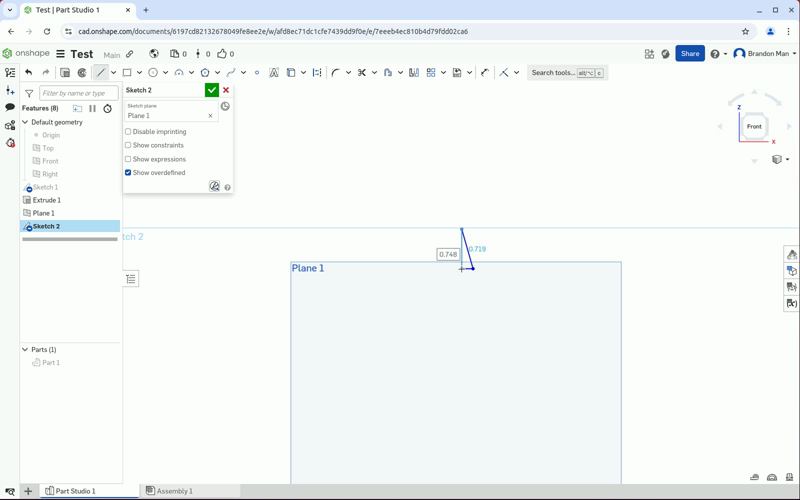
click(461, 268)
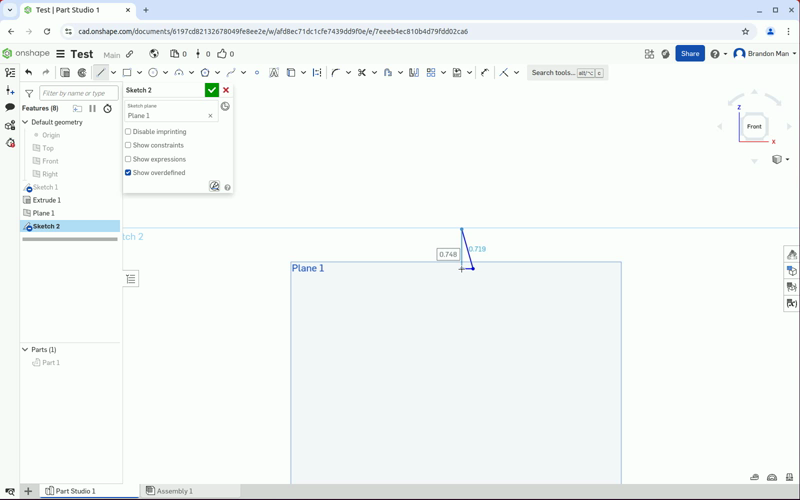
scroll(-6)
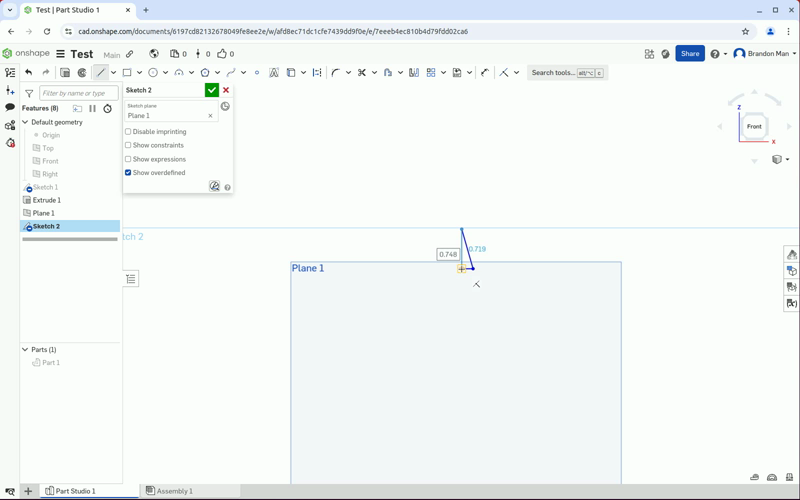
scroll(-6)
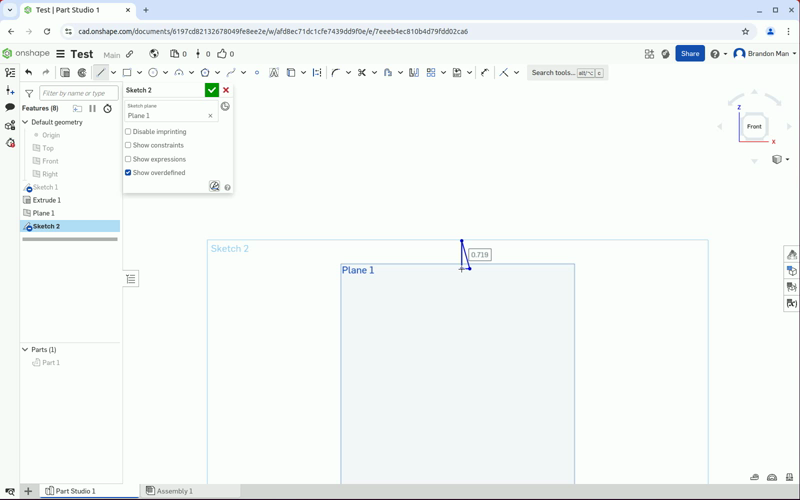
scroll(-6)
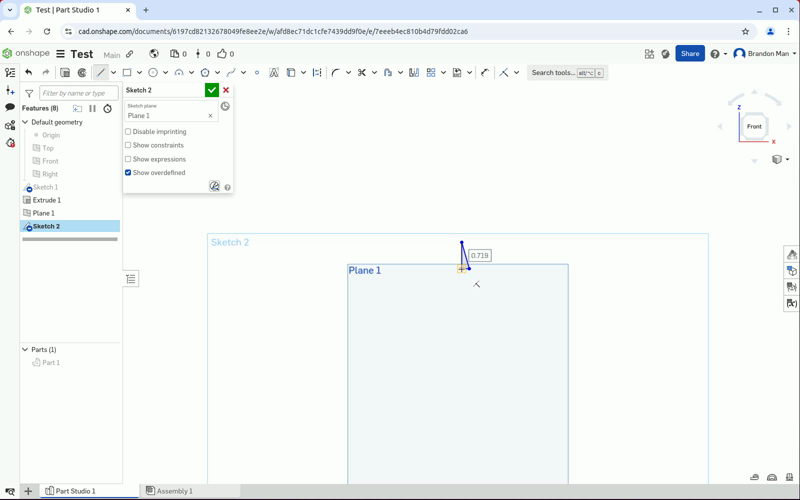
scroll(-6)
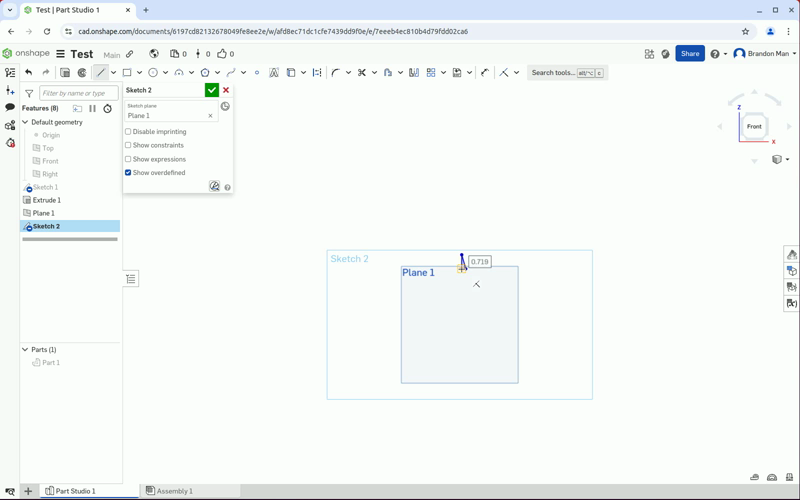
scroll(-6)
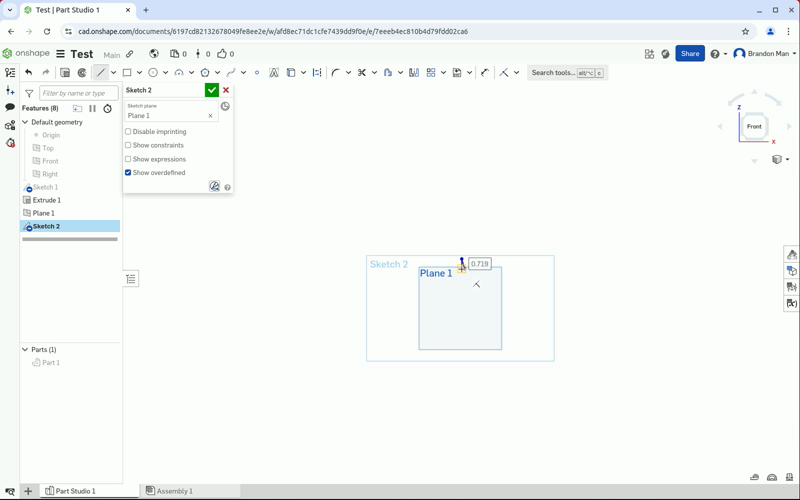
scroll(-6)
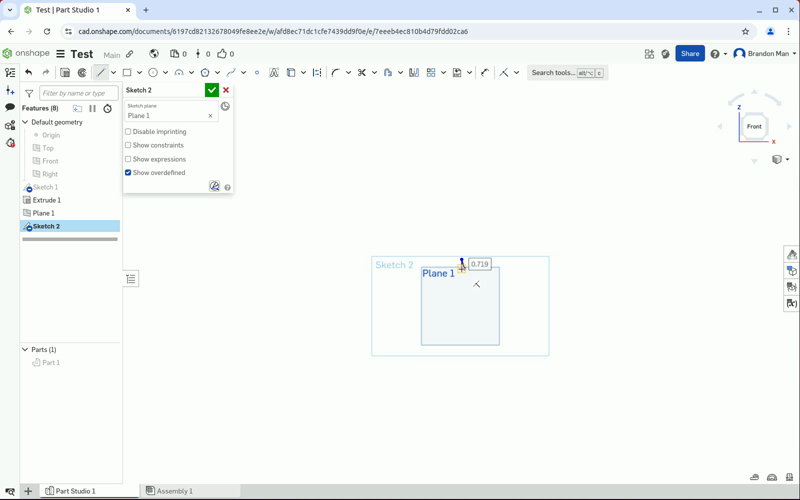
scroll(-6)
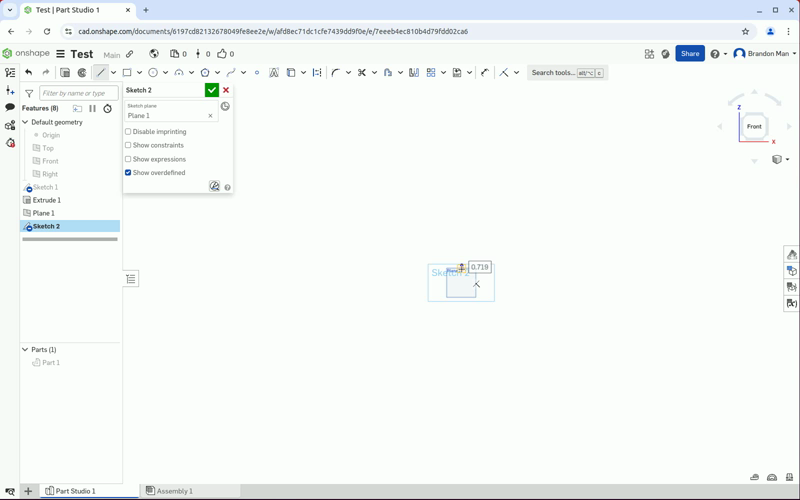
key(esc)
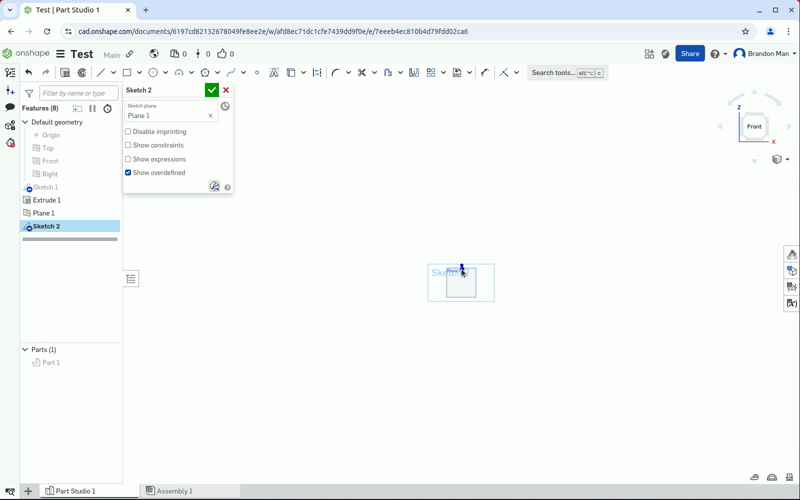
mouse_move(462, 267)
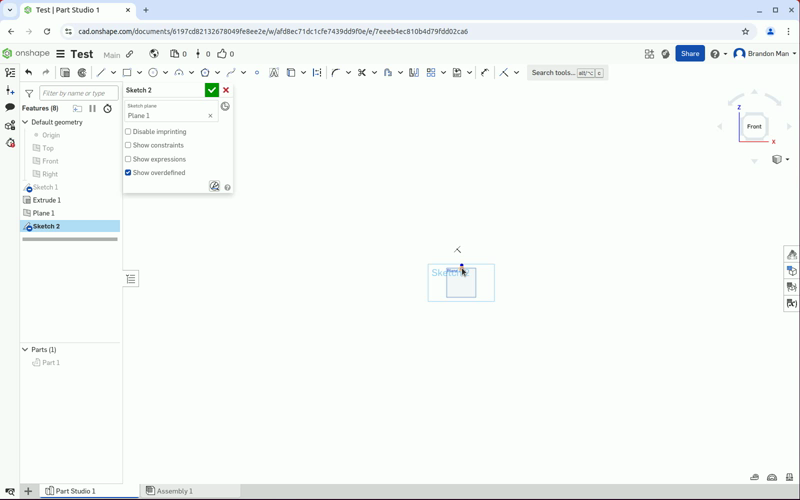
scroll(6)
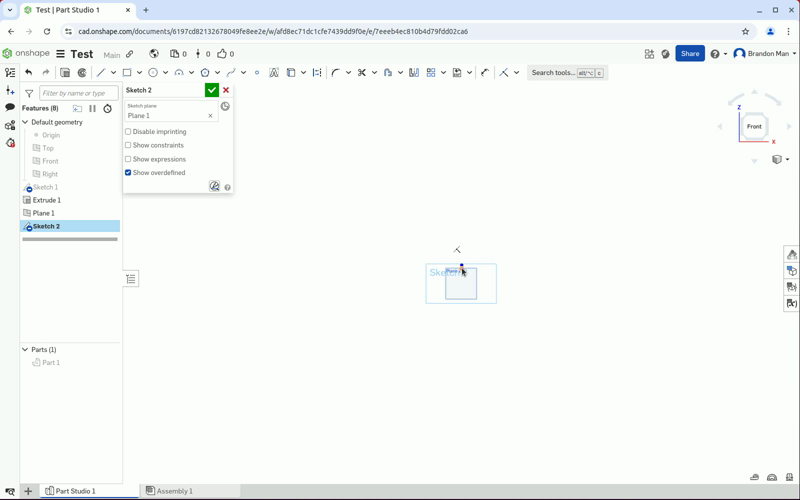
scroll(6)
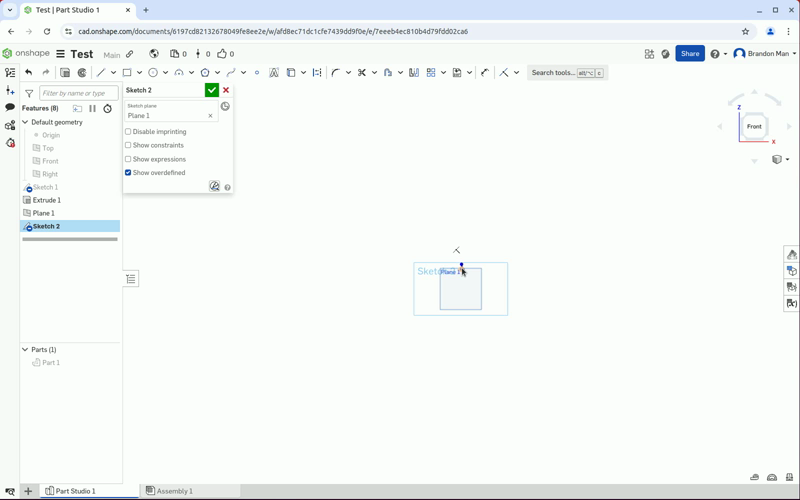
scroll(6)
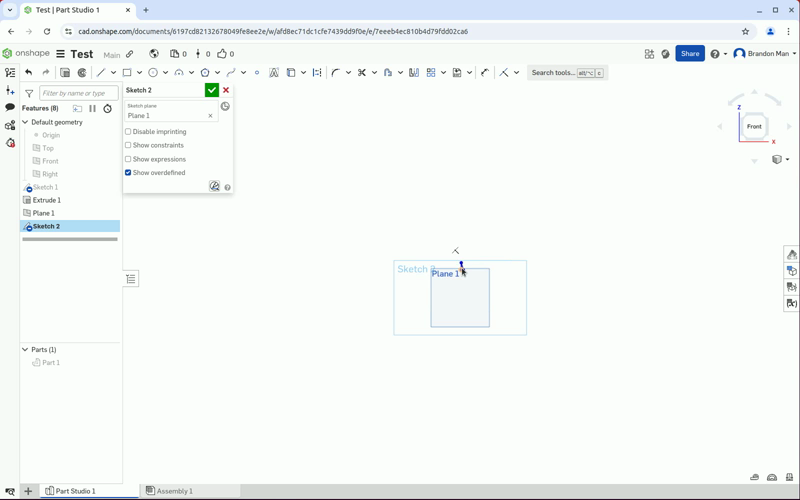
scroll(6)
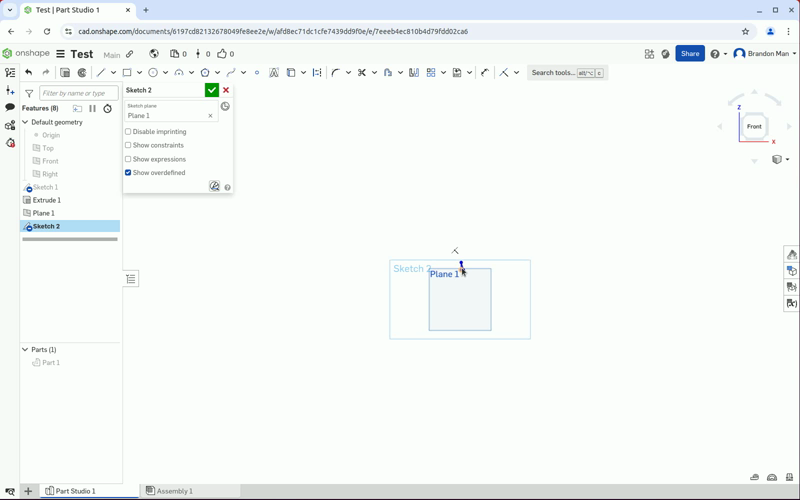
scroll(6)
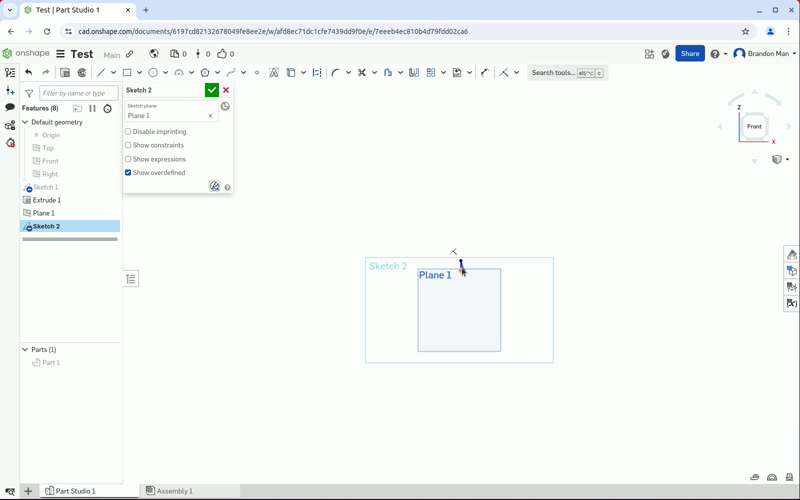
scroll(6)
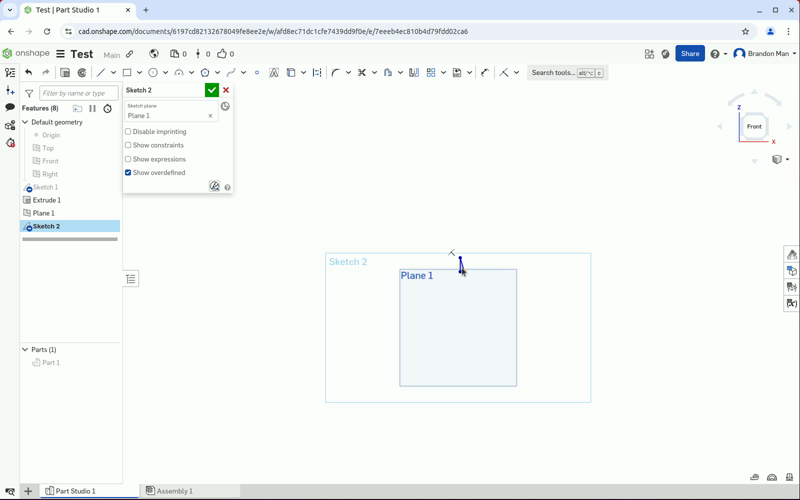
scroll(6)
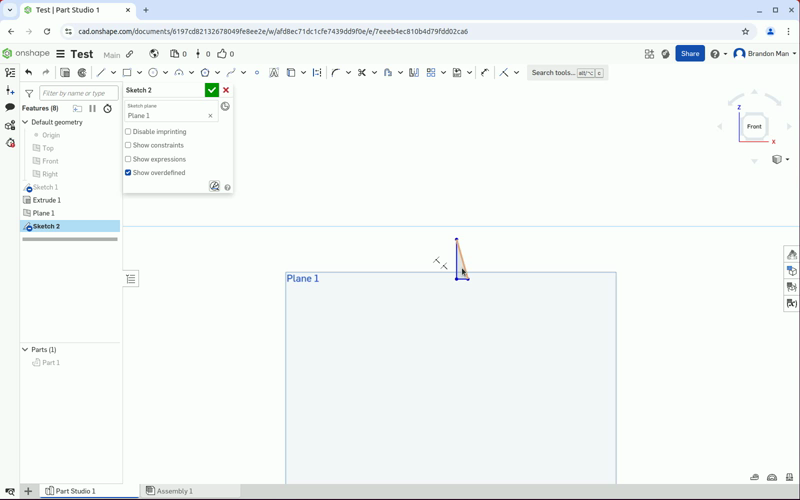
click(462, 267)
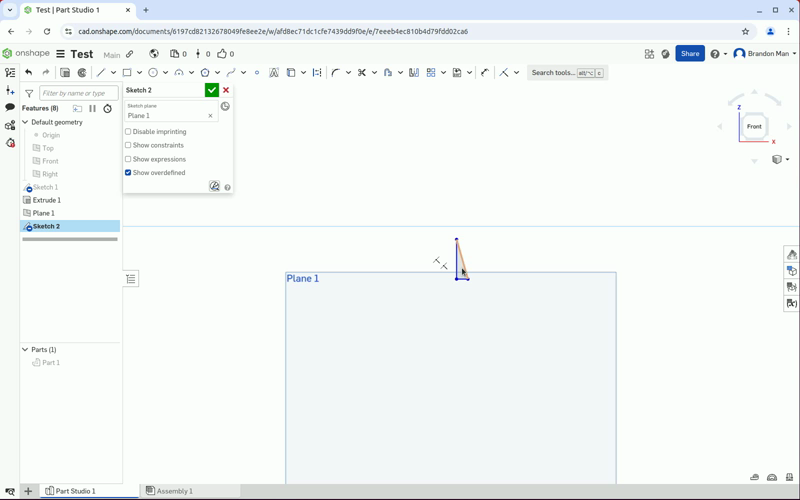
scroll(-6)
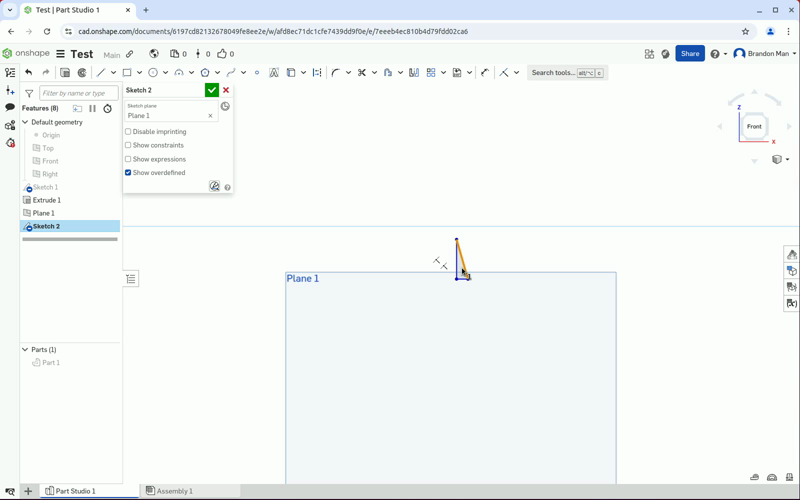
scroll(-6)
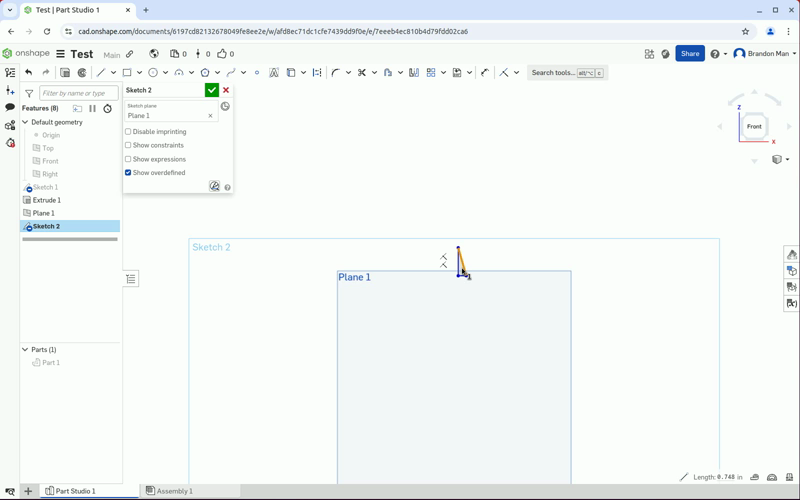
scroll(-6)
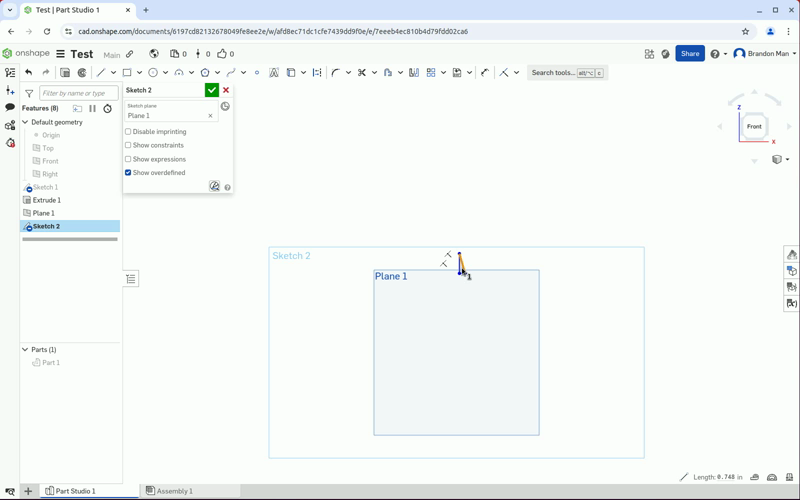
scroll(-6)
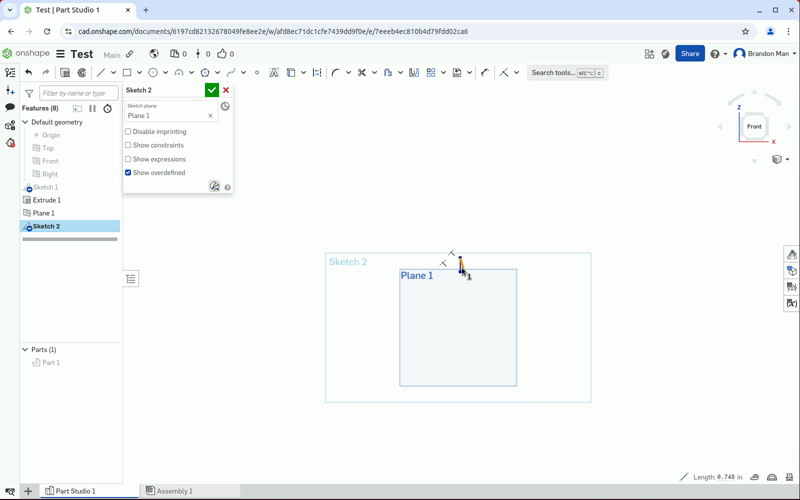
scroll(-6)
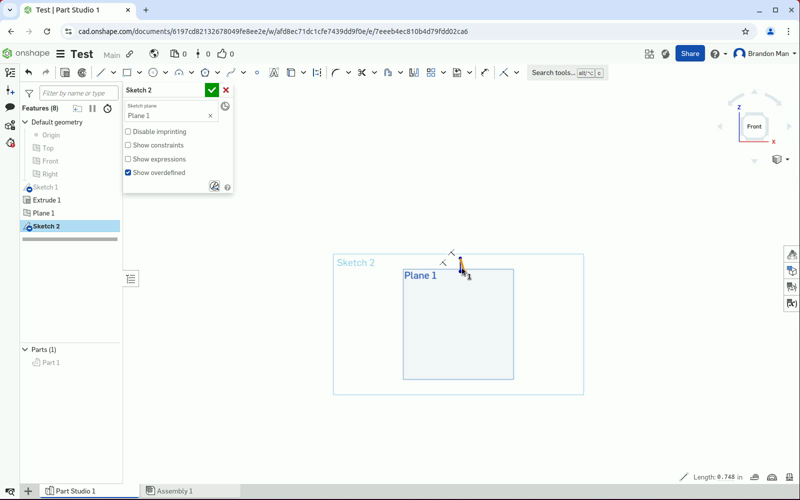
scroll(-6)
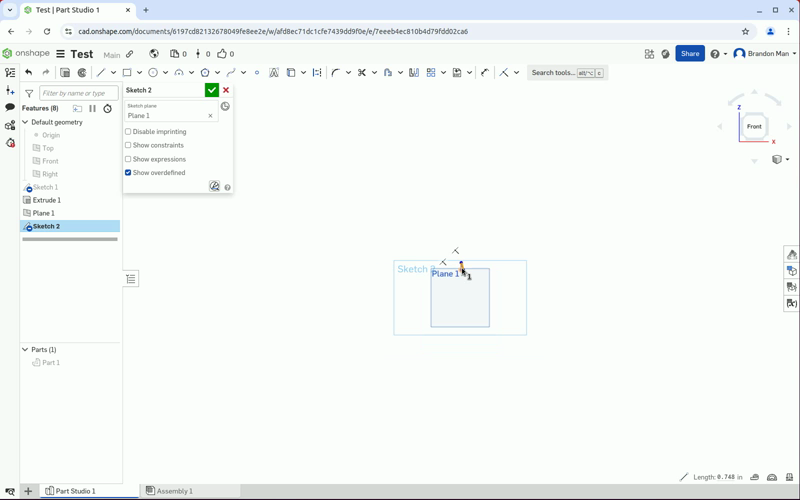
scroll(-6)
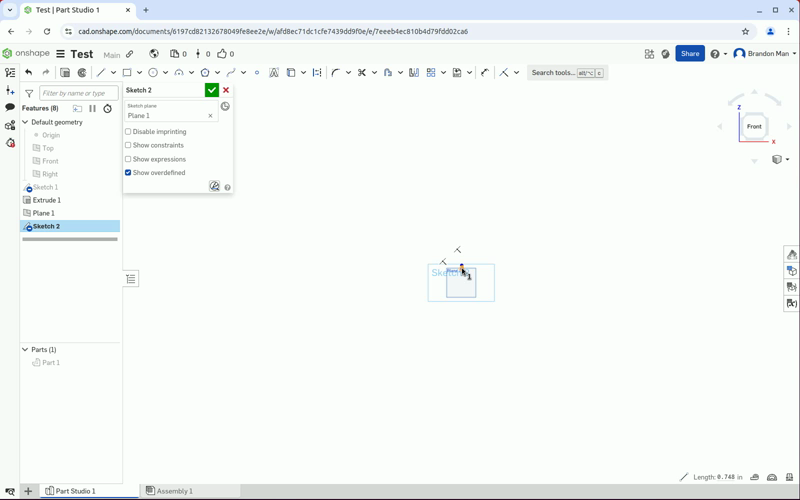
mouse_move(73, 352)
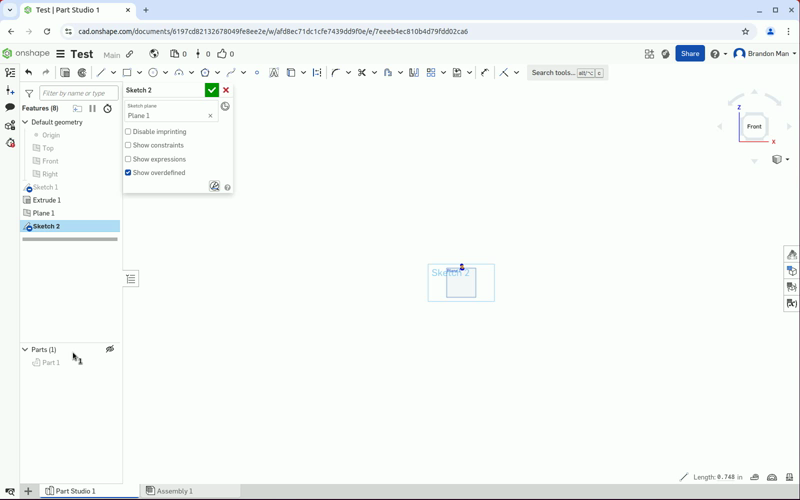
key(shift+y)
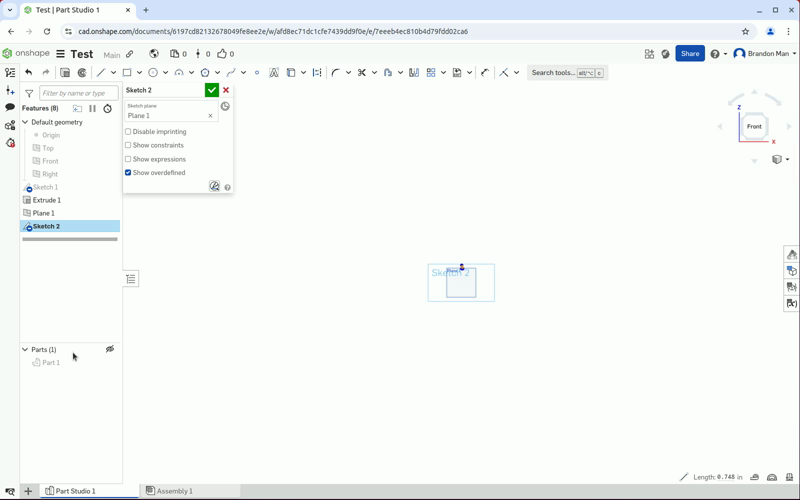
key(shift+e)
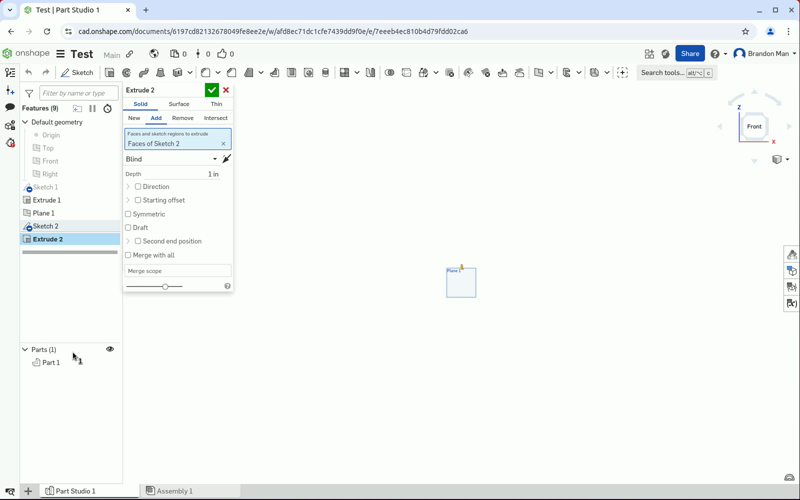
mouse_move(143, 106)
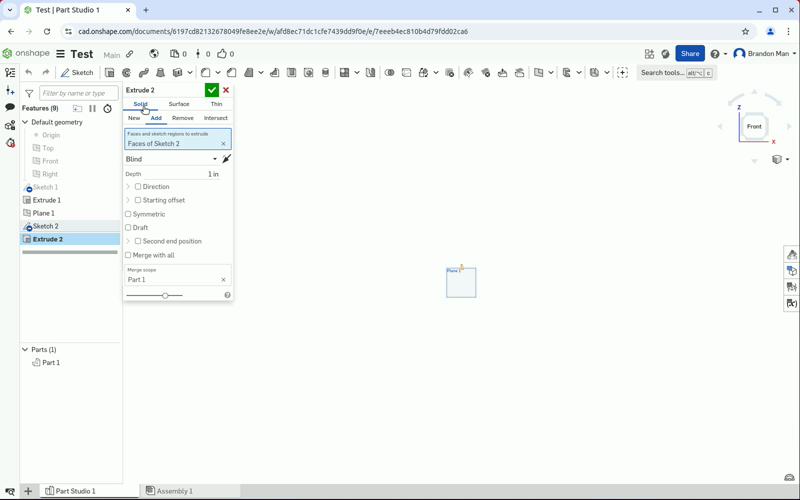
click(143, 106)
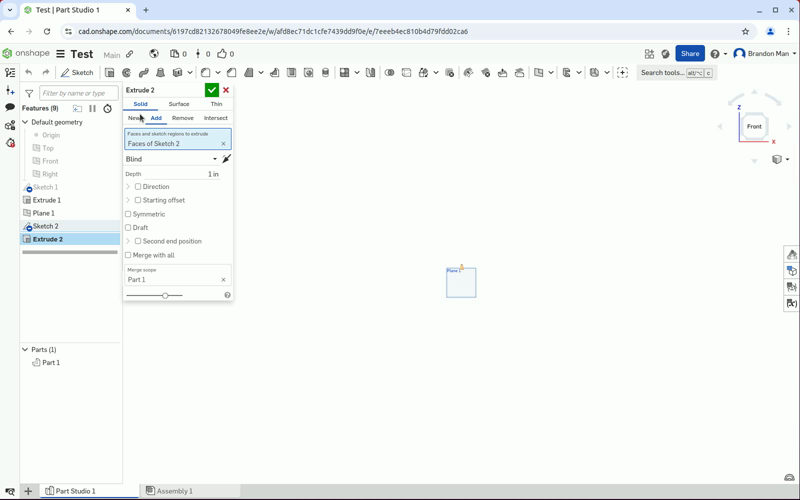
mouse_move(137, 120)
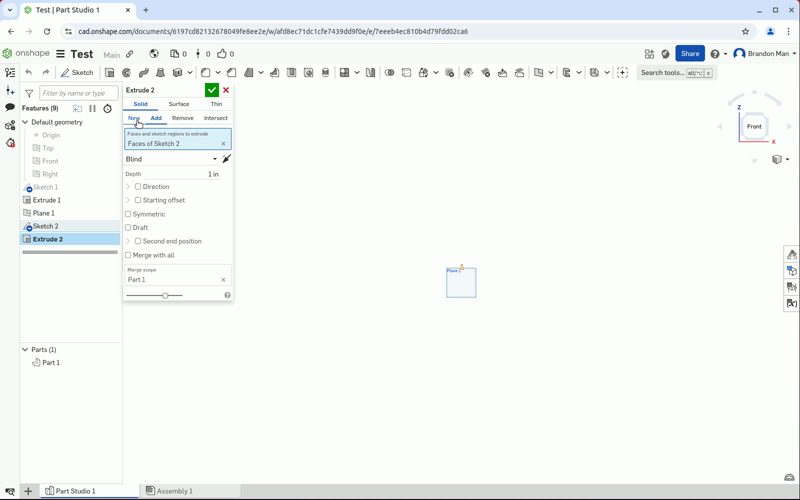
click(137, 120)
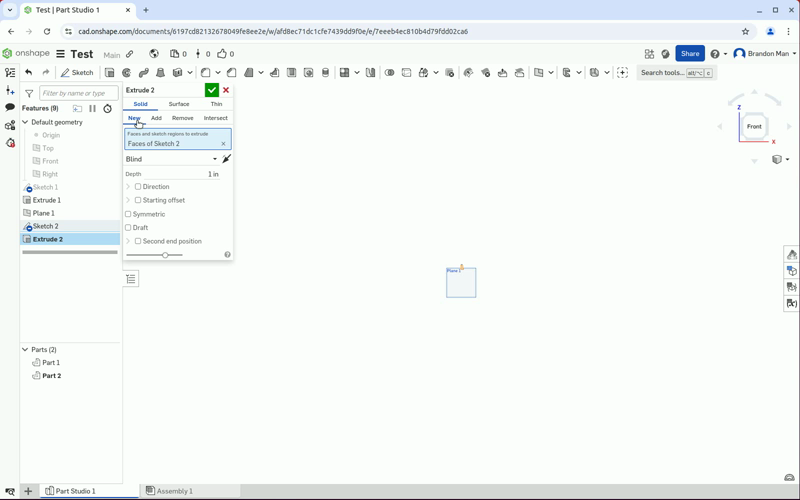
key(tab, 4)
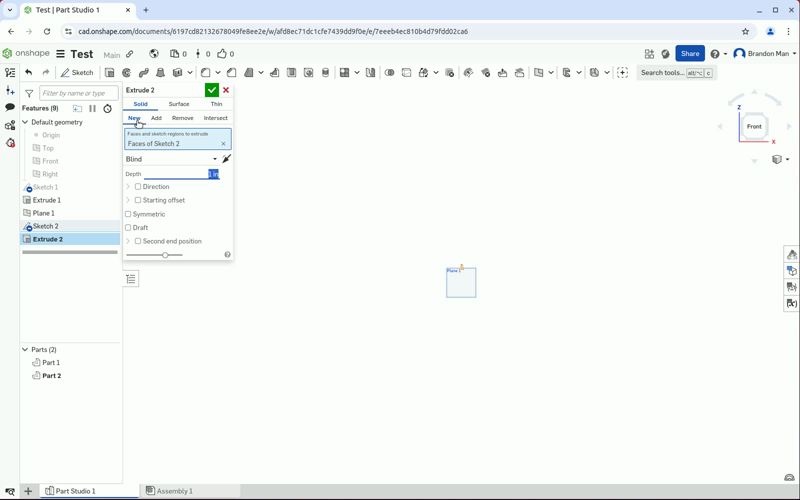
text(-11.554)
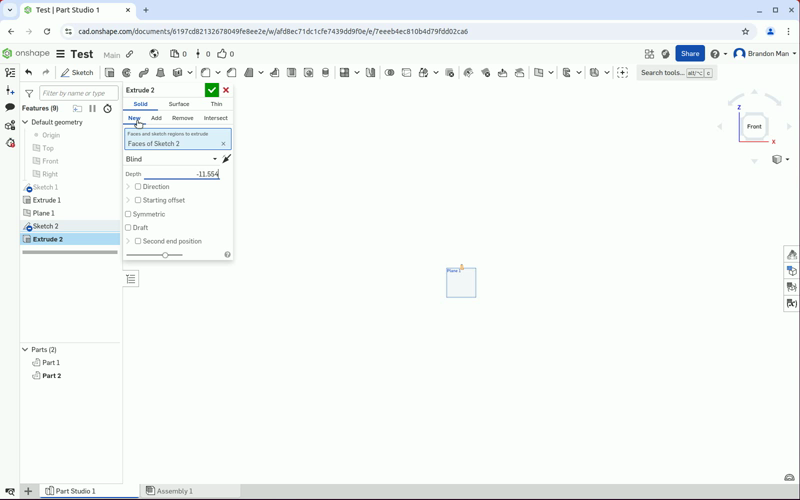
key(enter)
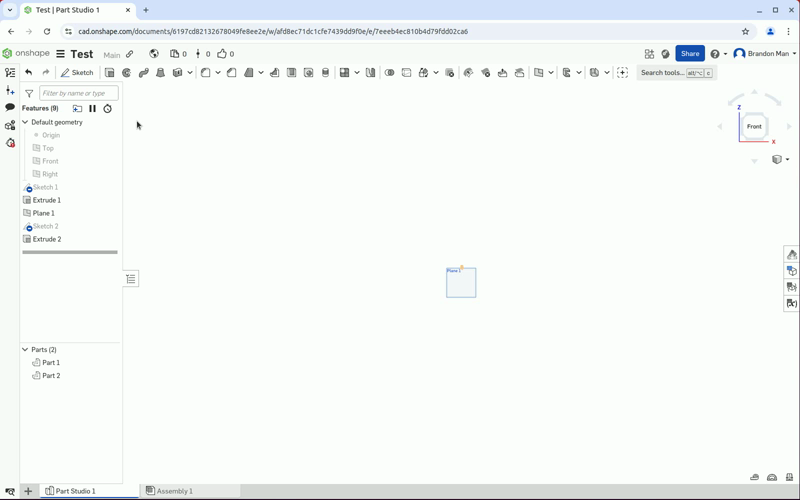
key(shift+h)
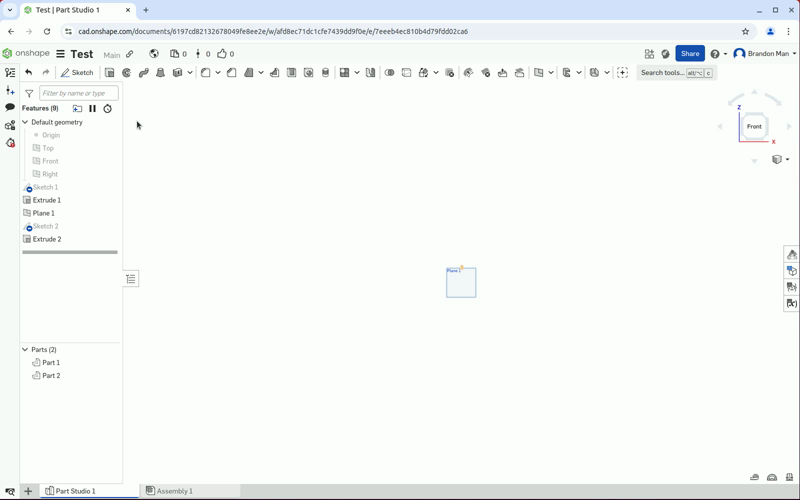
key(shift+h)
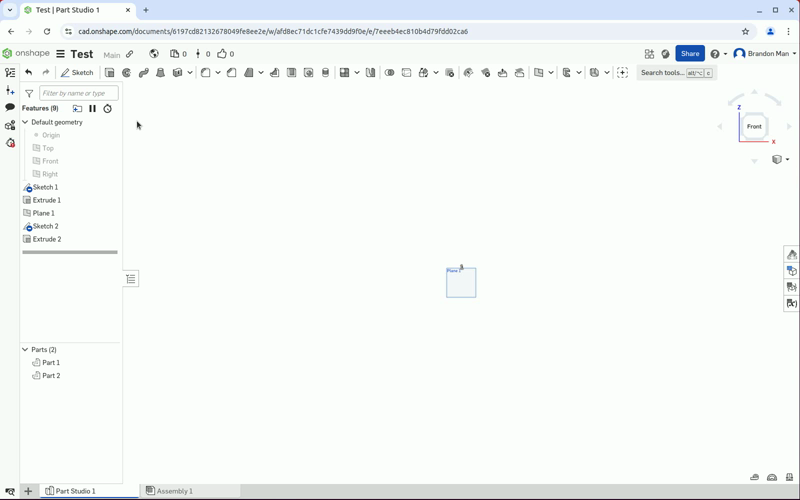
key(shift+7)
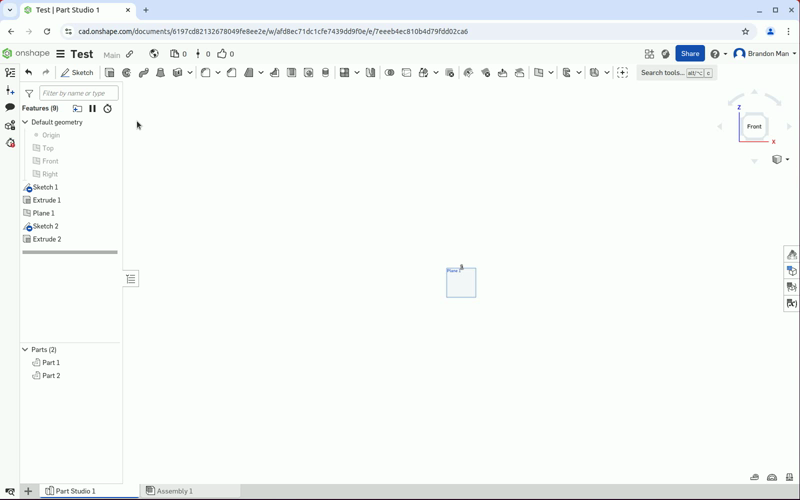
key(left, 2)
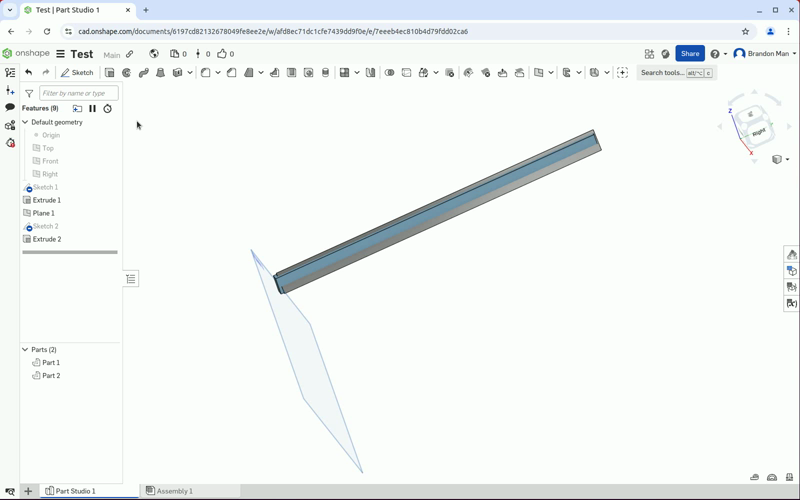
key(down, 2)
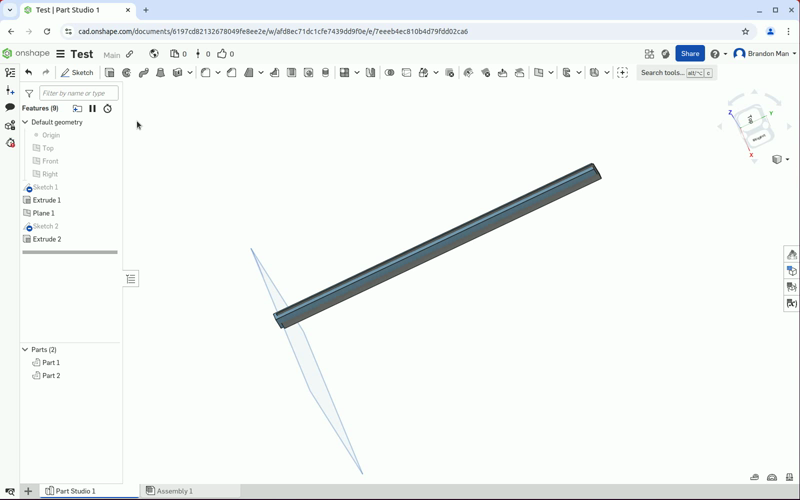
key(up, 2)
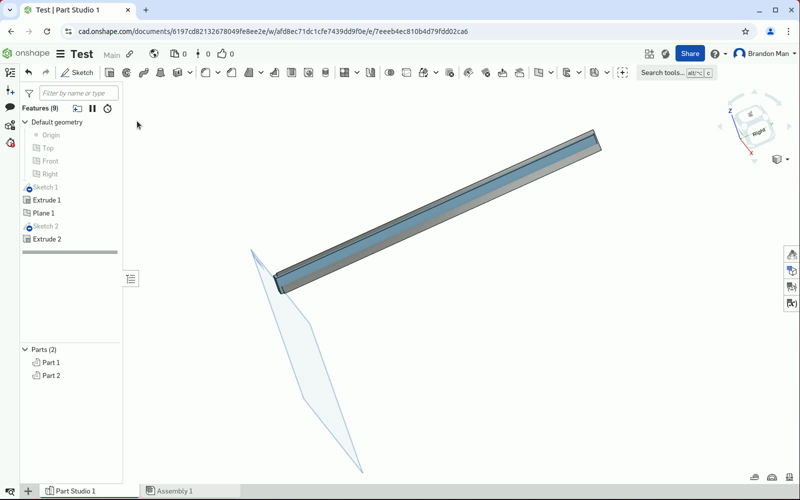
key(right, 2)
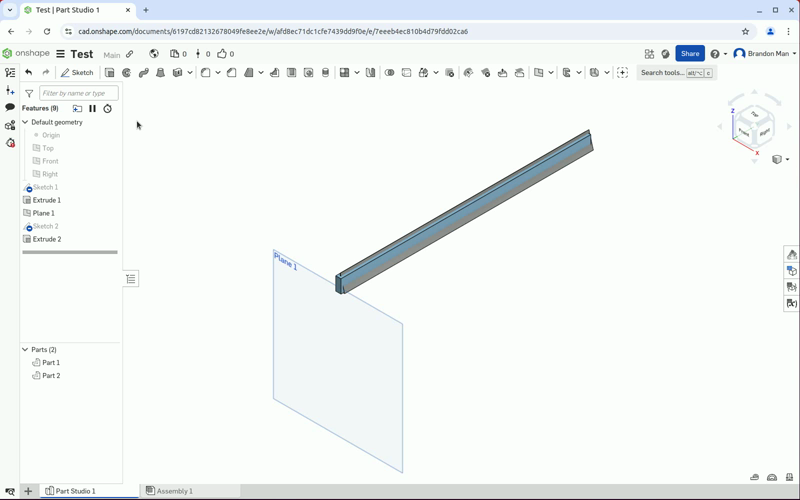
mouse_move(73, 189)
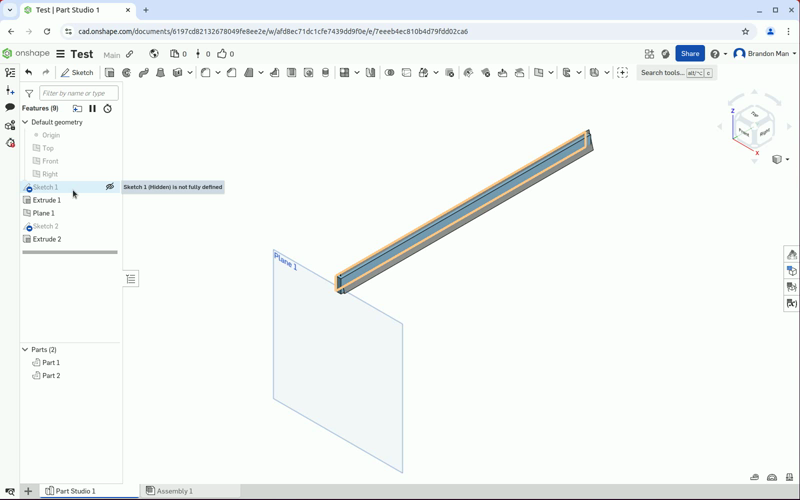
click(73, 189)